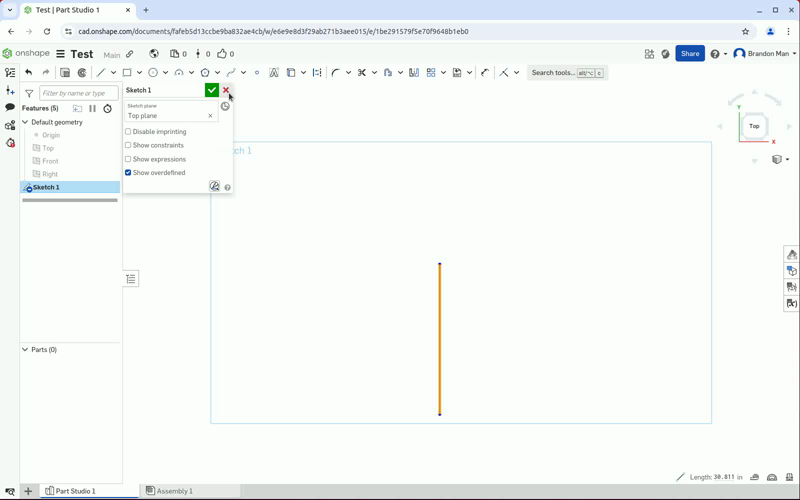
key(shift+h)
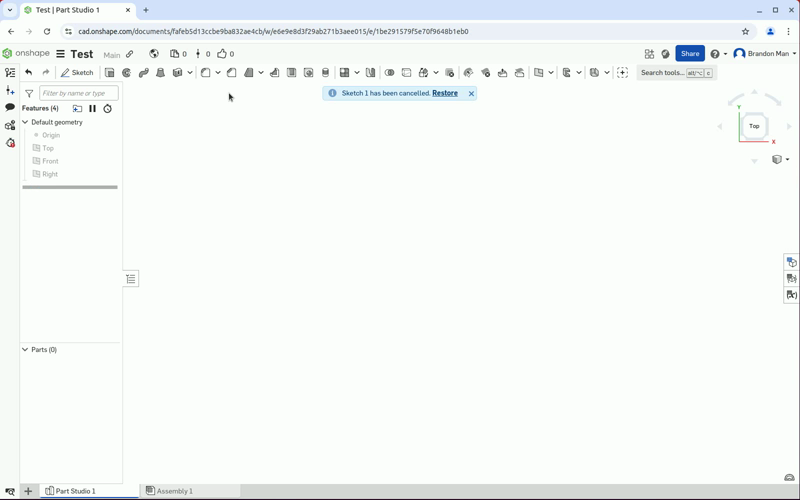
mouse_move(73, 352)
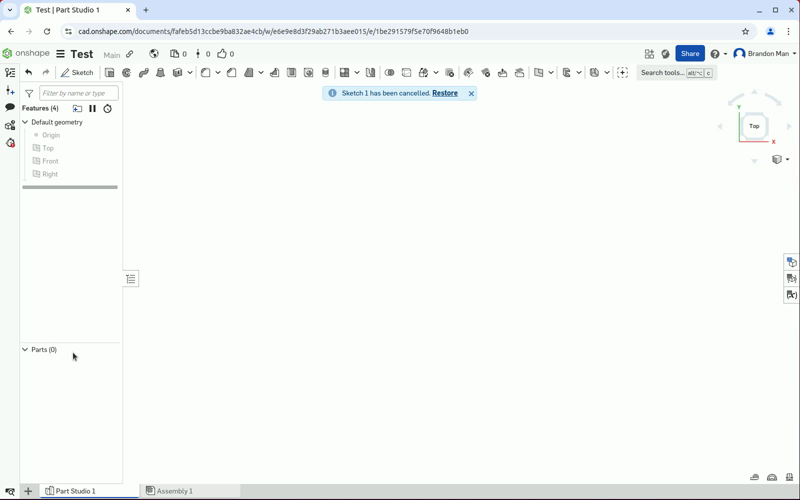
key(y)
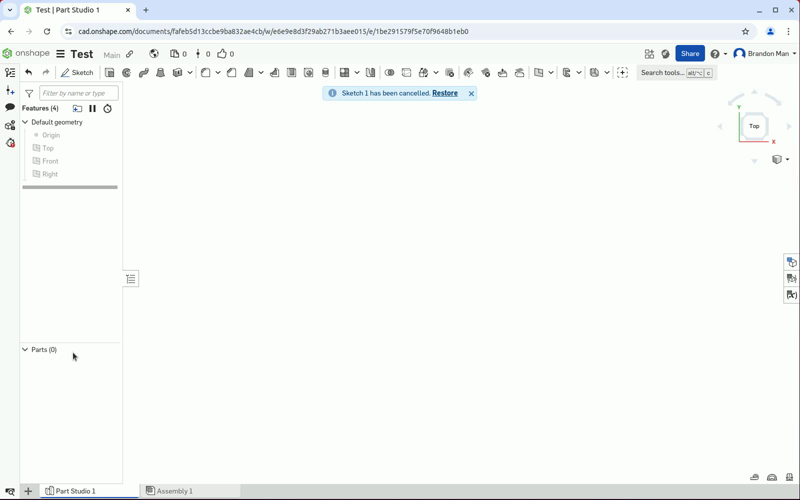
key(shift+p)
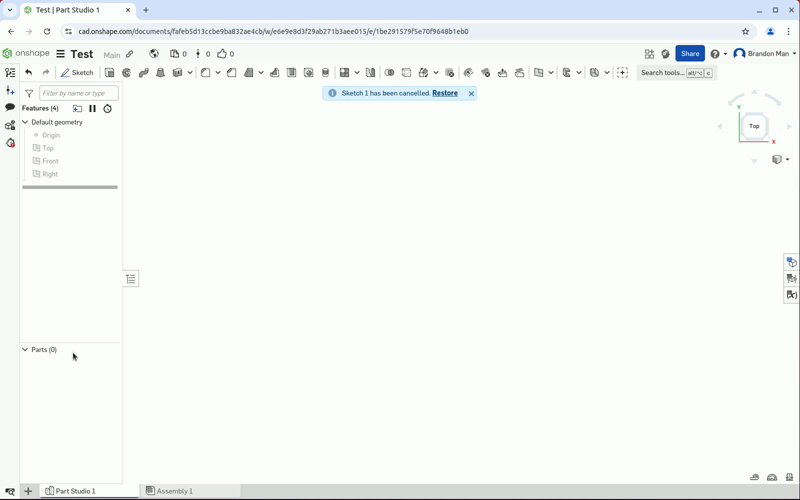
key(space)
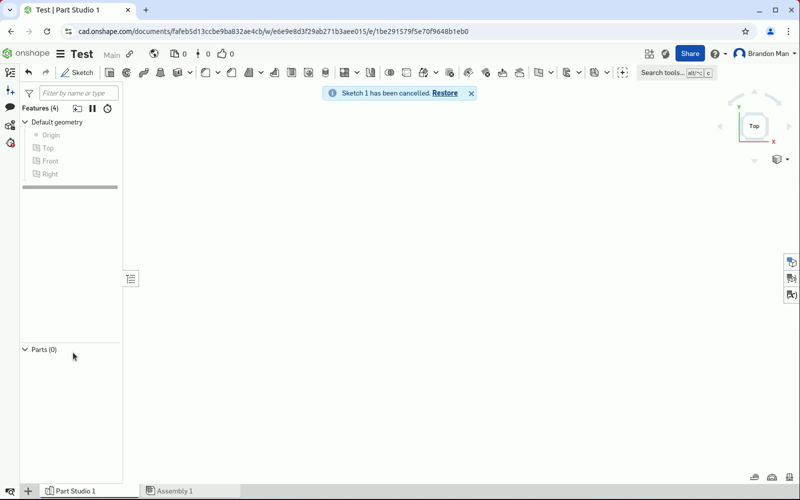
key_down(shift)
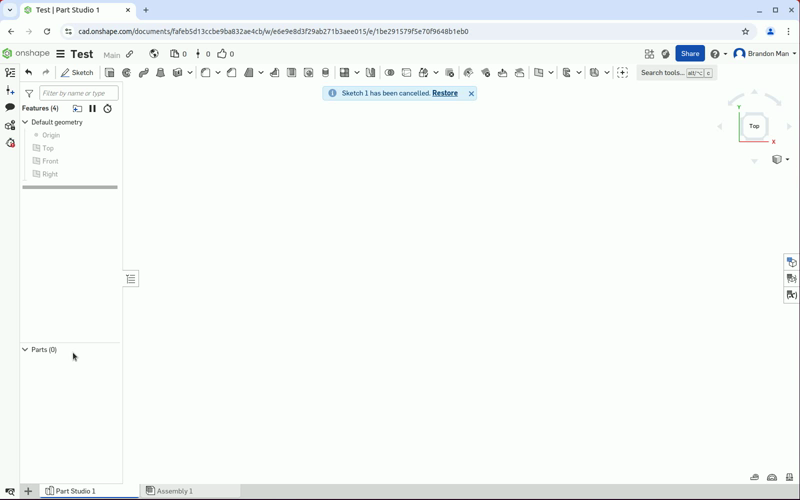
key(up)
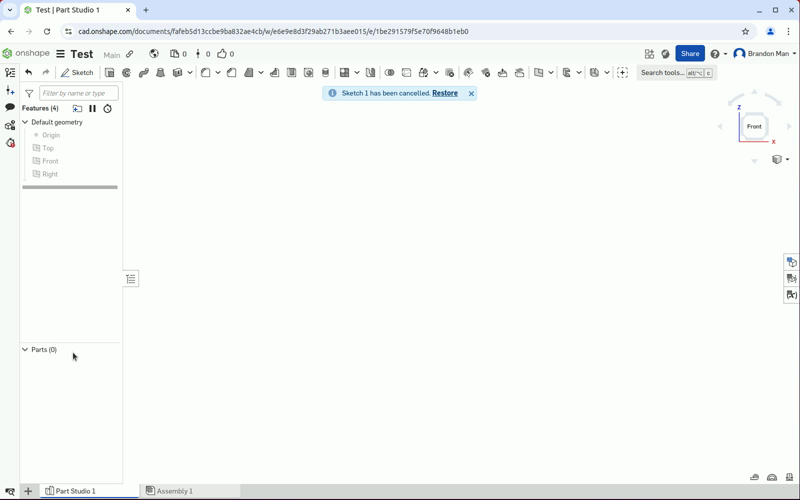
key_up(shift)
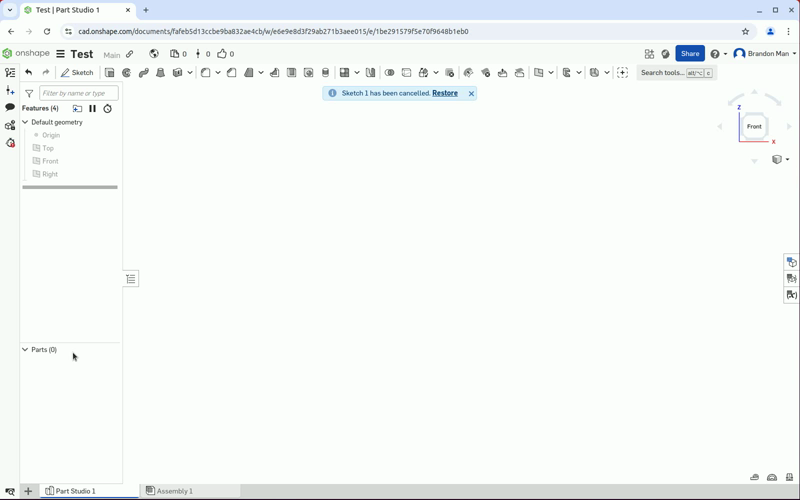
mouse_move(73, 352)
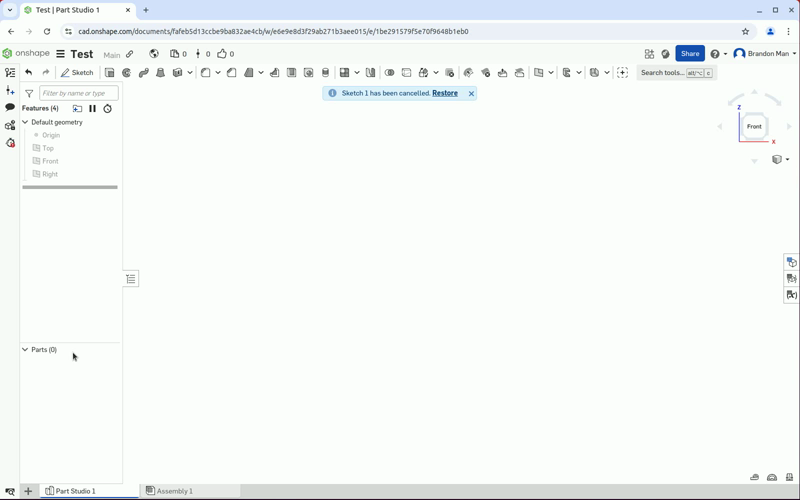
key(shift+y)
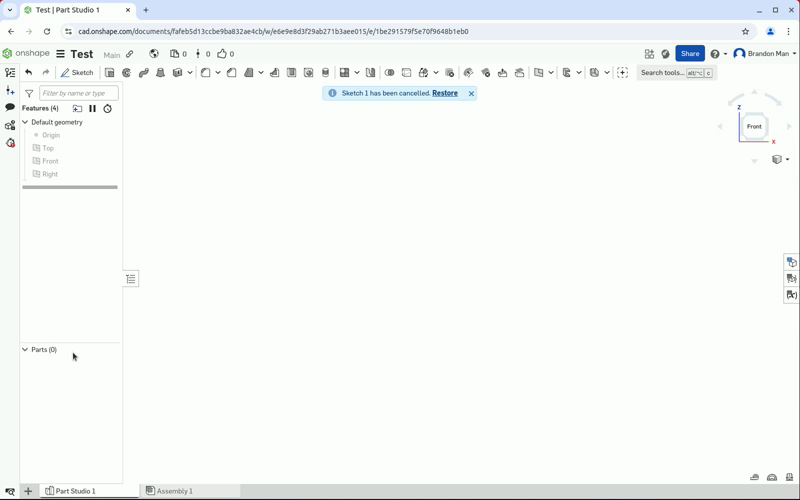
key(shift+s)
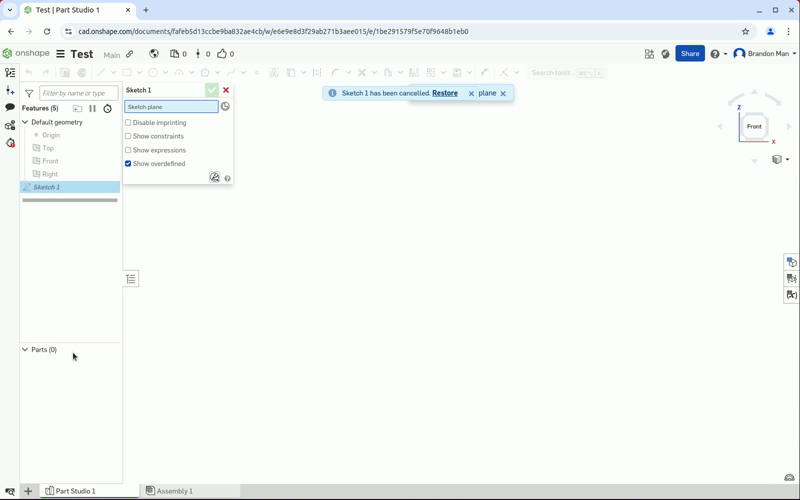
mouse_move(73, 163)
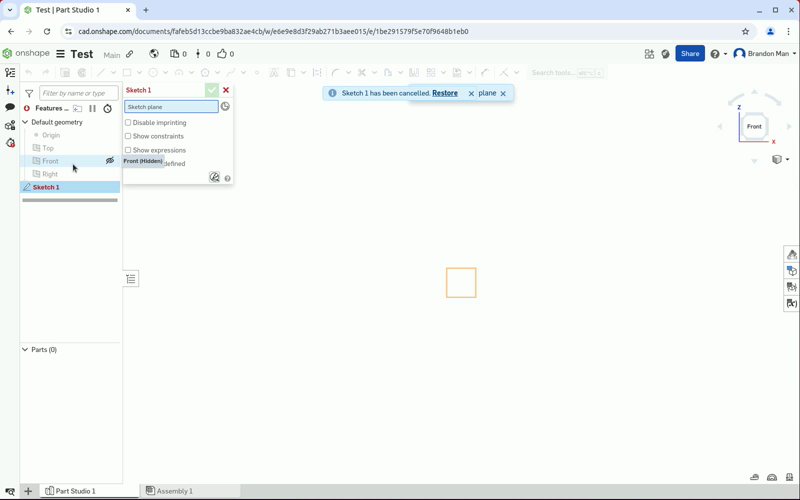
click(73, 163)
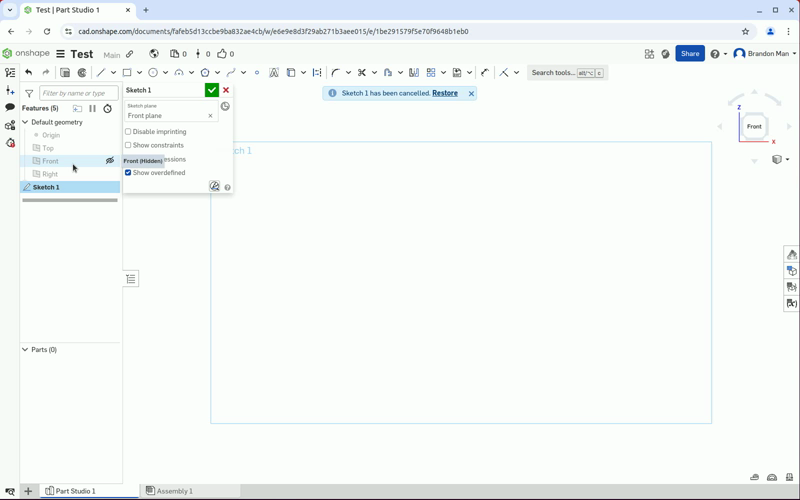
mouse_move(73, 352)
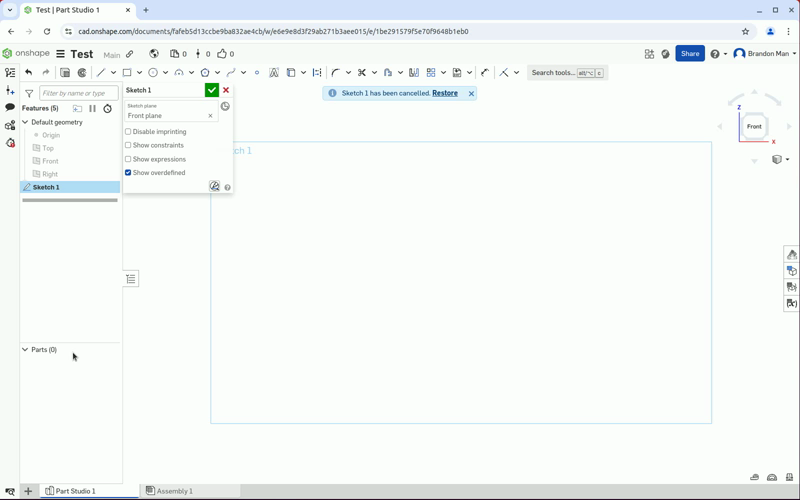
key(y)
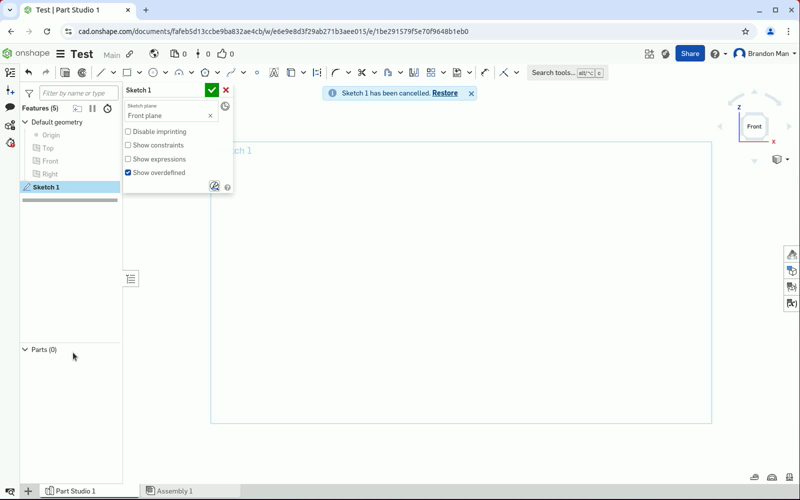
key(l)
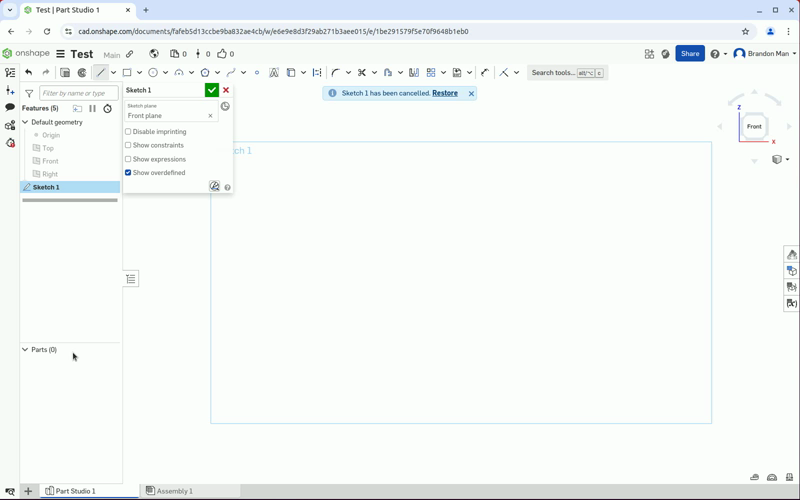
key_down(shift)
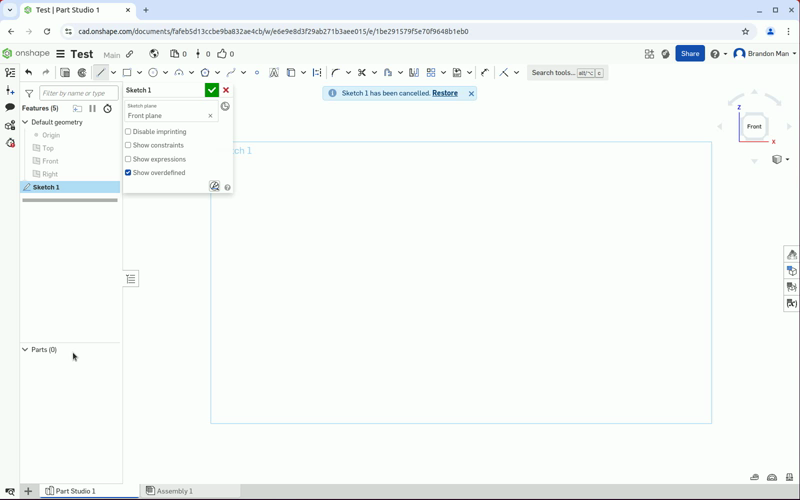
mouse_move(353, 340)
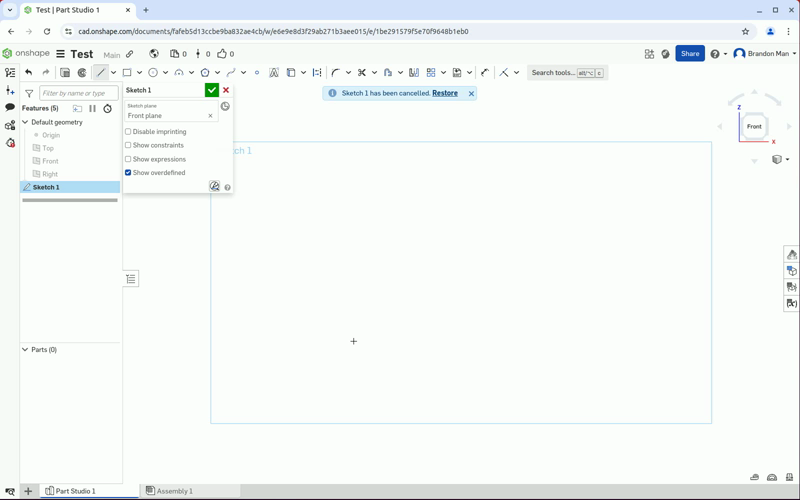
click(353, 340)
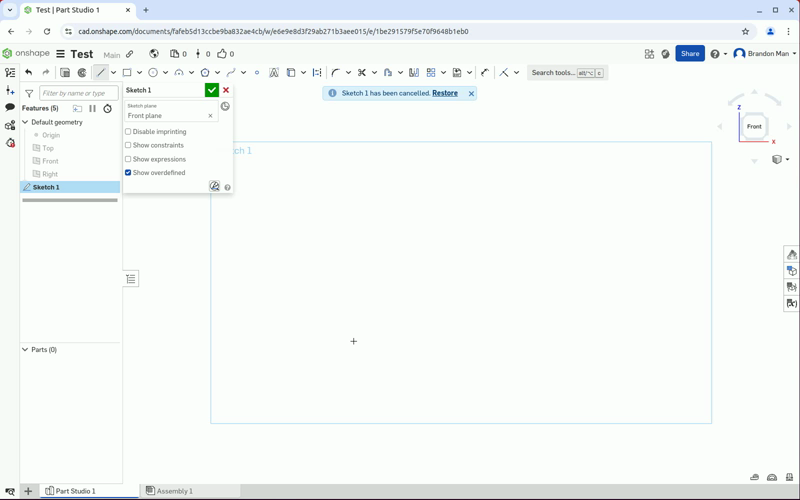
key_up(shift)
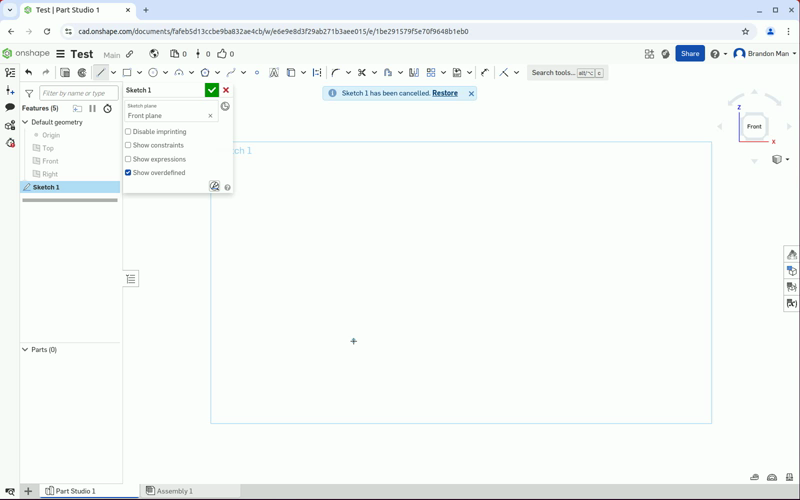
key_down(shift)
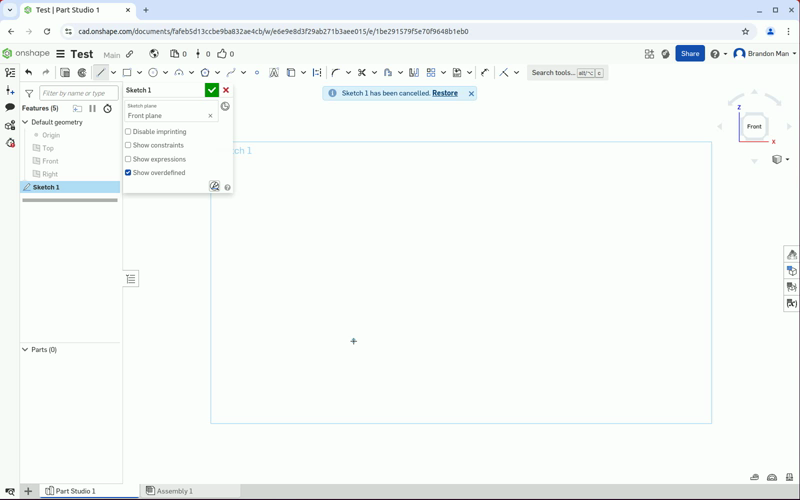
mouse_move(572, 340)
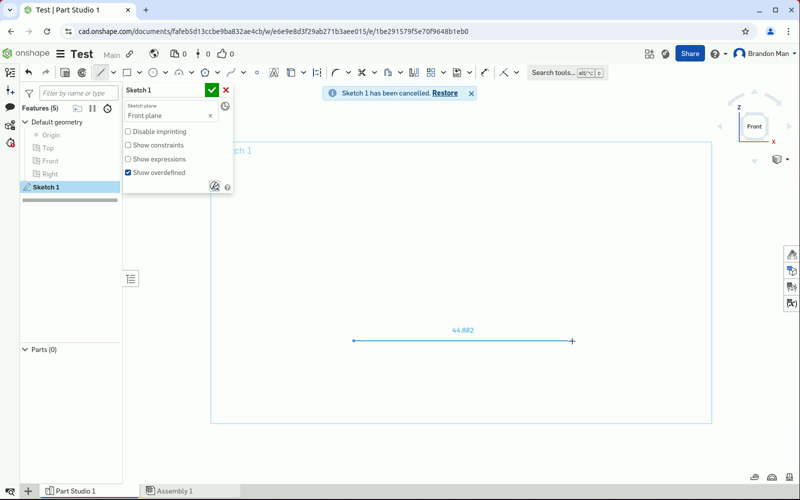
click(572, 340)
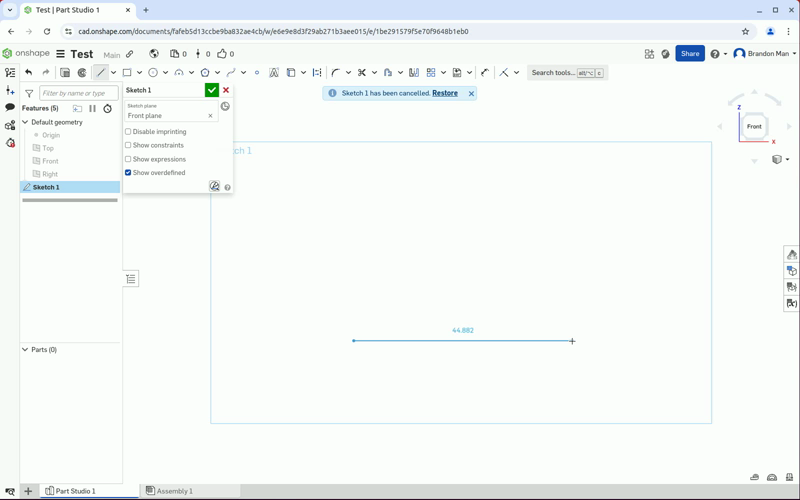
key_up(shift)
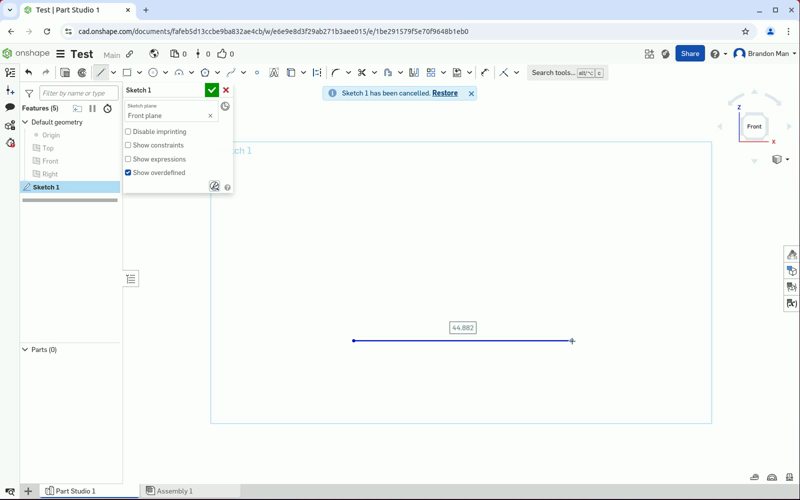
key_down(shift)
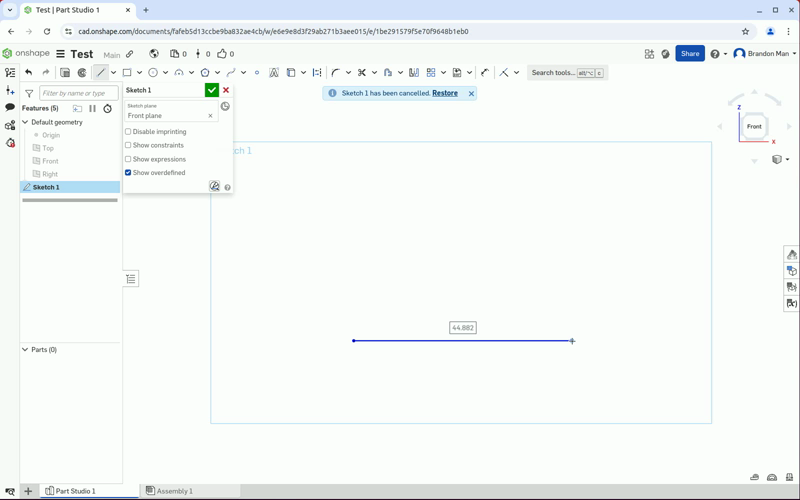
mouse_move(572, 267)
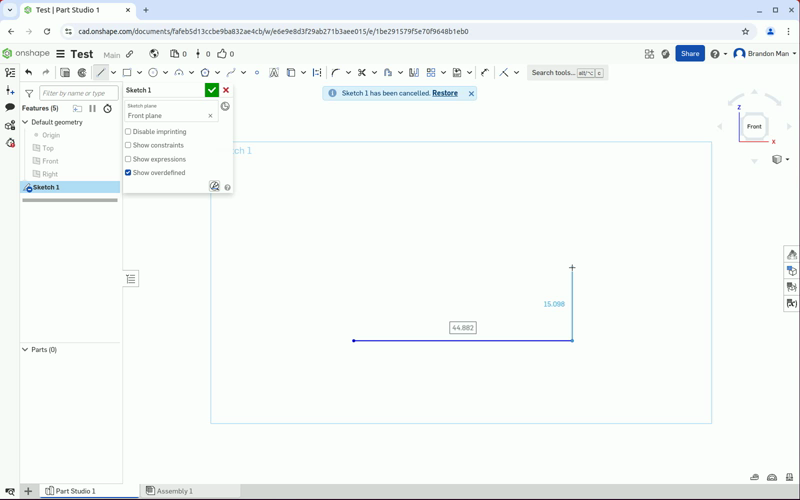
click(572, 267)
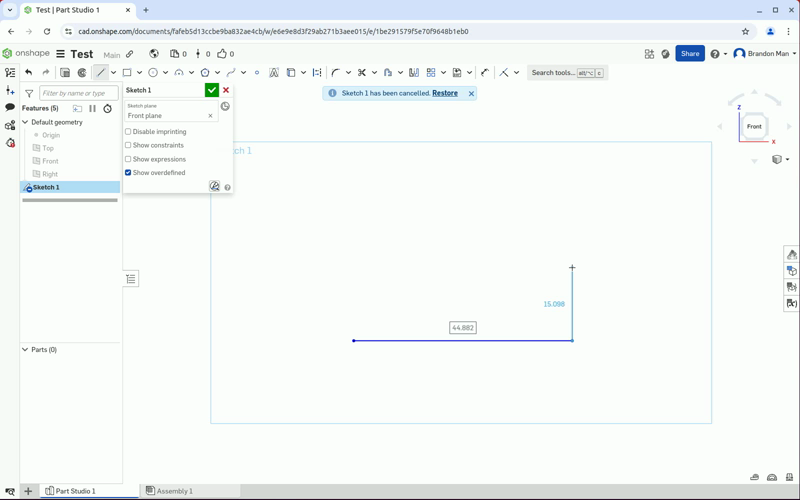
key_up(shift)
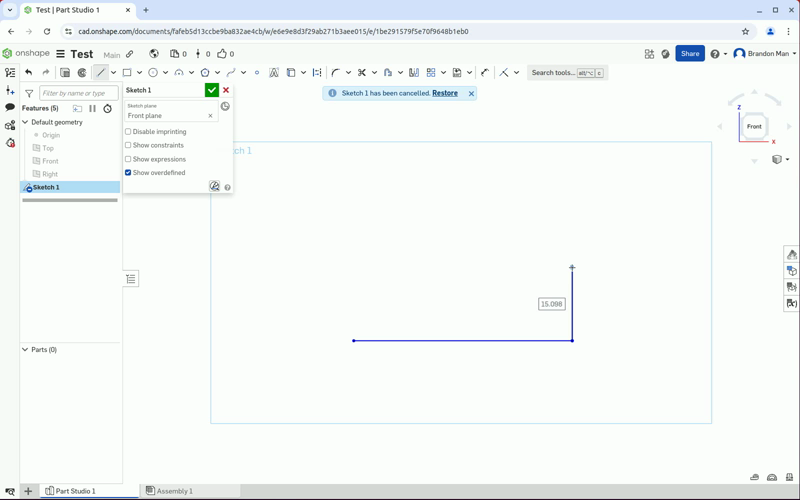
key_down(shift)
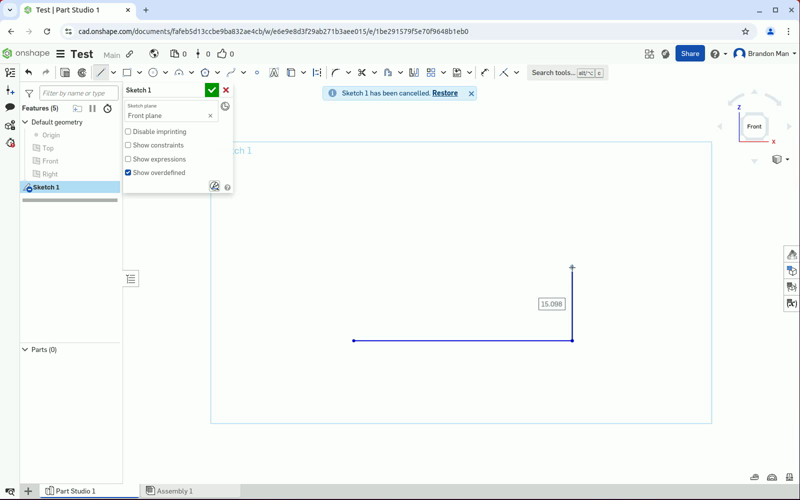
mouse_move(353, 267)
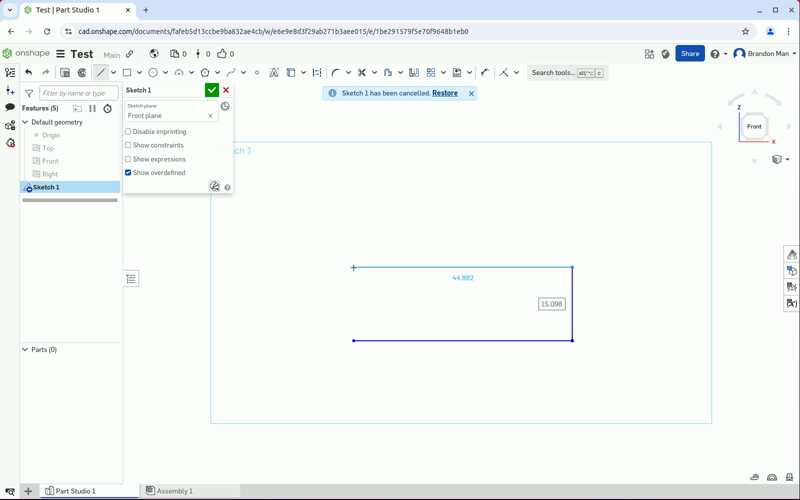
click(353, 267)
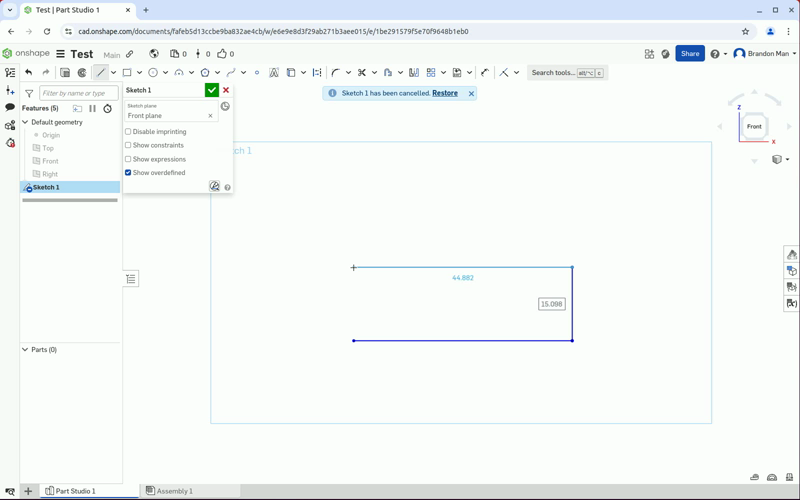
key_up(shift)
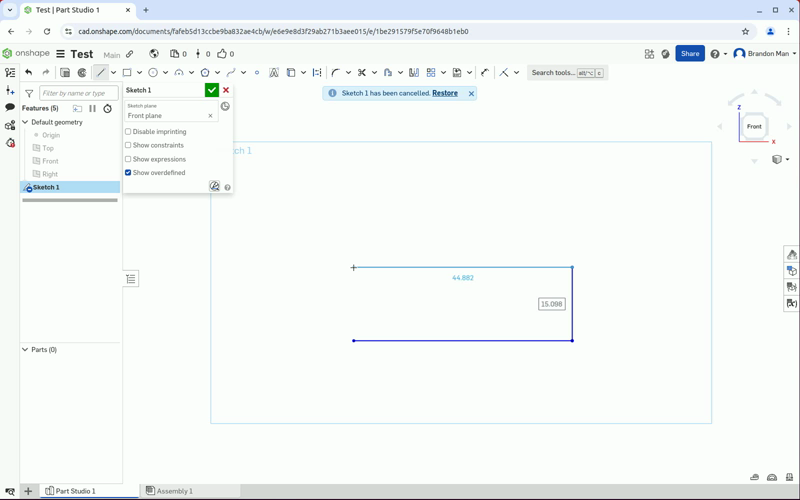
key_down(shift)
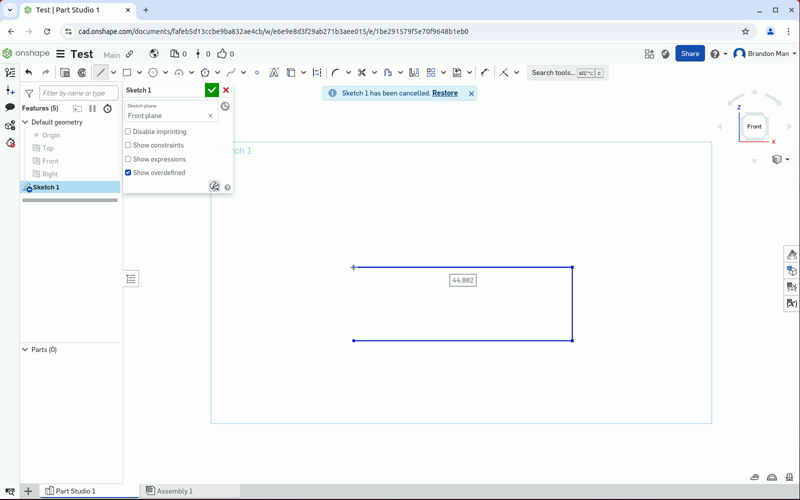
mouse_move(353, 340)
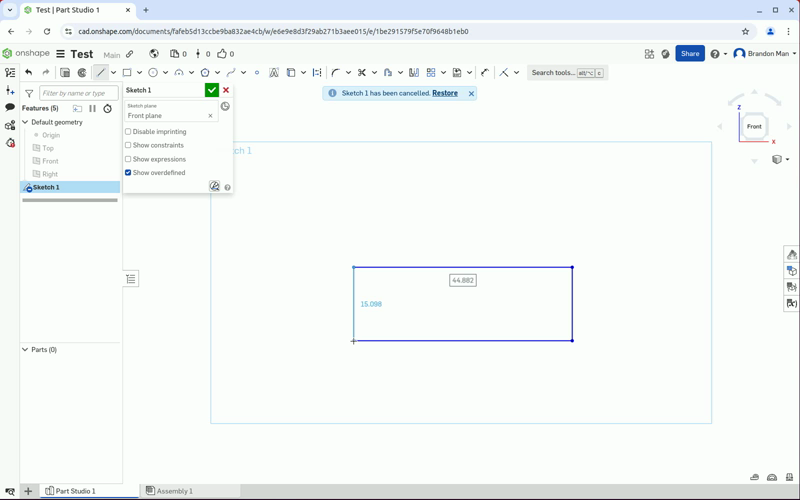
key_up(shift)
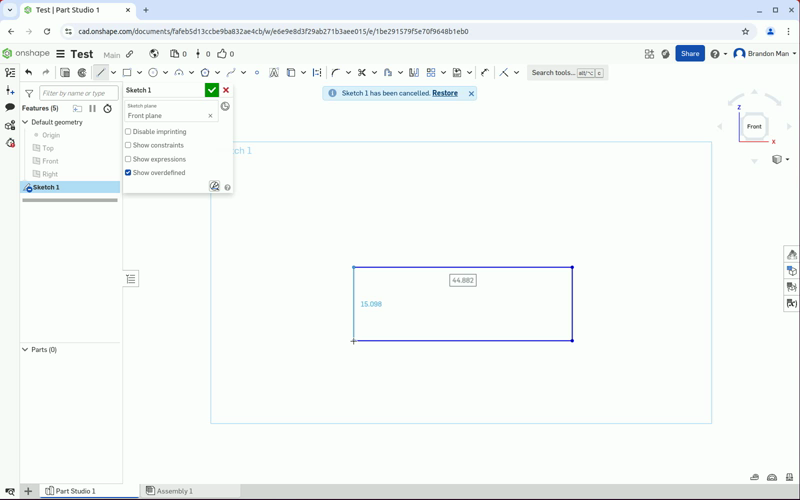
click(353, 340)
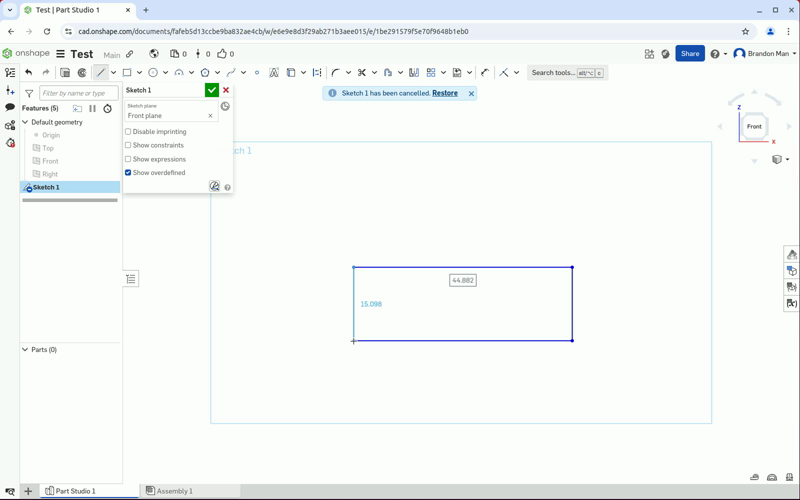
key(esc)
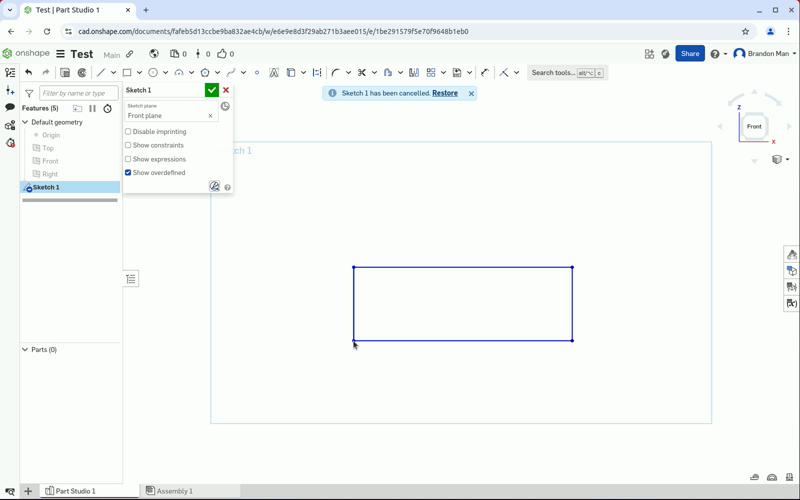
mouse_move(521, 297)
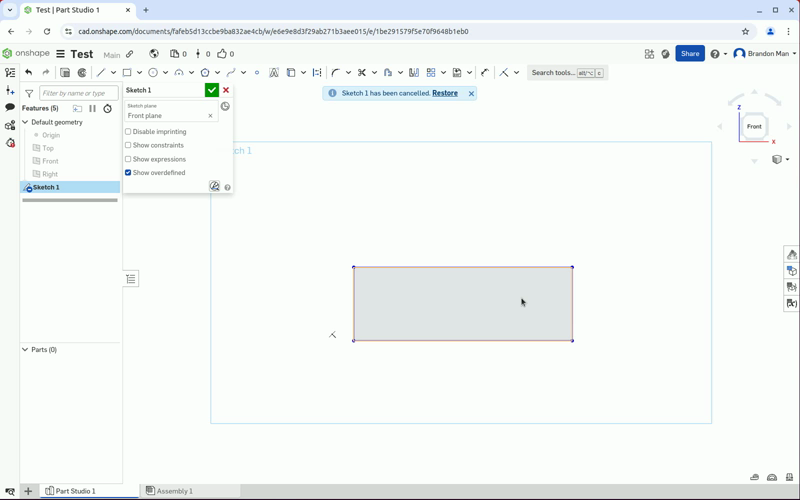
click(521, 297)
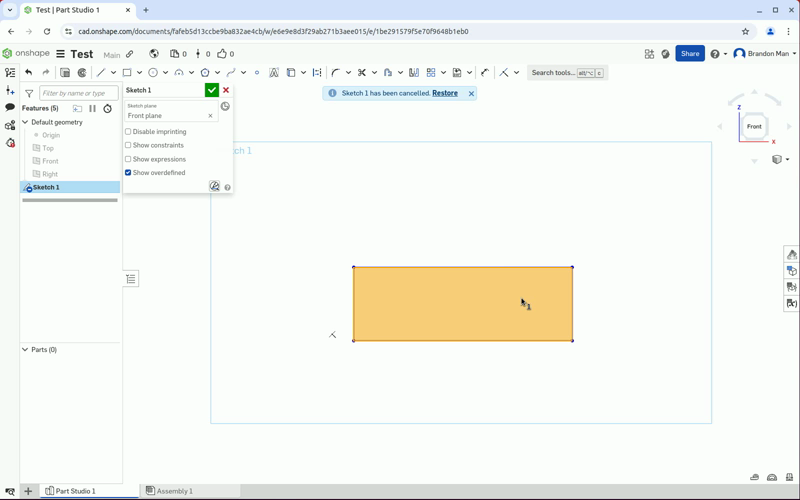
mouse_move(73, 352)
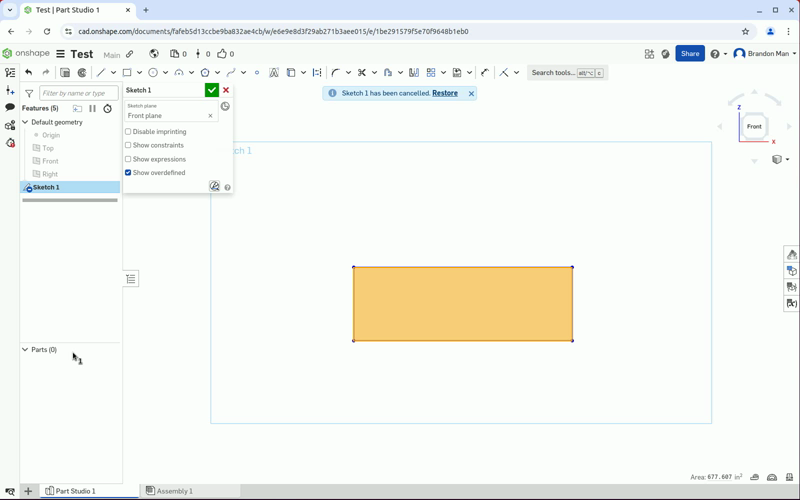
key(shift+y)
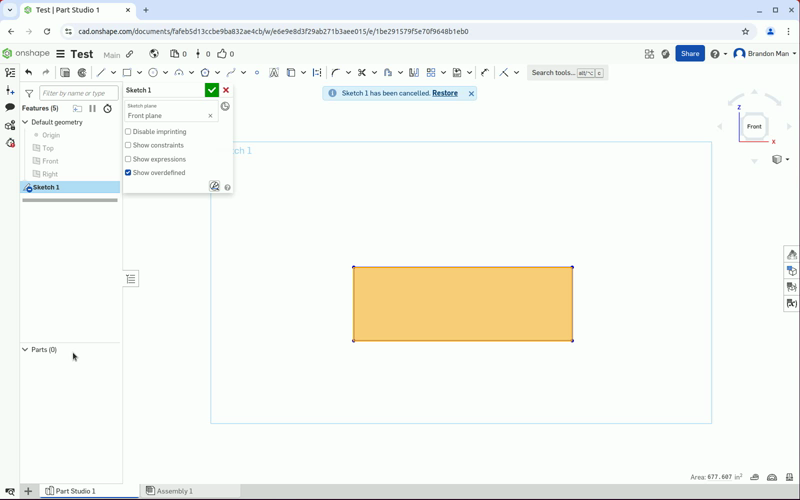
key(shift+e)
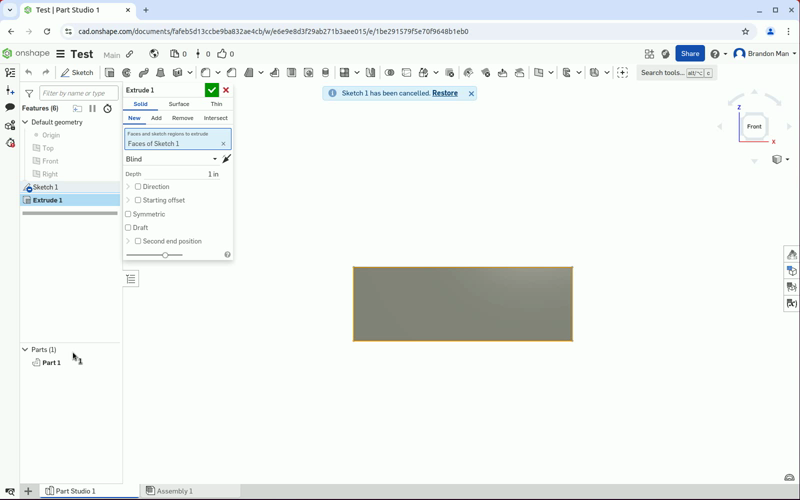
mouse_move(143, 106)
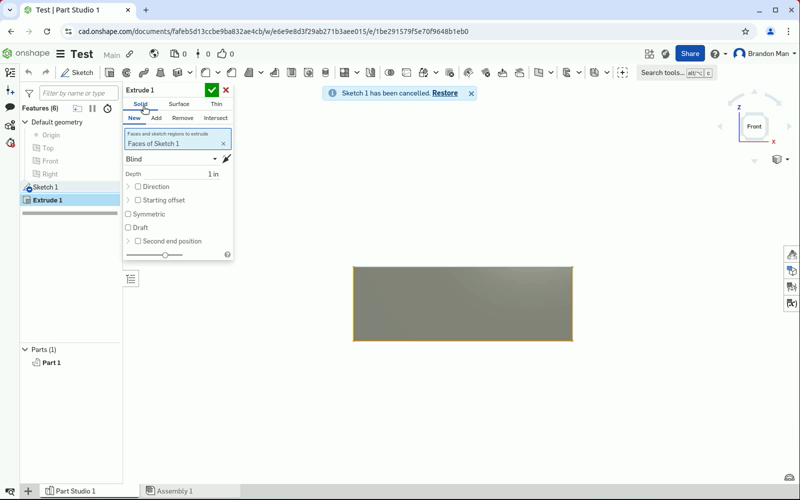
click(143, 106)
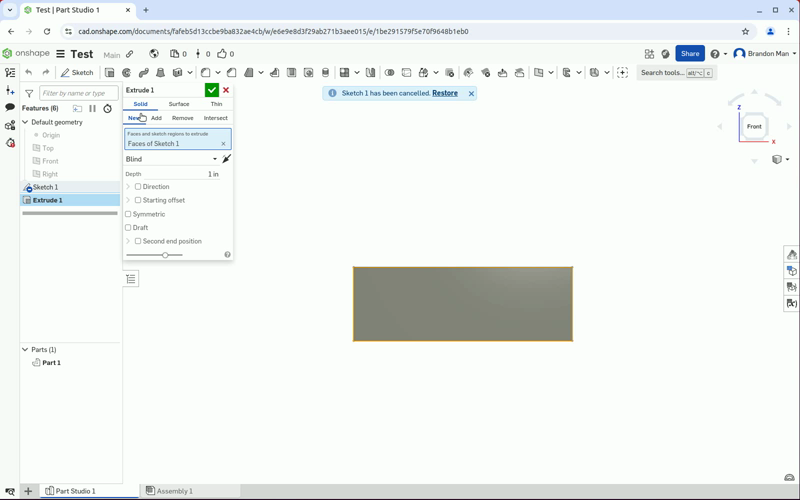
mouse_move(137, 120)
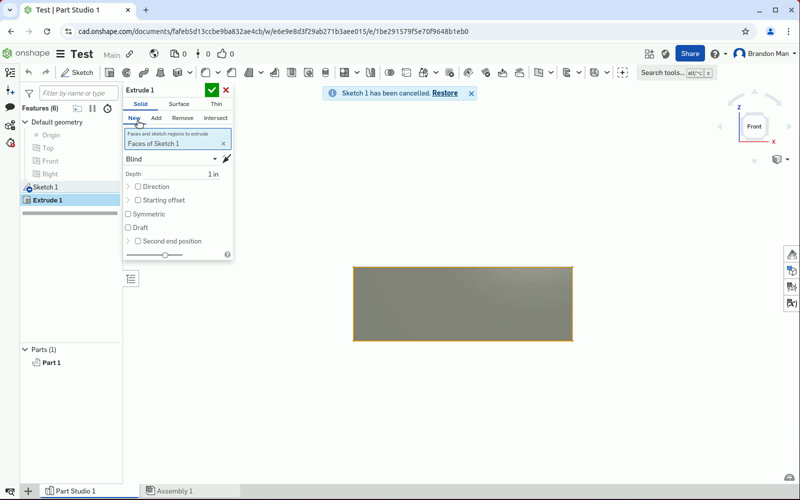
click(137, 120)
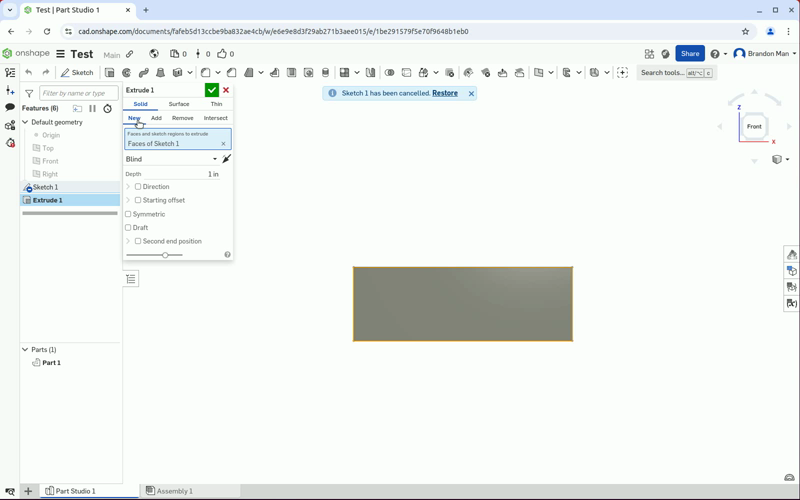
key(tab, 4)
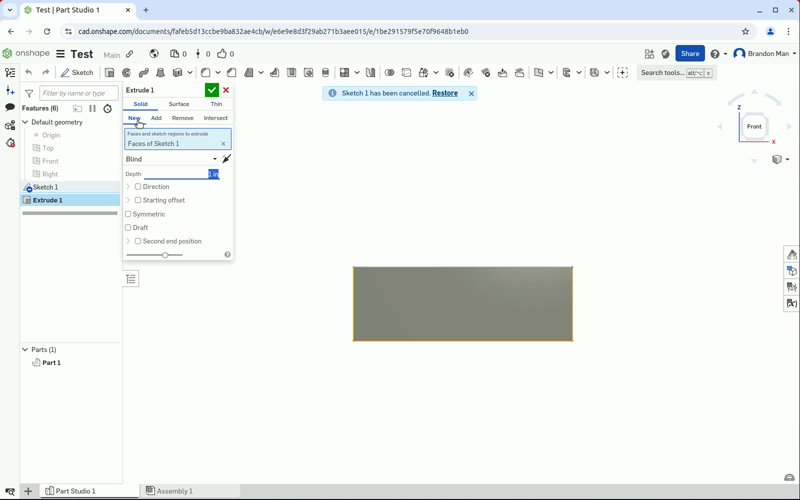
text(0.963)
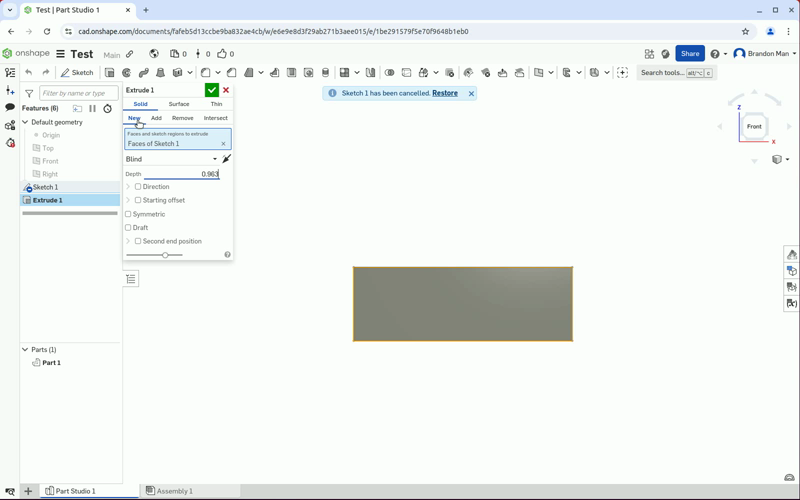
key(enter)
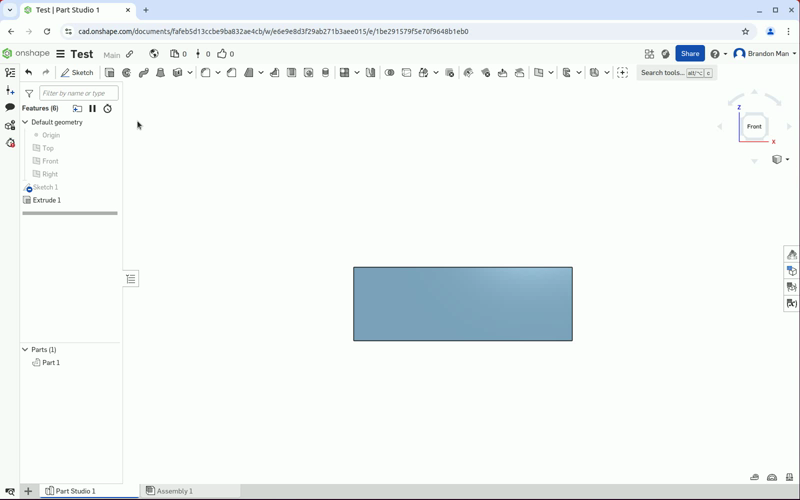
key(shift+h)
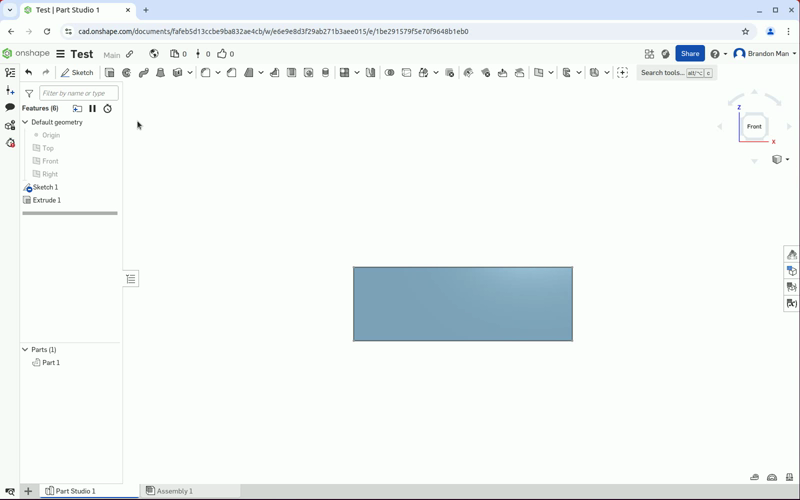
key(shift+h)
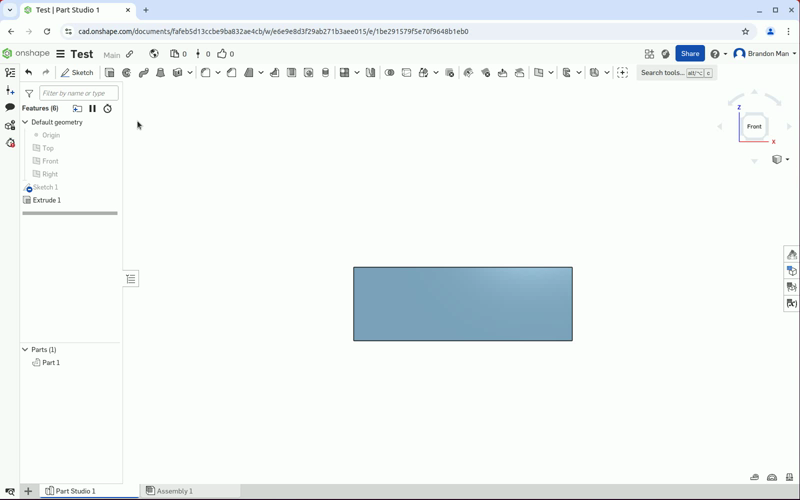
mouse_move(73, 189)
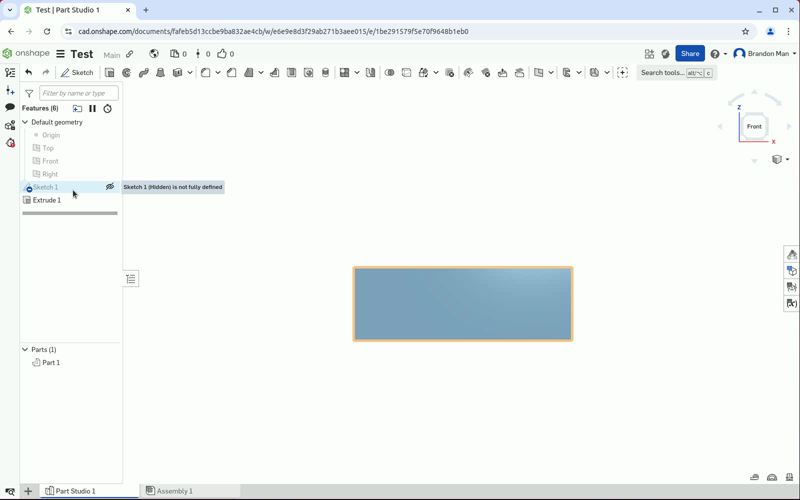
click(73, 189)
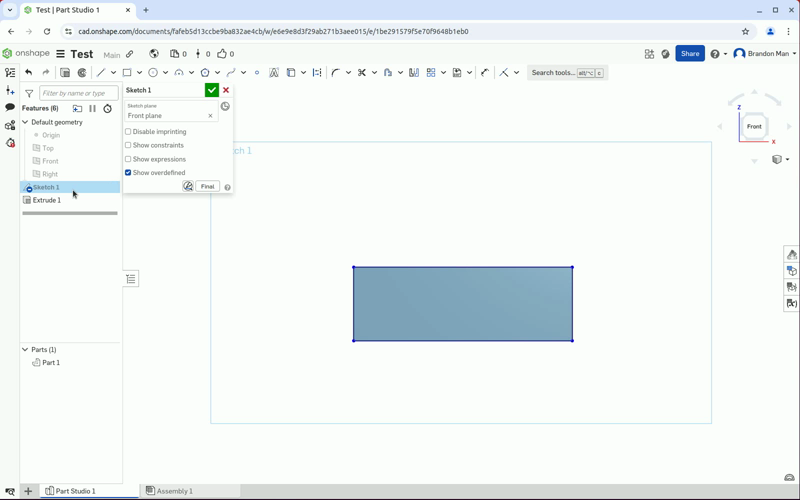
mouse_move(229, 92)
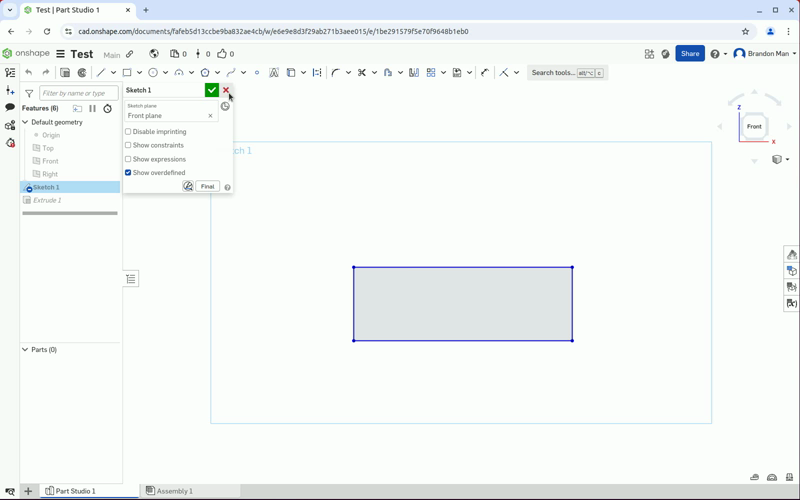
click(229, 92)
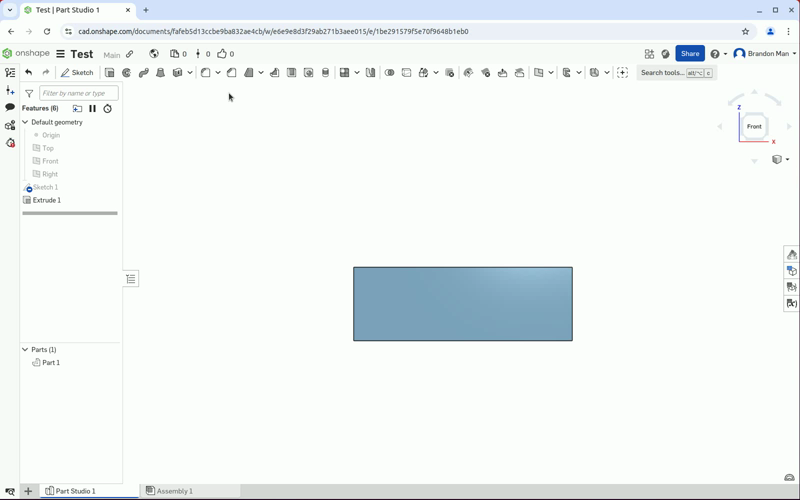
mouse_move(541, 75)
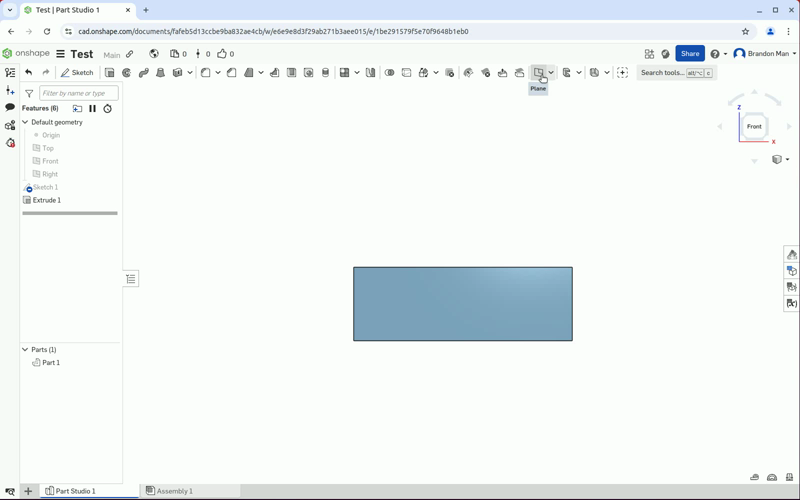
click(541, 75)
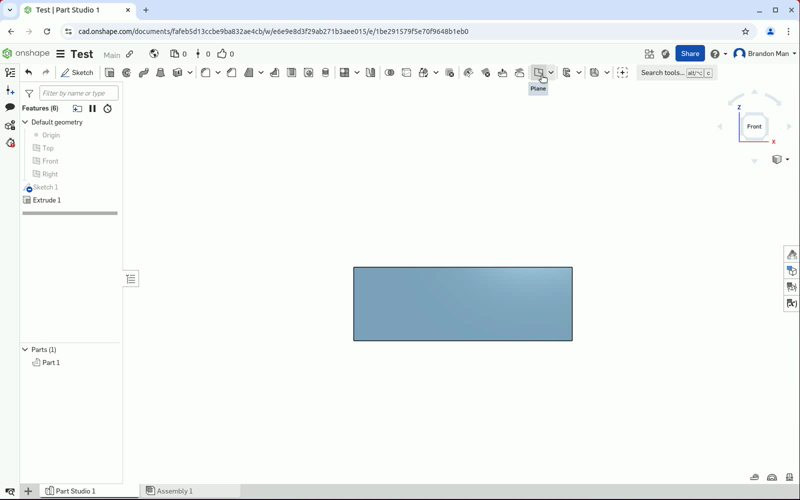
mouse_move(73, 163)
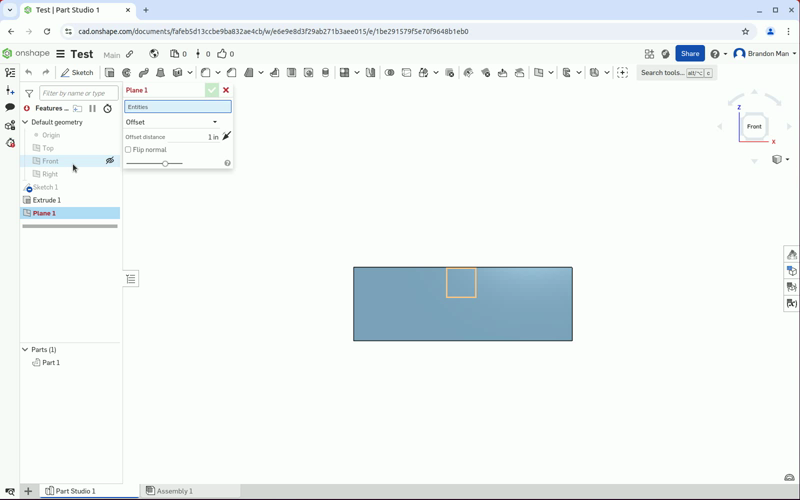
click(73, 163)
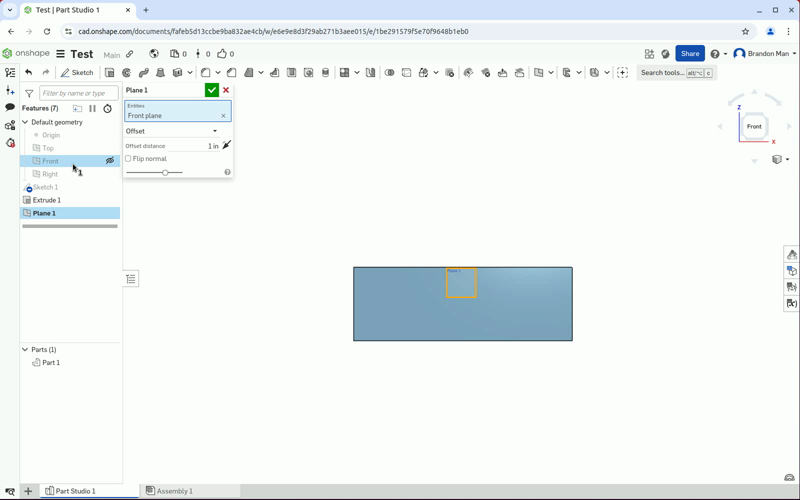
key(tab, 2)
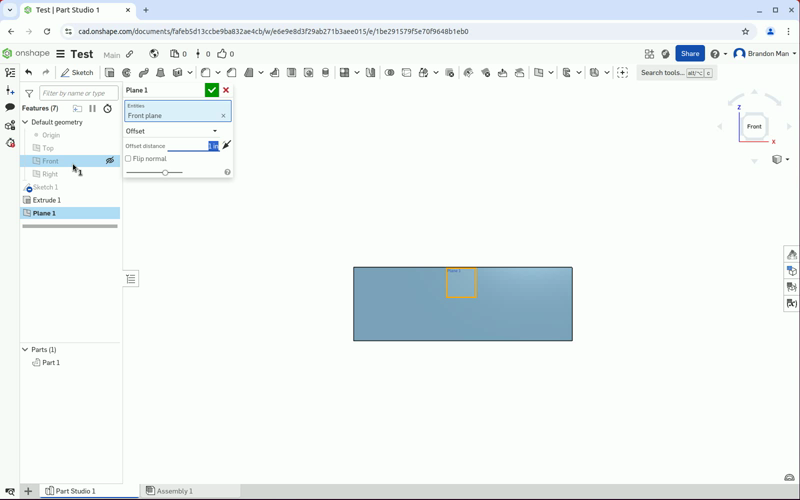
text(0.955)
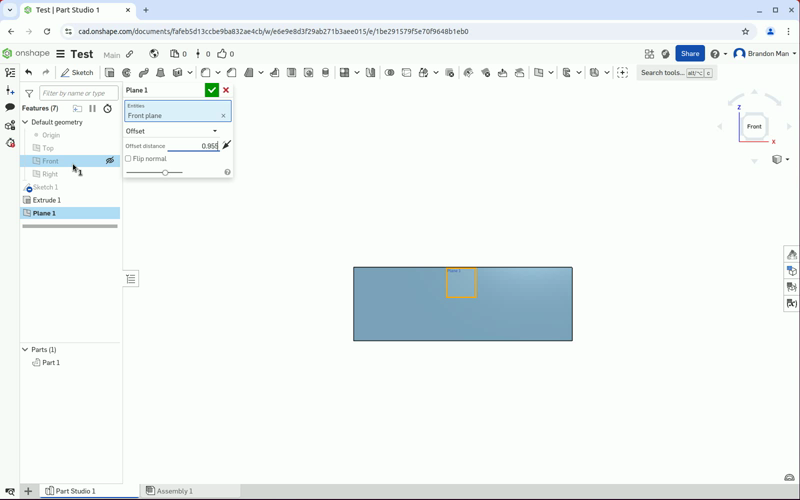
key(enter, 2)
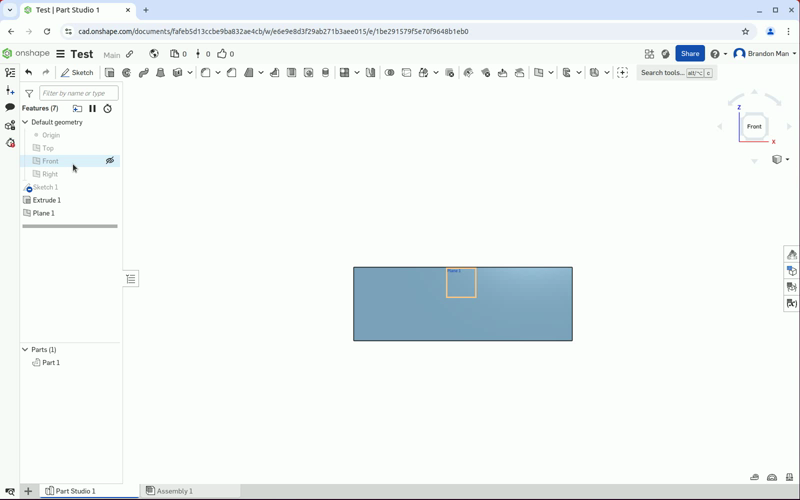
key(shift+s)
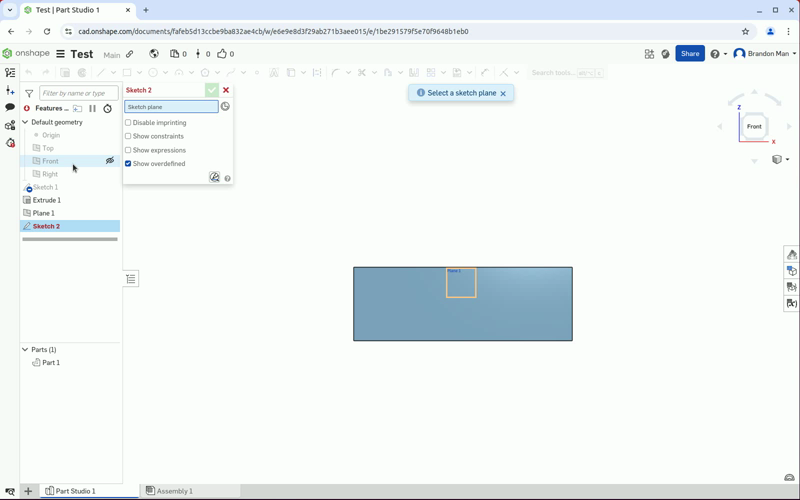
mouse_move(73, 215)
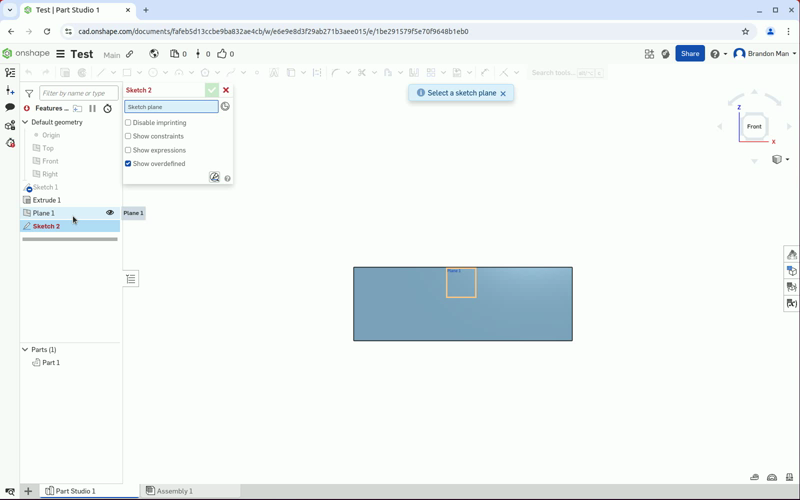
click(73, 215)
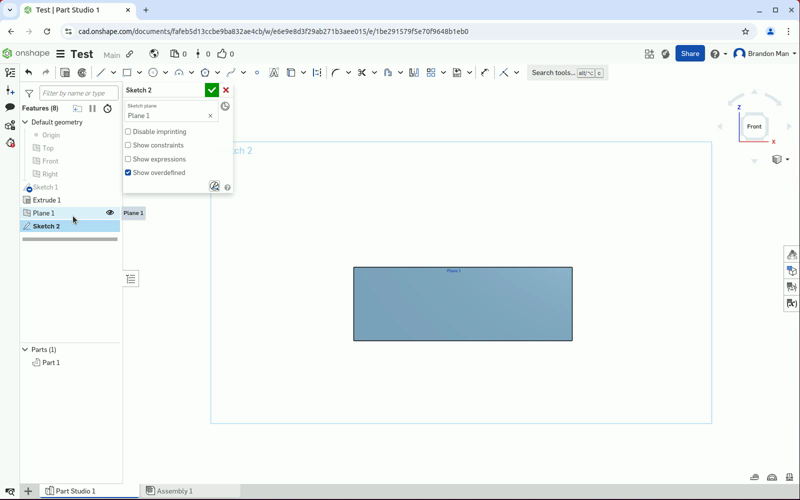
mouse_move(73, 352)
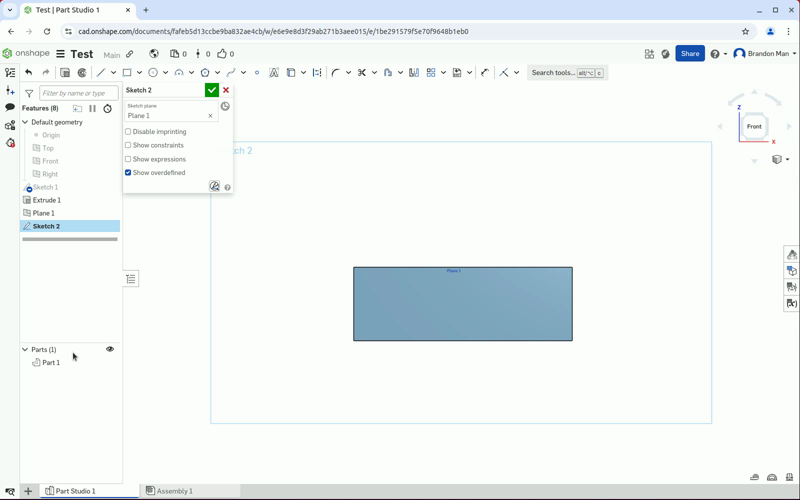
key(y)
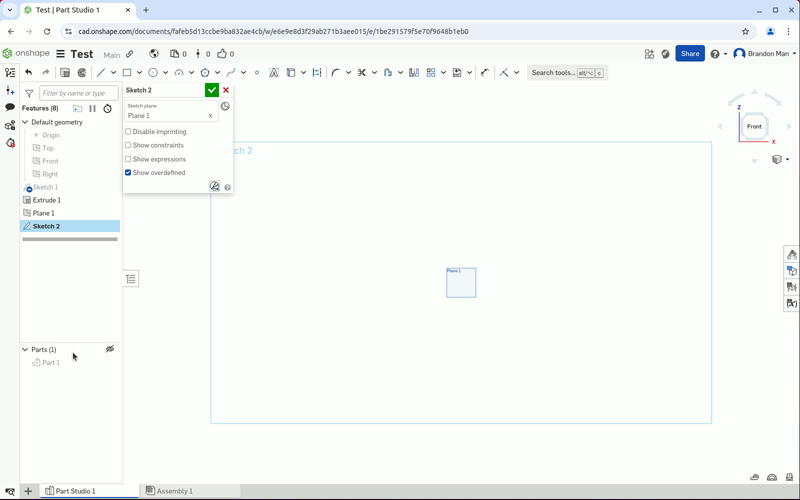
key(c)
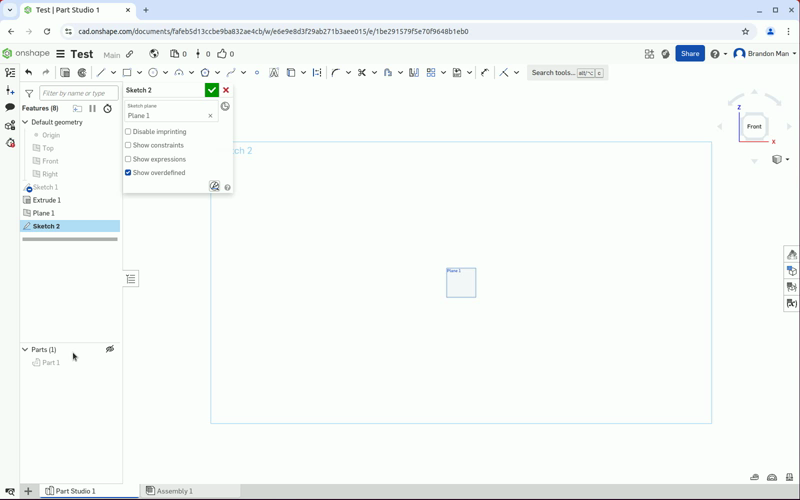
key_down(shift)
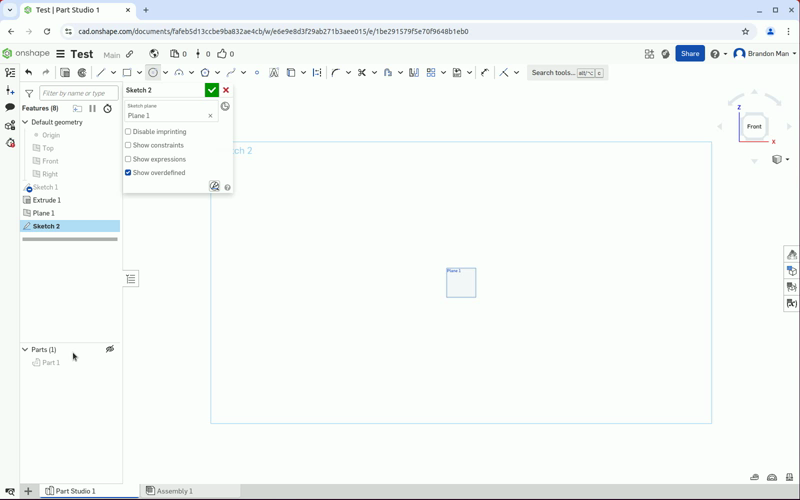
mouse_move(382, 294)
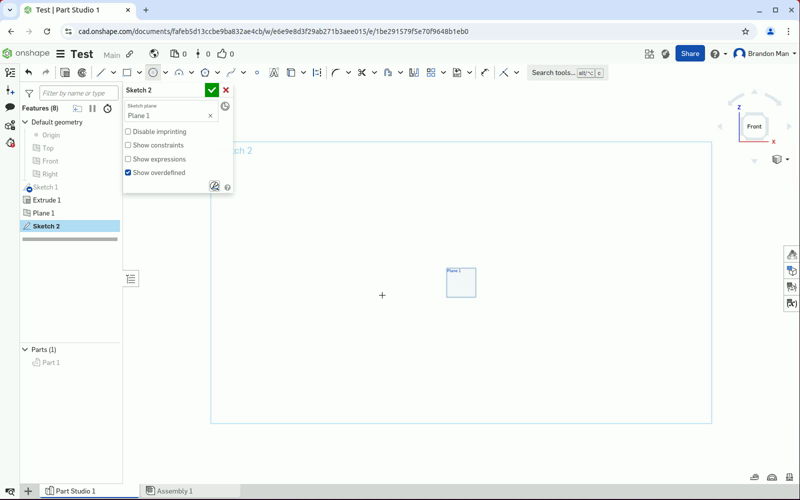
click(382, 294)
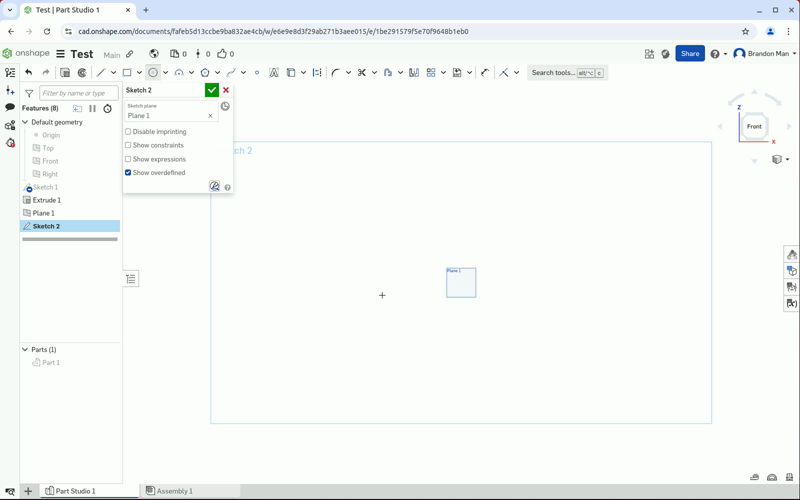
key_up(shift)
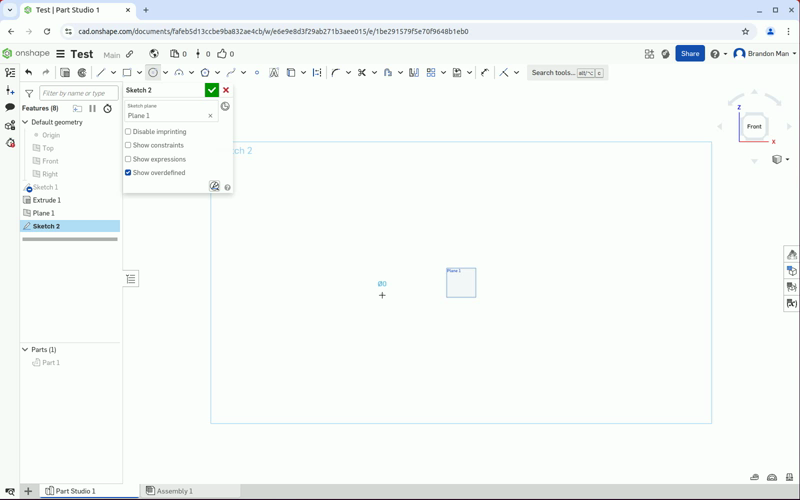
mouse_move(392, 294)
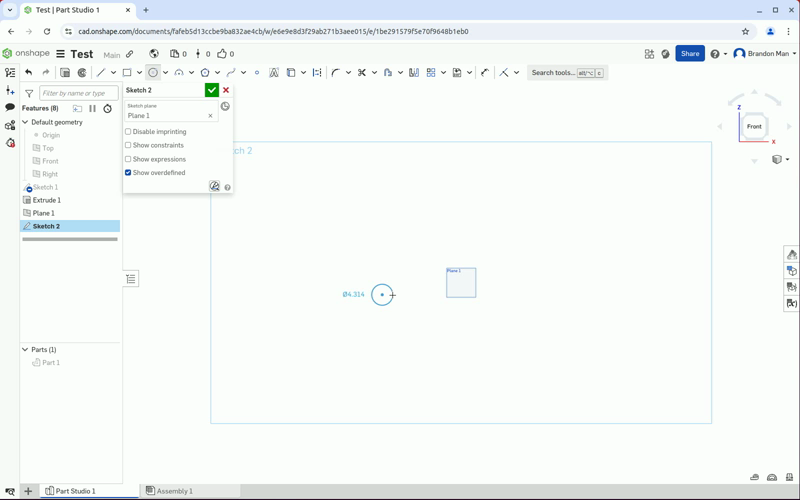
click(392, 294)
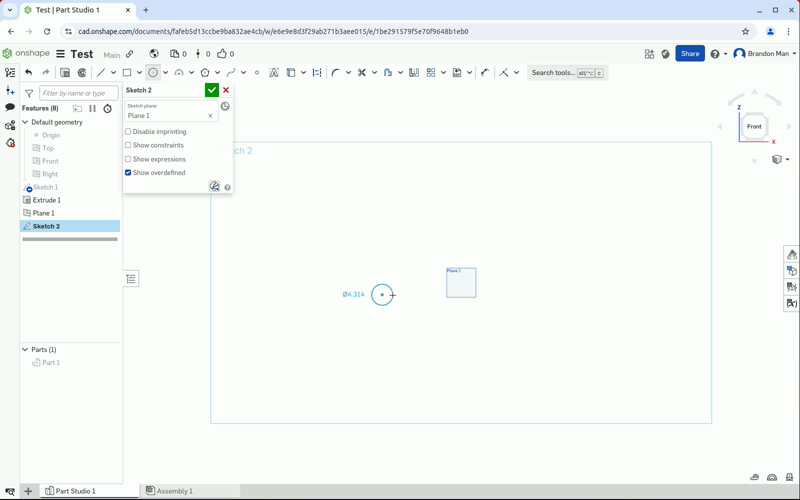
key(esc)
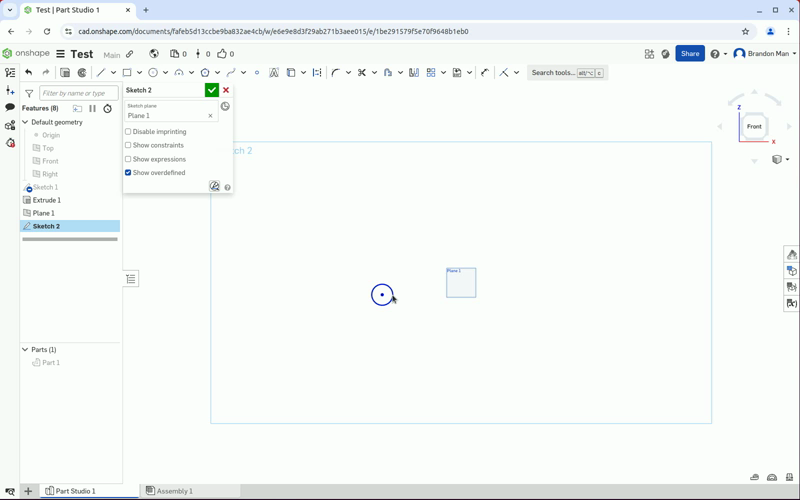
mouse_move(373, 291)
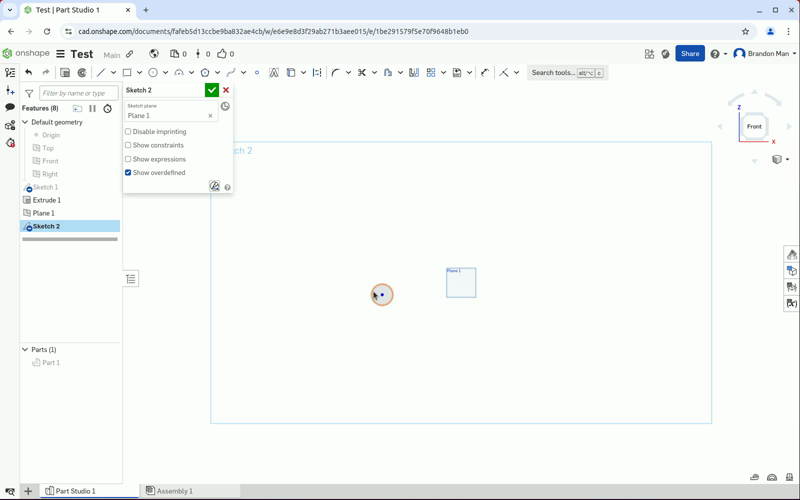
scroll(6)
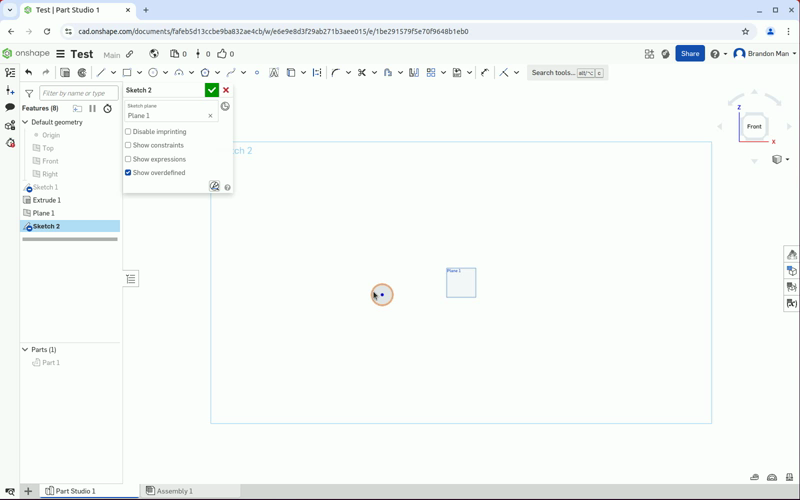
scroll(6)
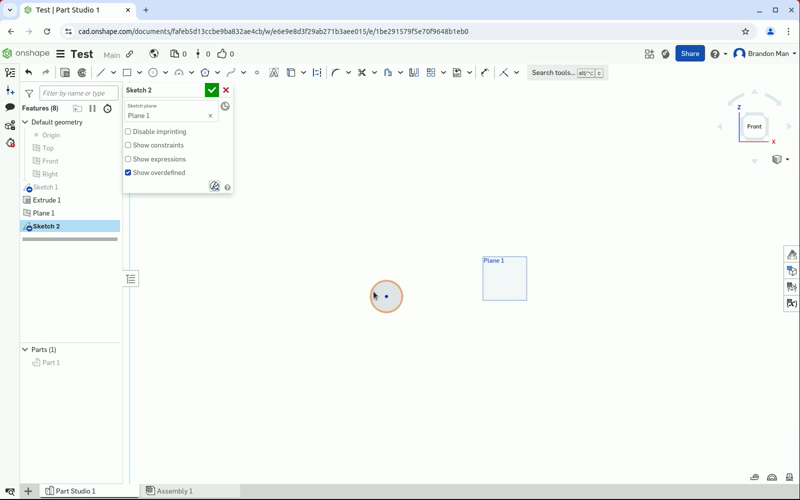
scroll(6)
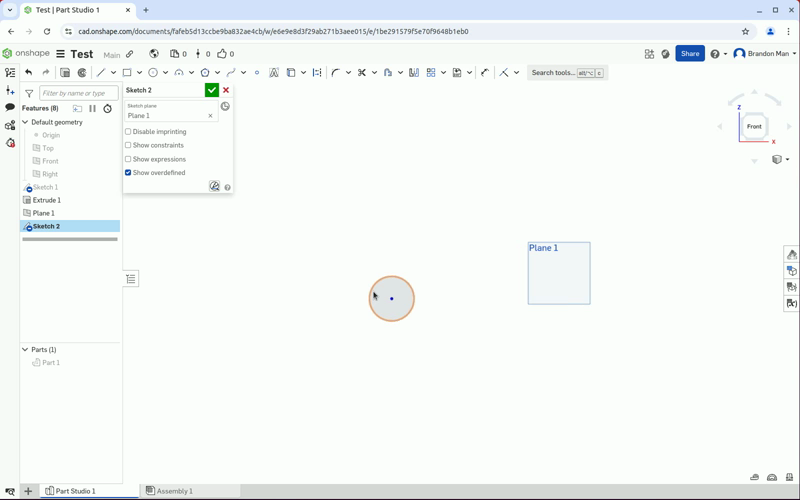
scroll(6)
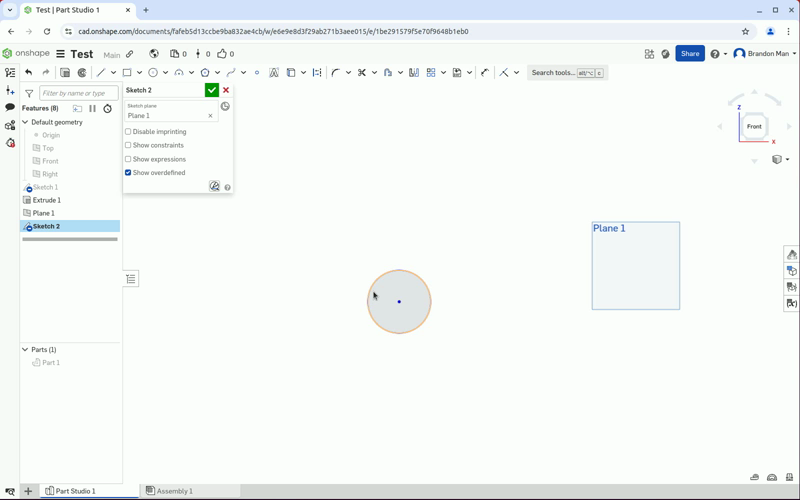
scroll(6)
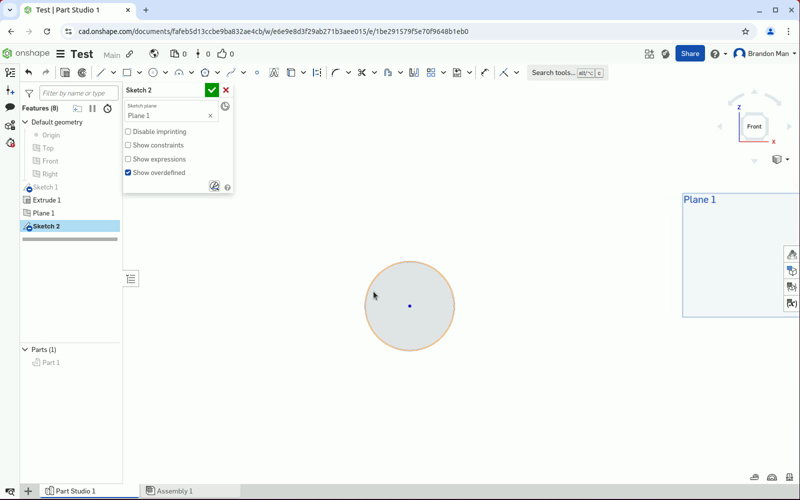
scroll(6)
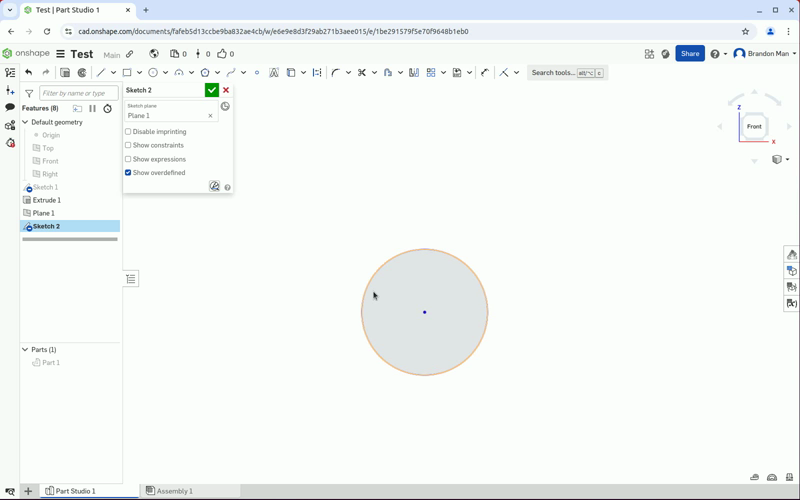
scroll(6)
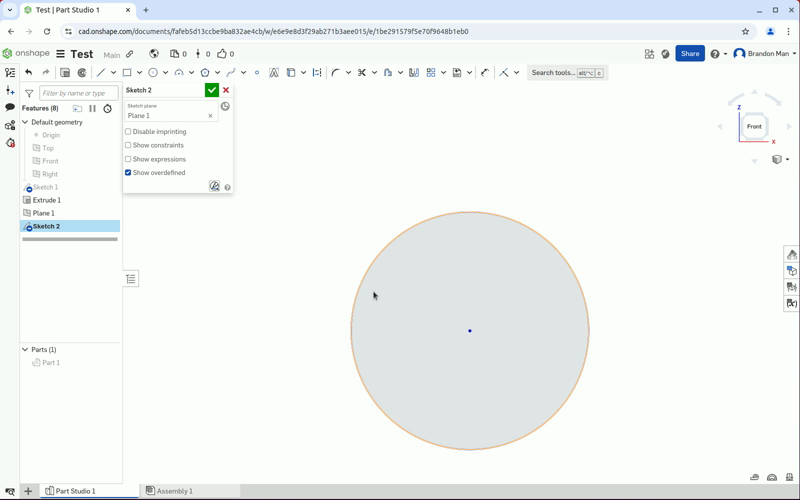
click(373, 291)
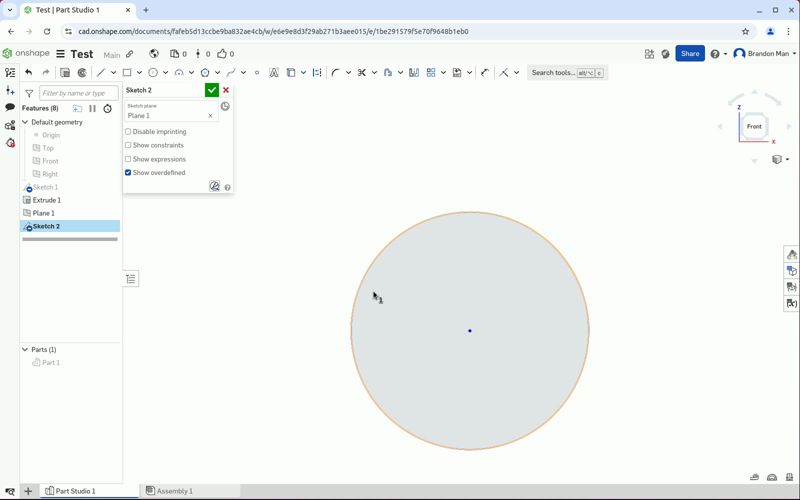
scroll(-6)
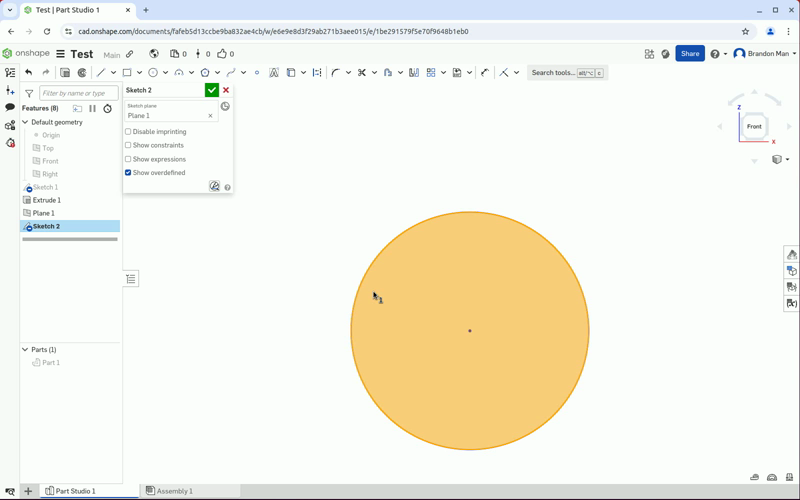
scroll(-6)
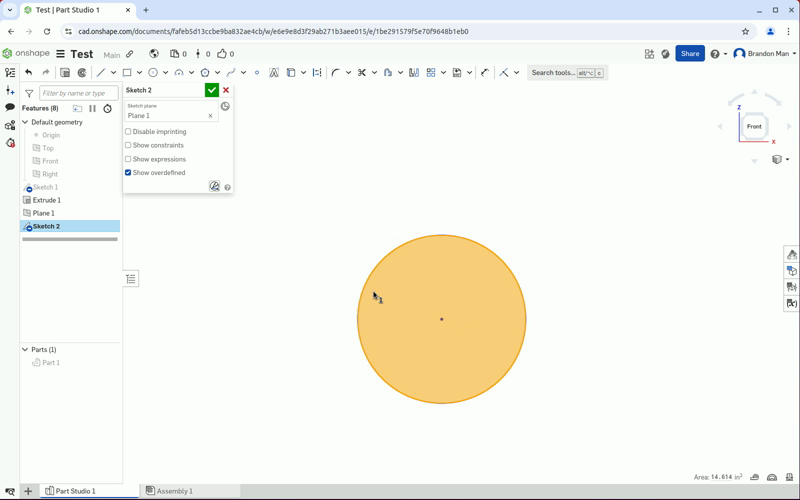
scroll(-6)
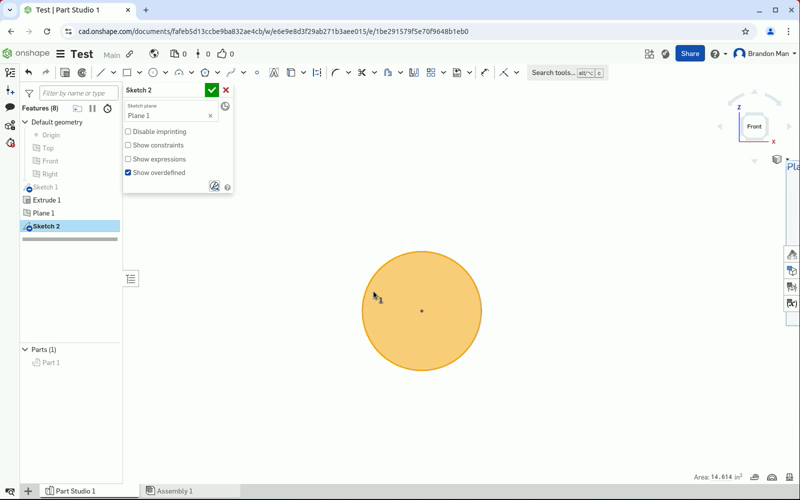
scroll(-6)
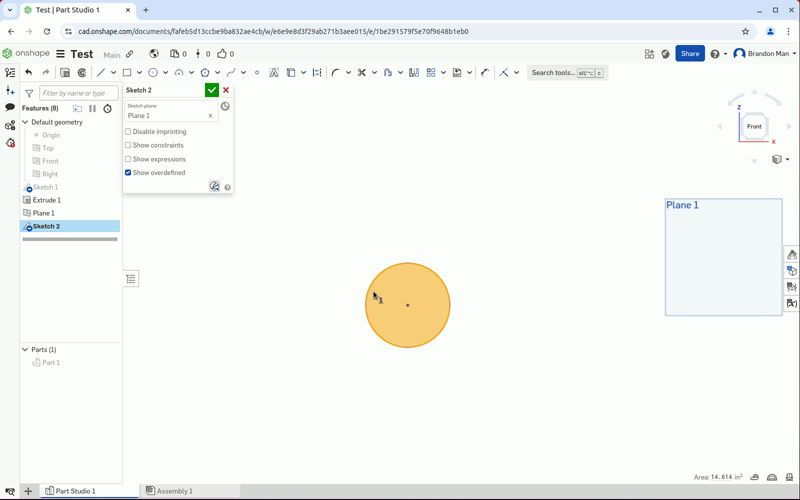
scroll(-6)
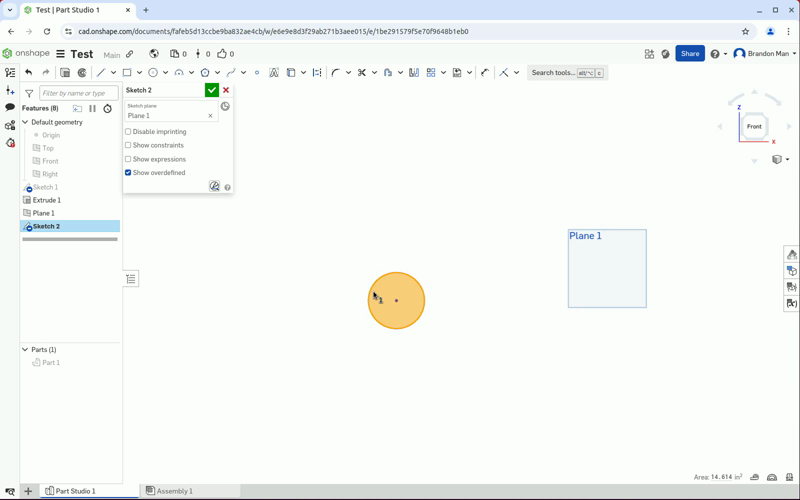
scroll(-6)
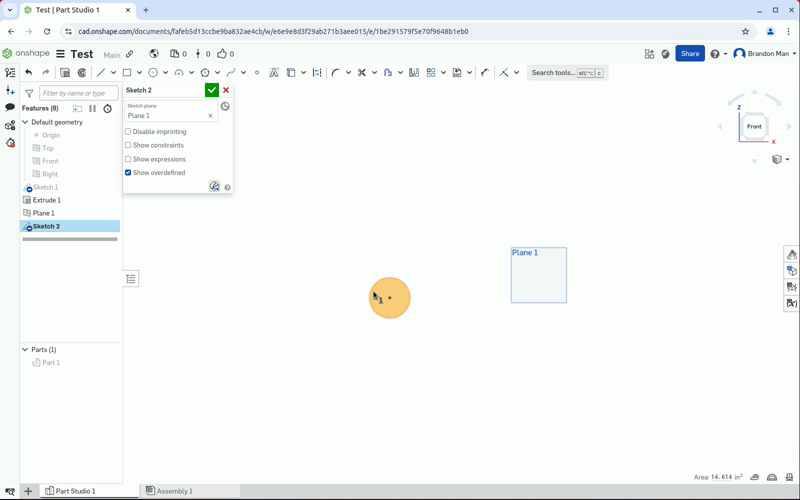
scroll(-6)
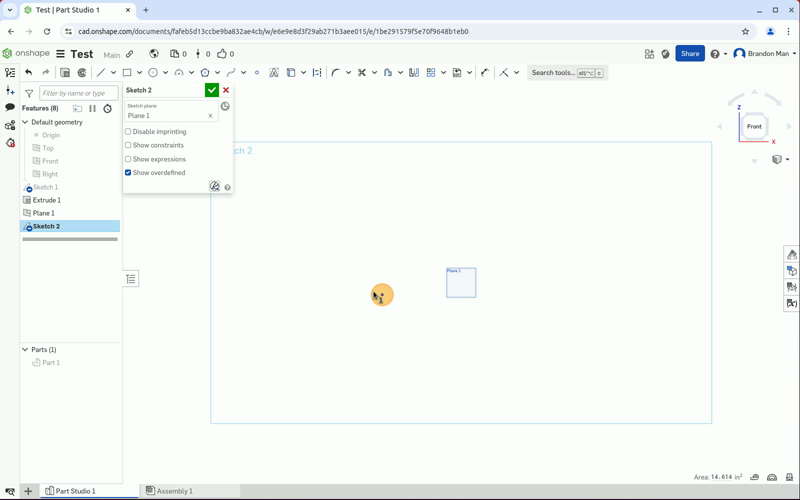
mouse_move(73, 352)
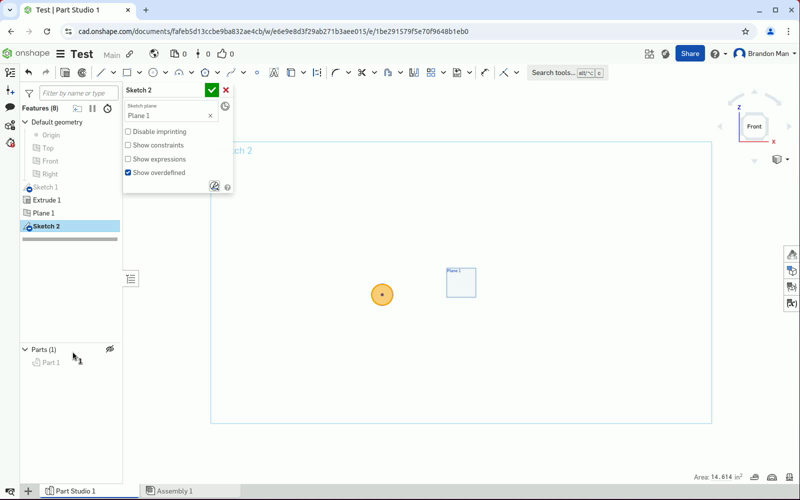
key(shift+y)
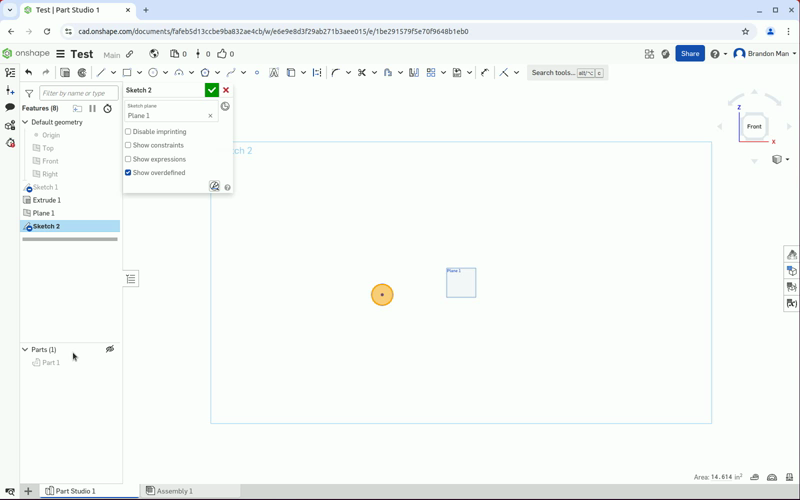
key(shift+e)
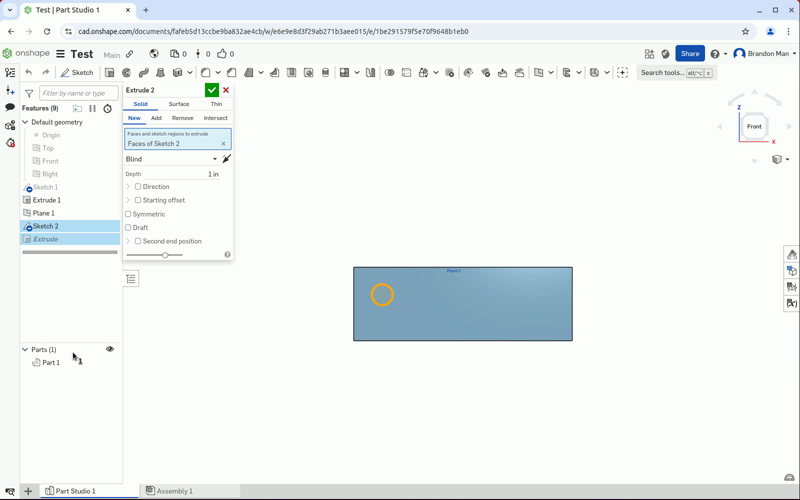
mouse_move(143, 106)
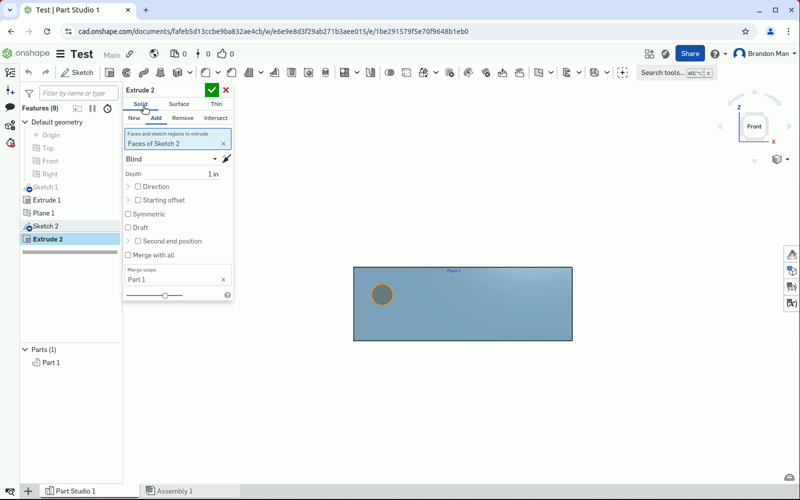
click(143, 106)
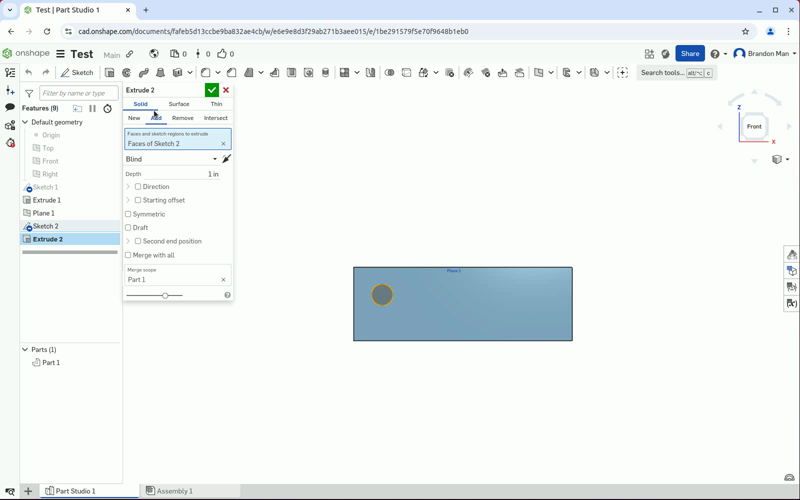
mouse_move(186, 120)
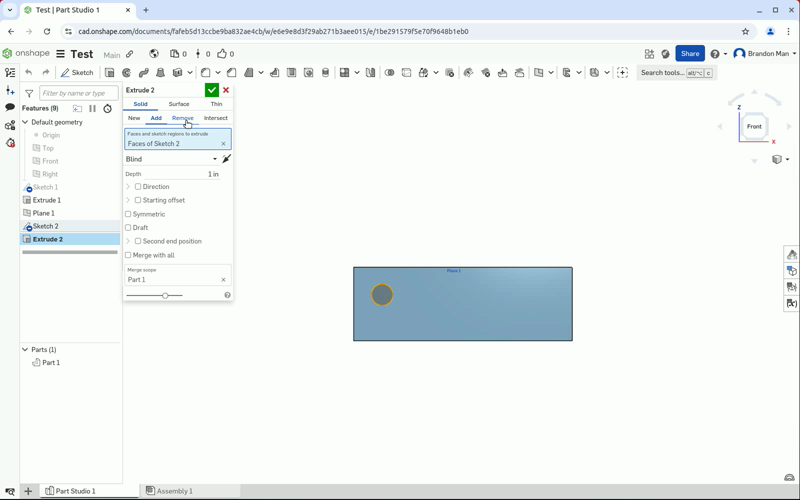
click(186, 120)
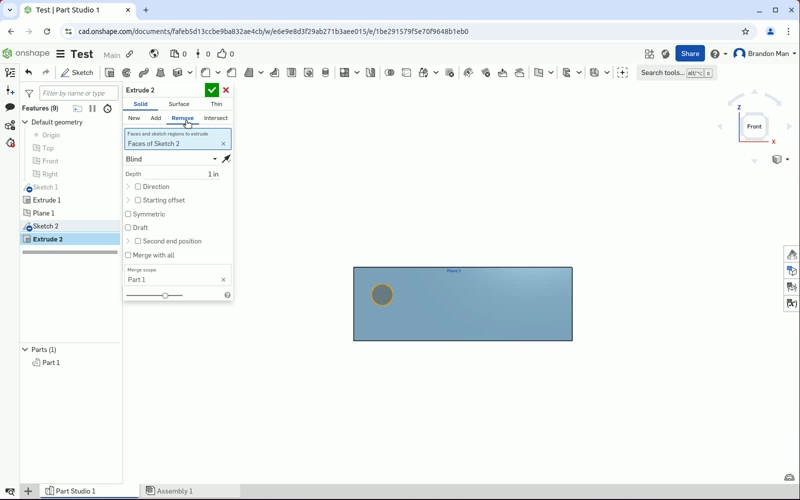
key(tab, 4)
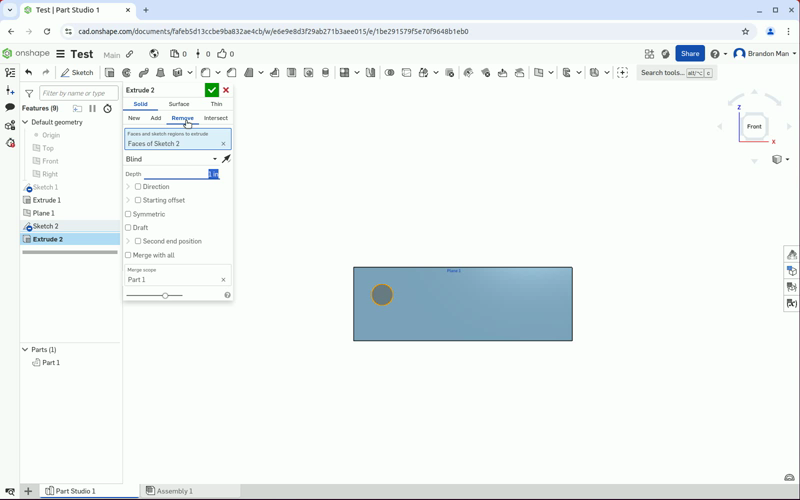
text(3.851)
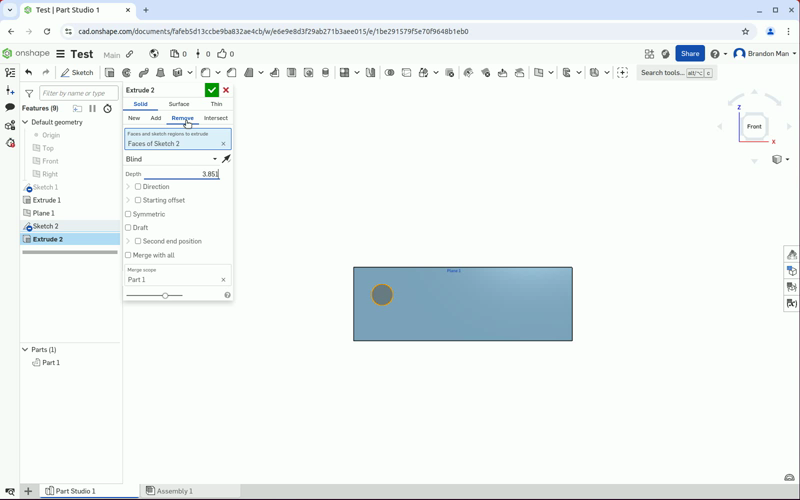
key(tab, 6)
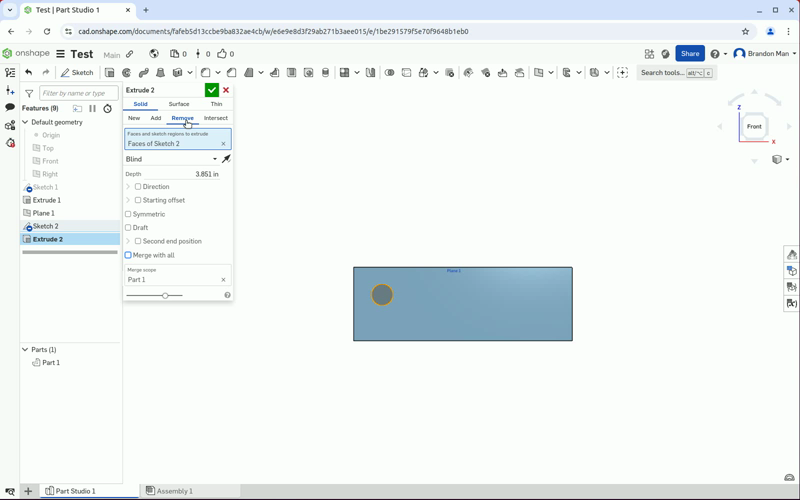
key(space)
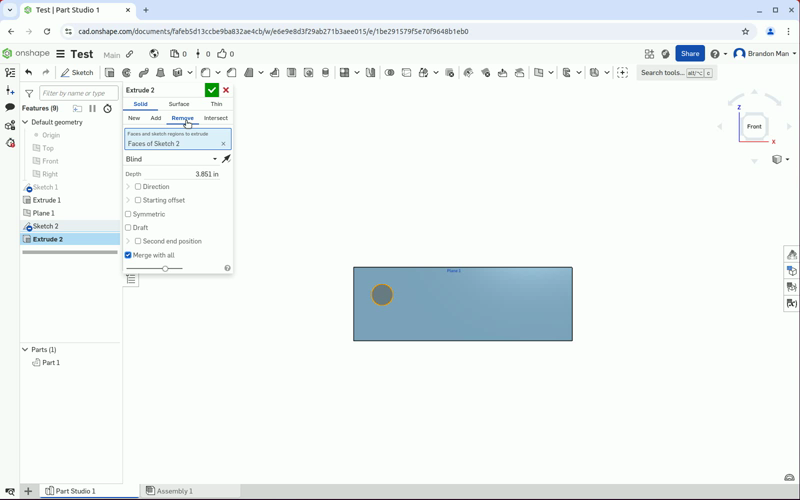
key(enter)
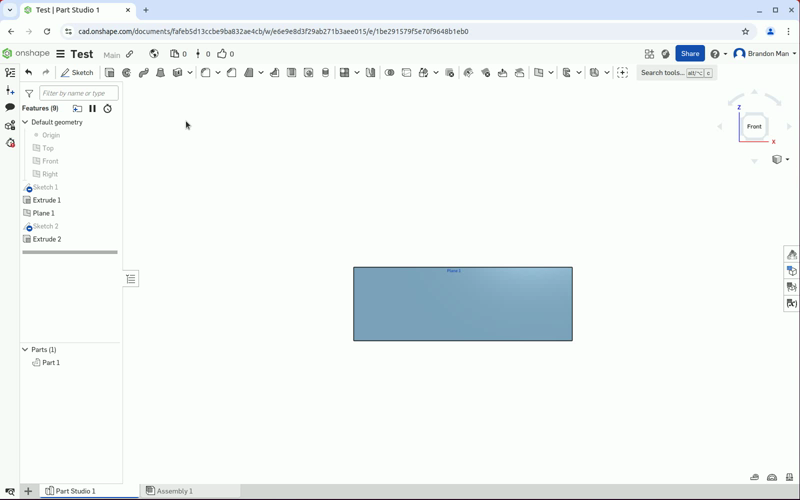
key(shift+h)
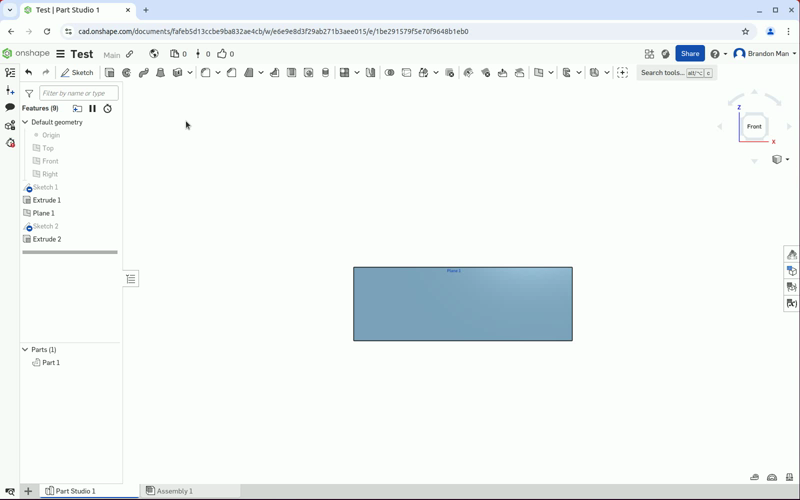
key(shift+h)
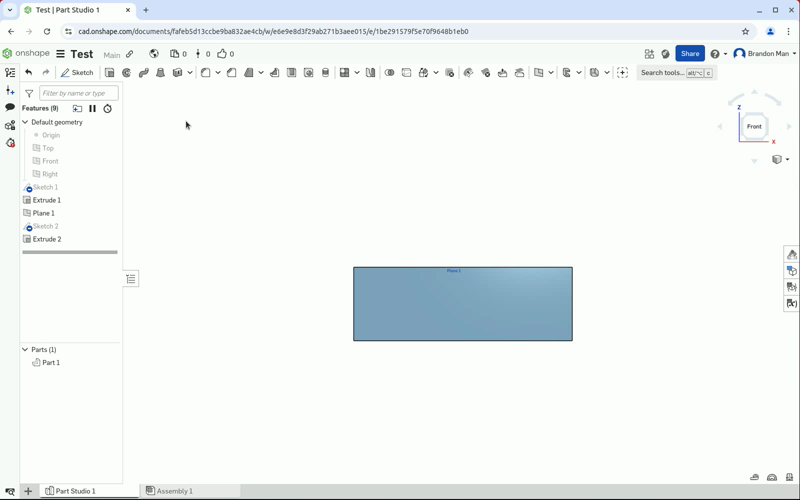
mouse_move(73, 189)
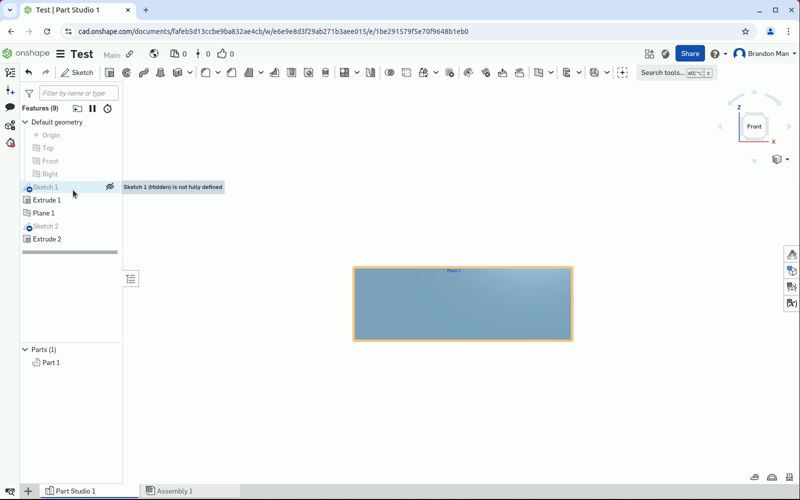
click(73, 189)
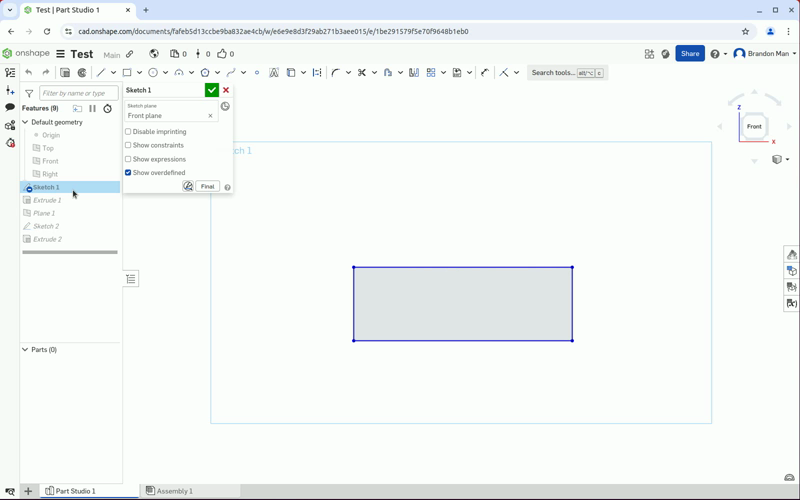
mouse_move(229, 92)
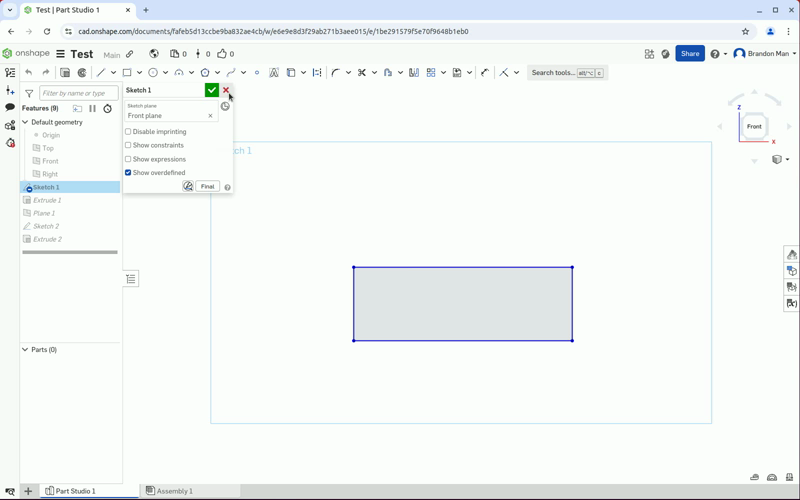
click(229, 92)
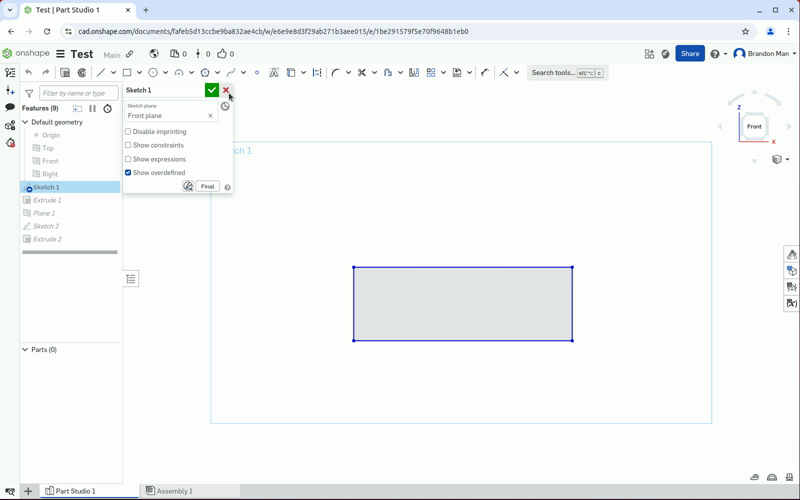
key(shift+s)
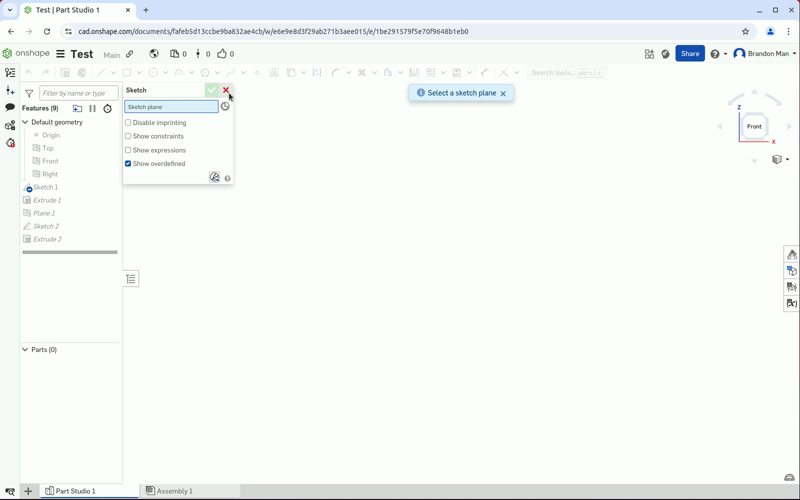
mouse_move(73, 215)
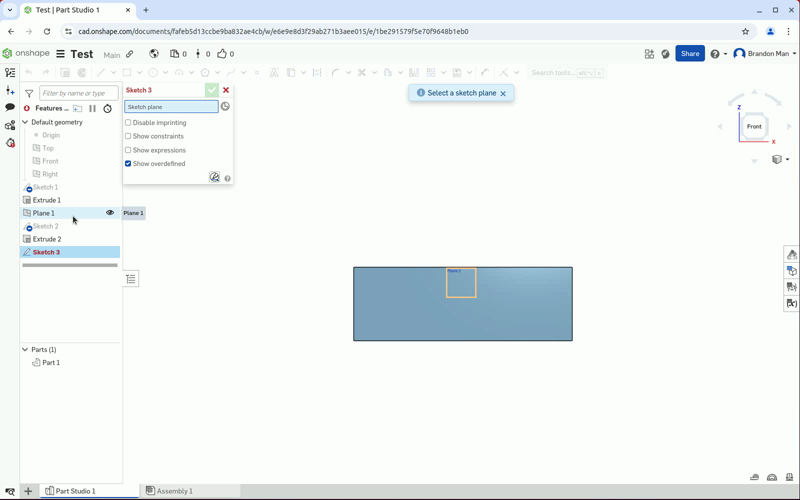
click(73, 215)
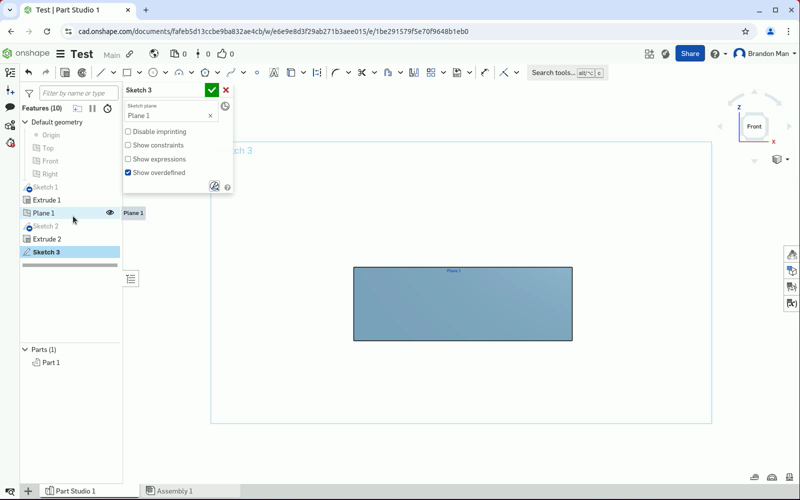
mouse_move(73, 352)
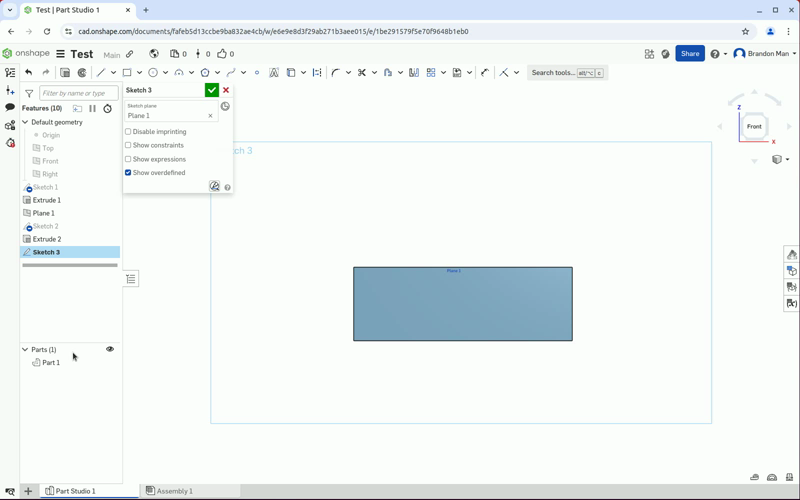
key(y)
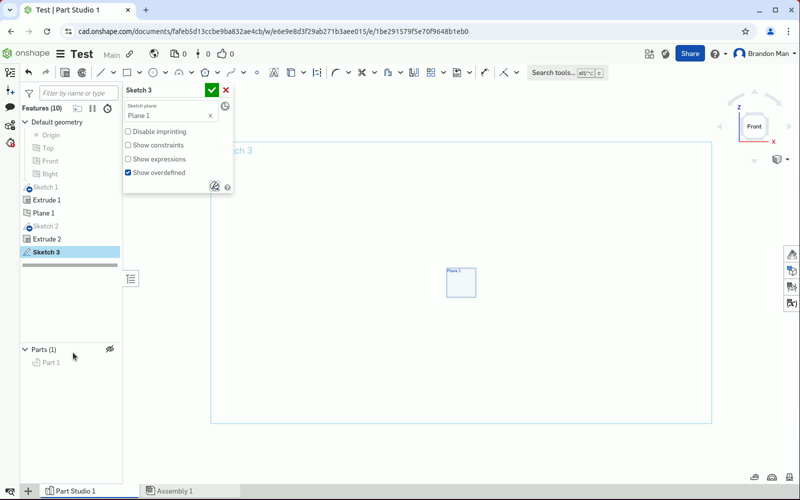
key(c)
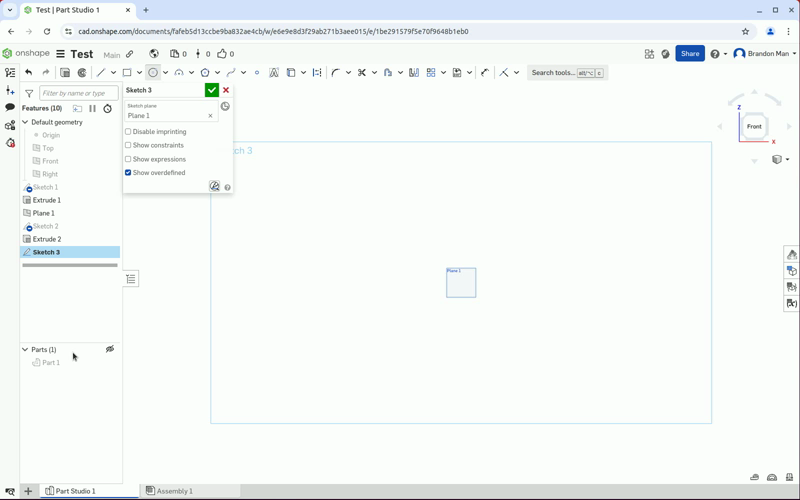
key_down(shift)
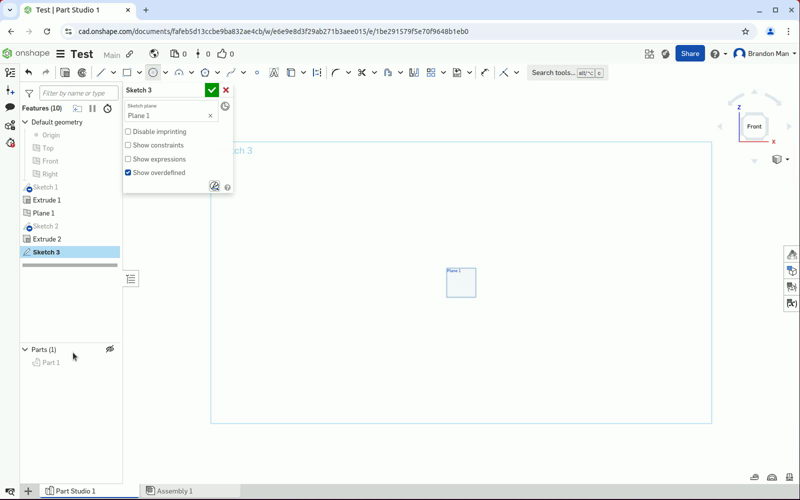
mouse_move(418, 294)
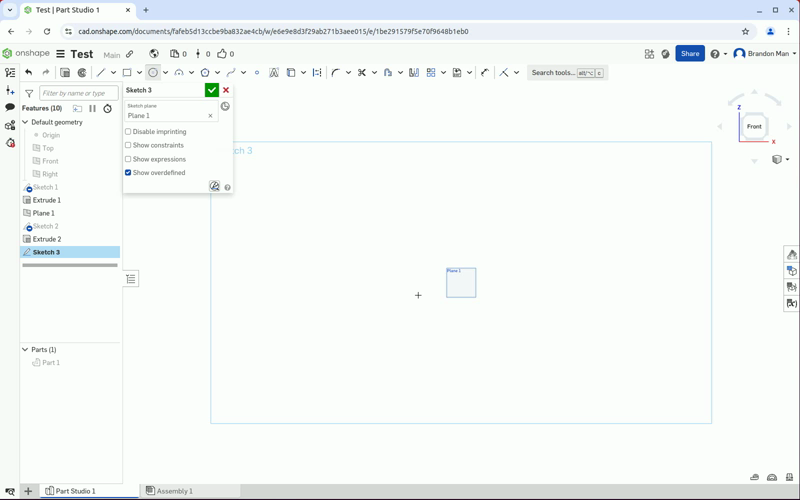
click(418, 294)
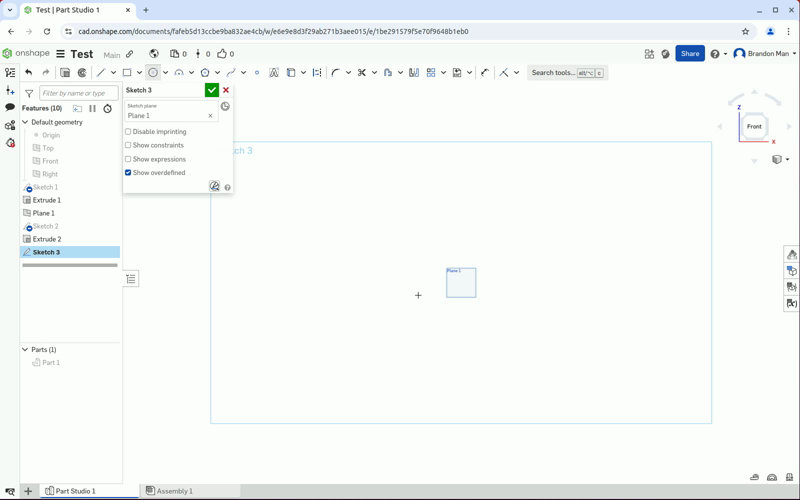
key_up(shift)
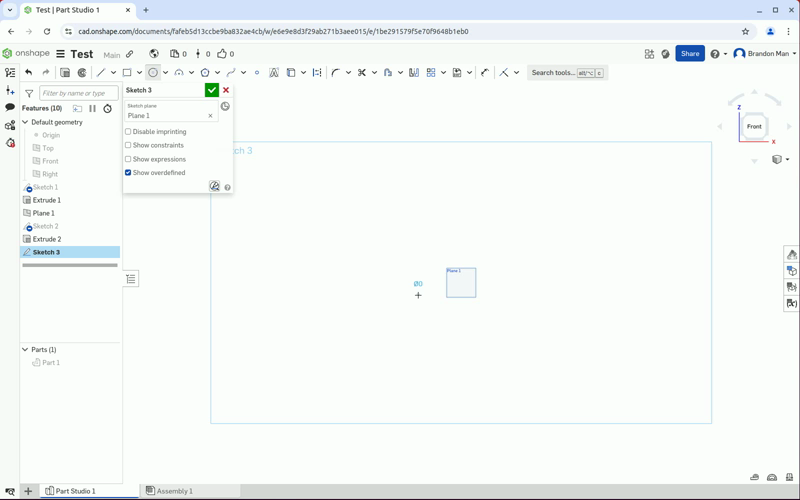
mouse_move(428, 294)
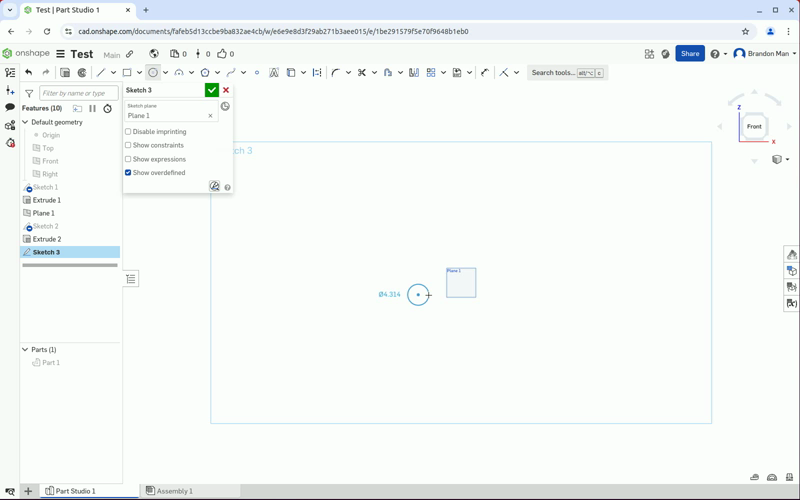
click(428, 294)
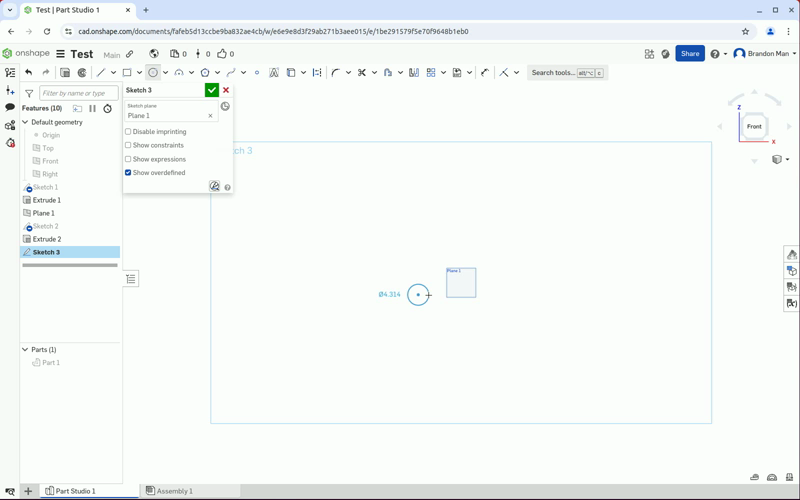
key(esc)
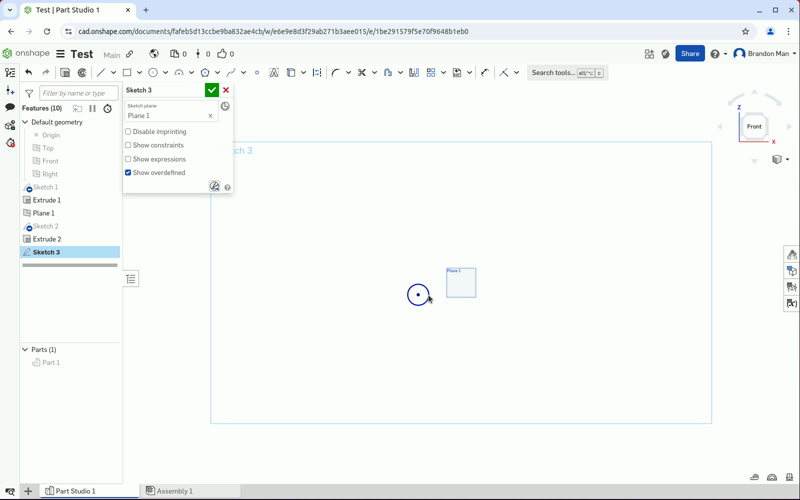
mouse_move(427, 292)
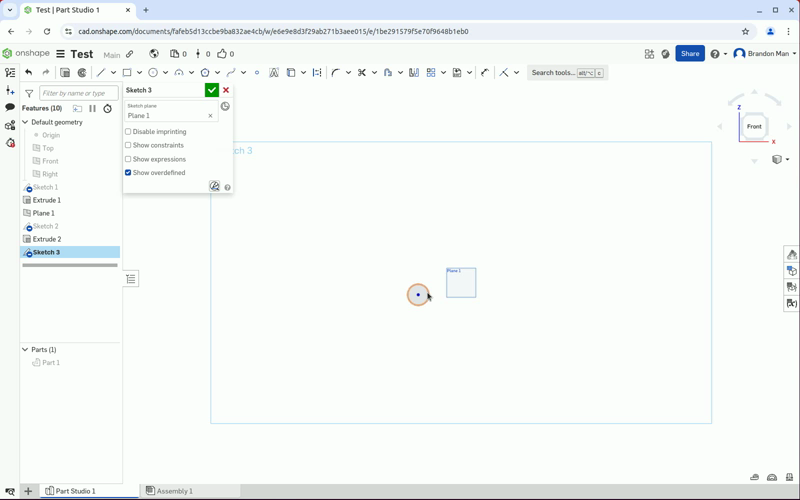
scroll(6)
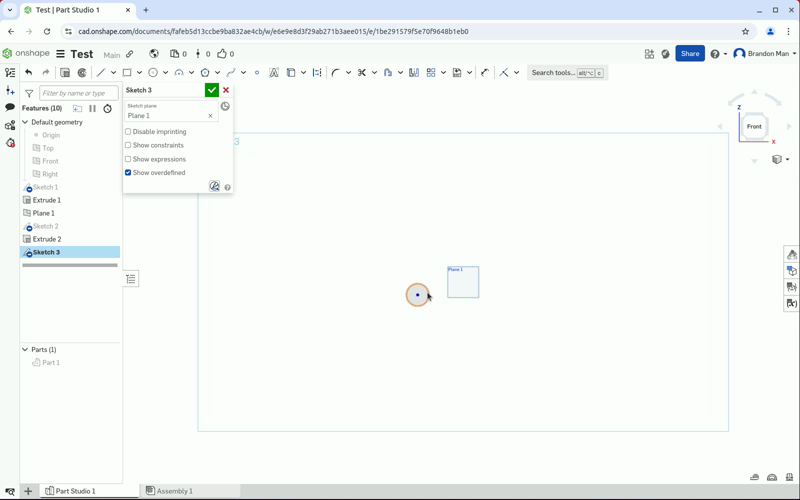
scroll(6)
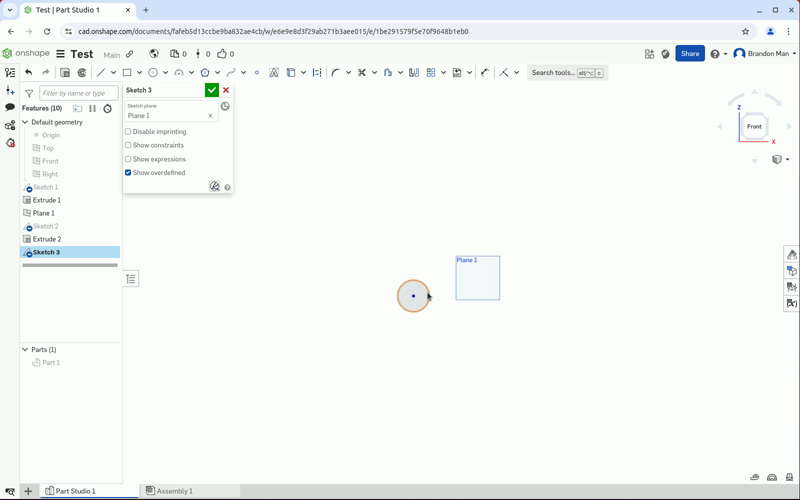
scroll(6)
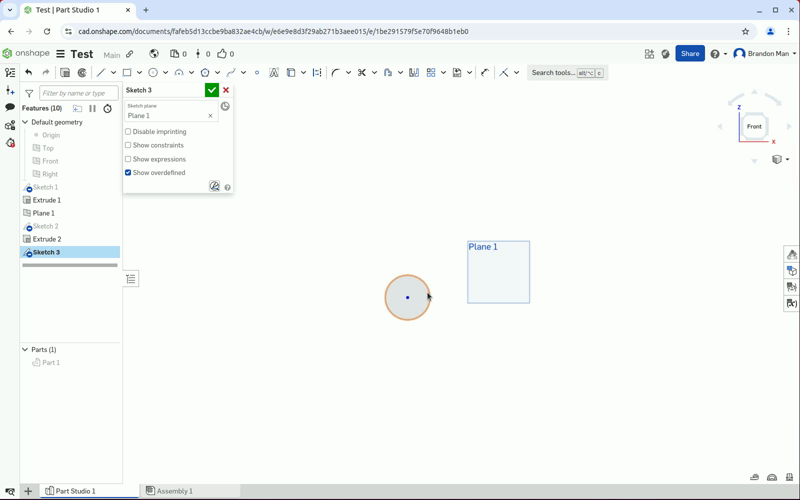
scroll(6)
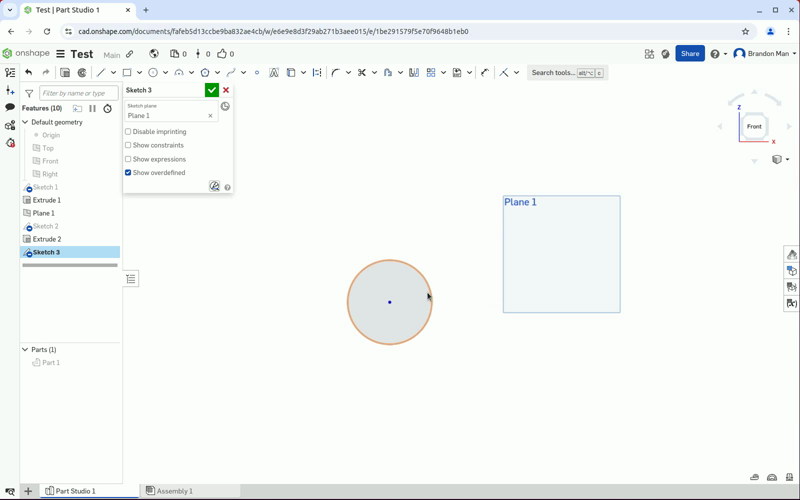
scroll(6)
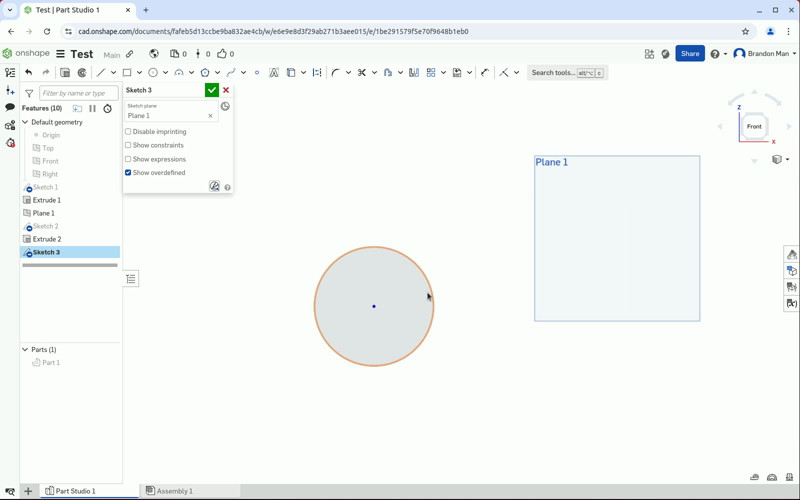
scroll(6)
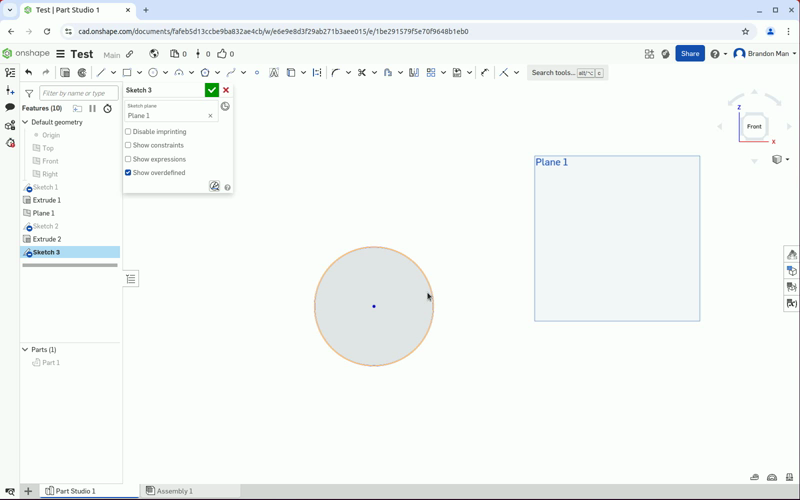
scroll(6)
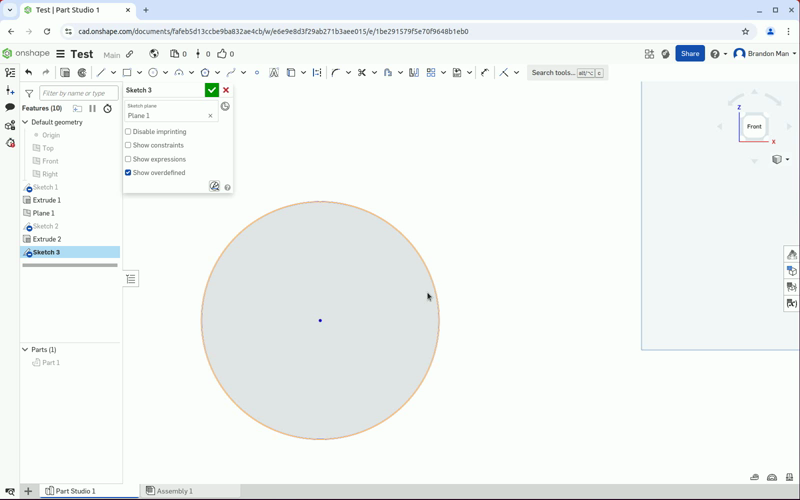
click(427, 292)
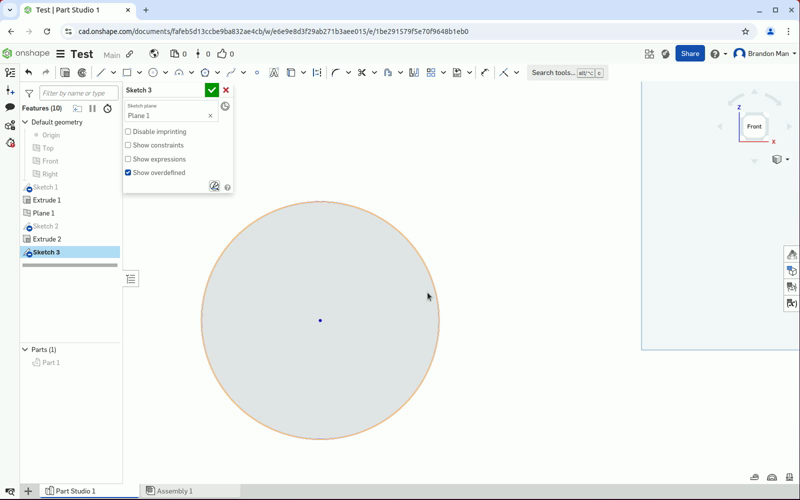
scroll(-6)
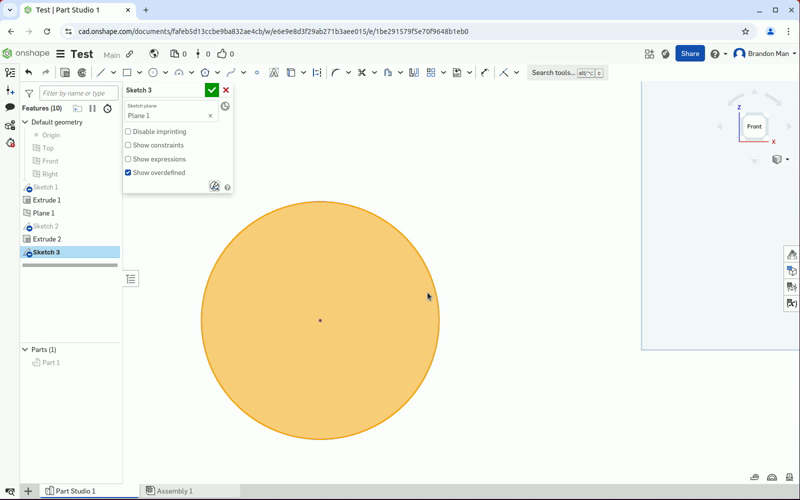
scroll(-6)
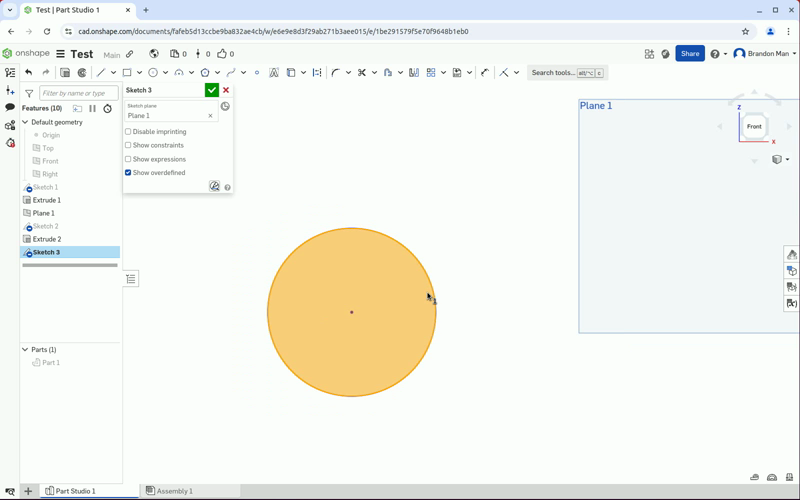
scroll(-6)
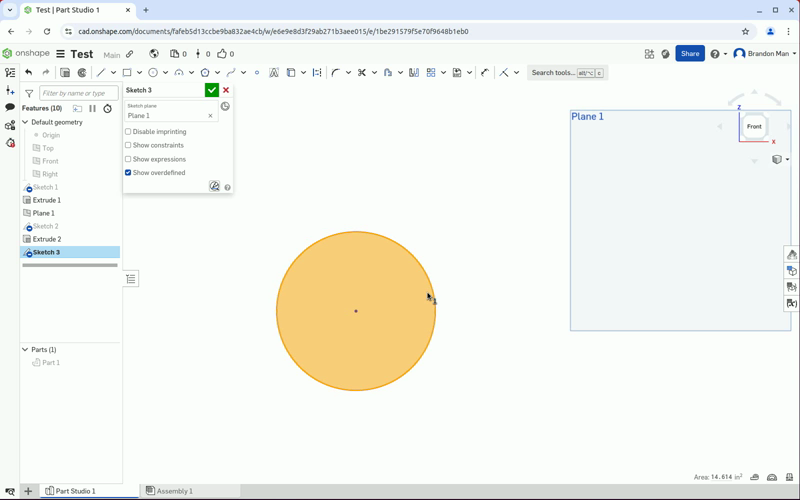
scroll(-6)
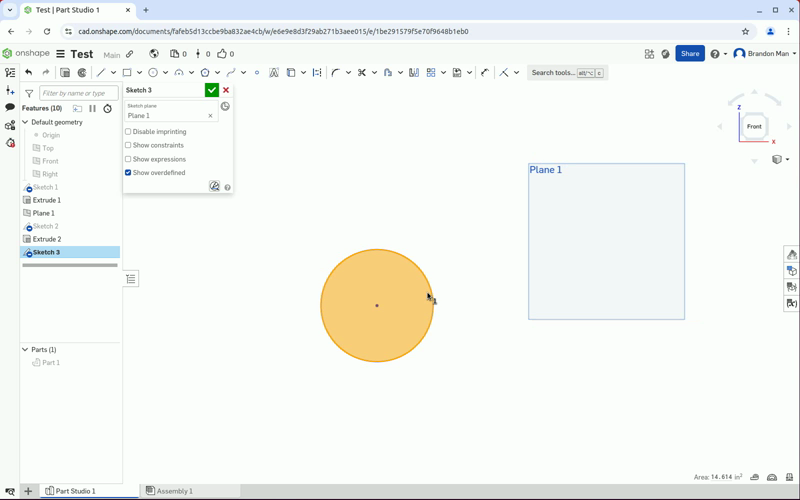
scroll(-6)
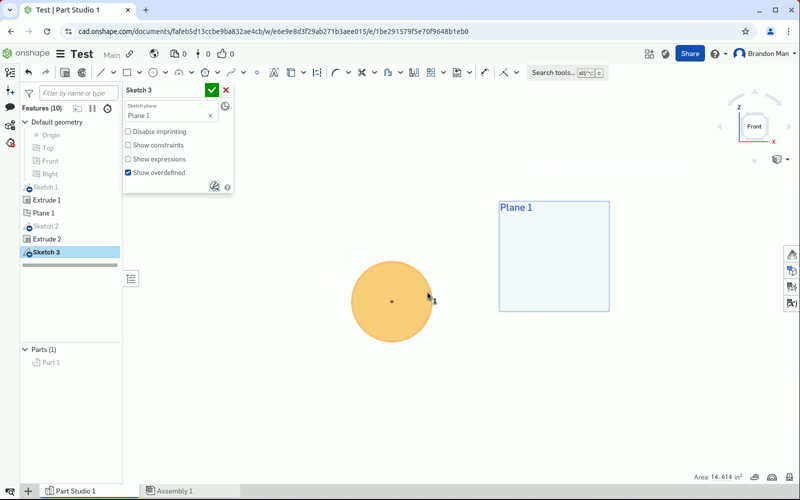
scroll(-6)
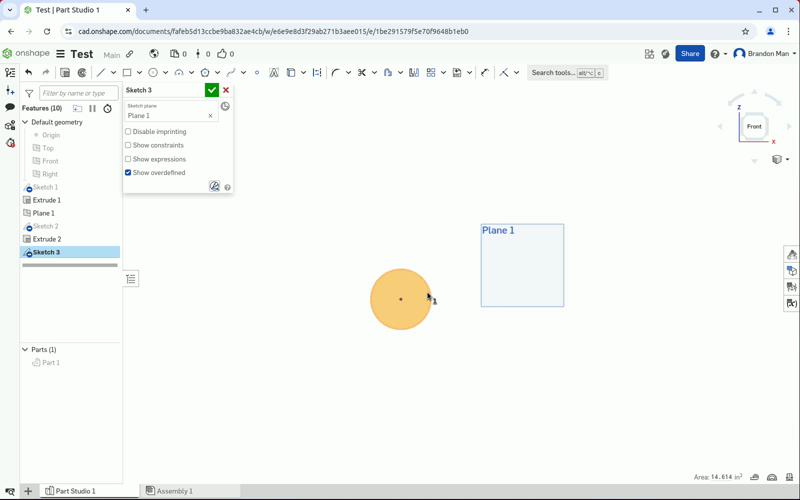
scroll(-6)
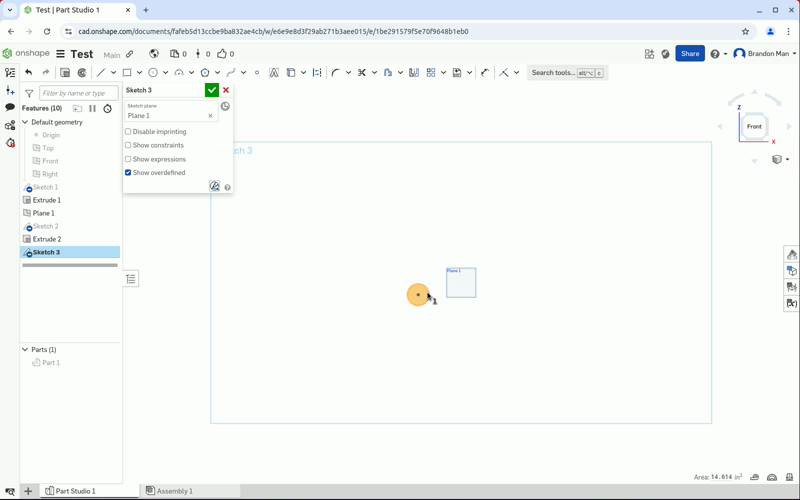
mouse_move(73, 352)
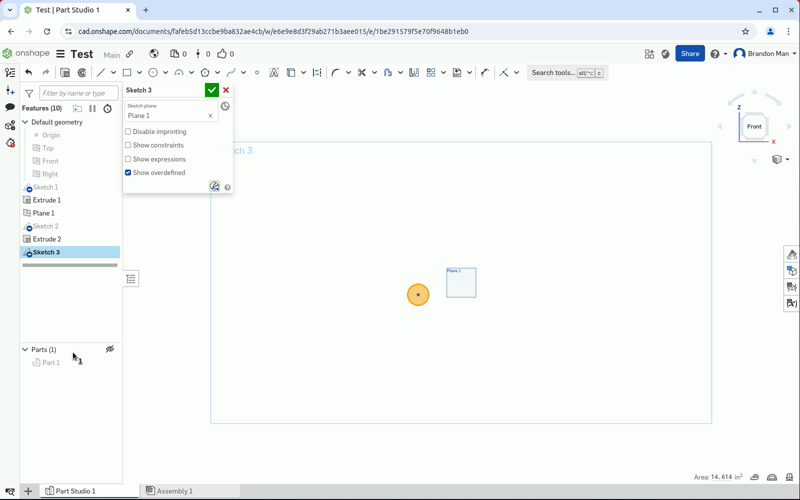
key(shift+y)
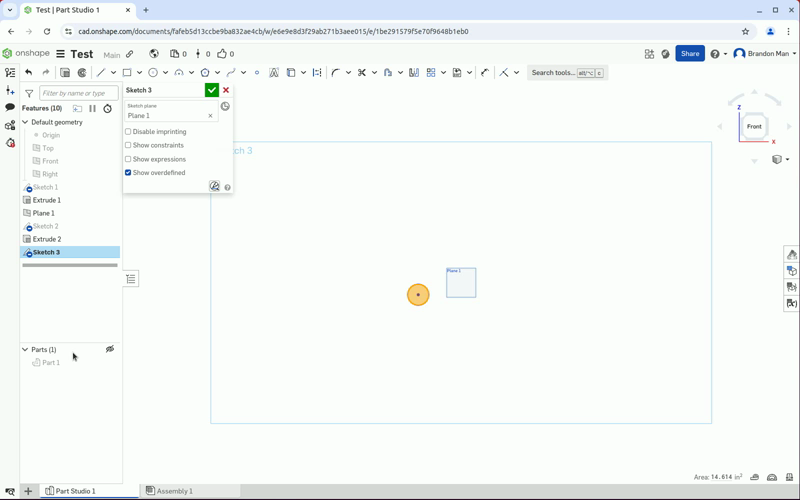
key(shift+e)
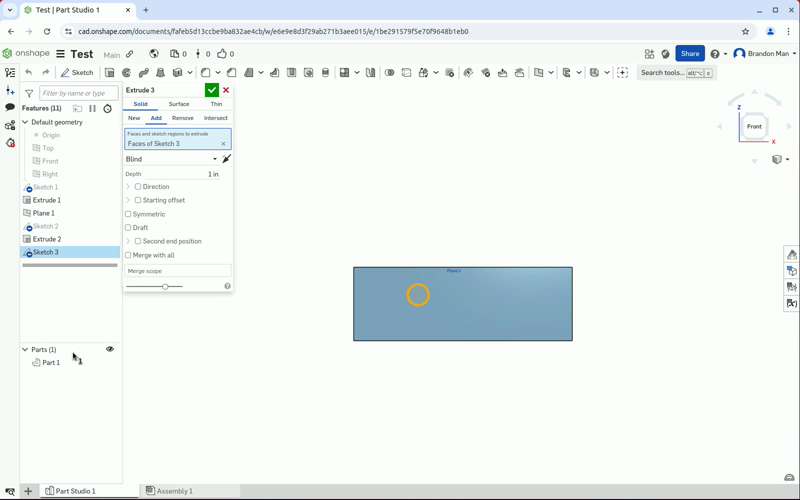
mouse_move(143, 106)
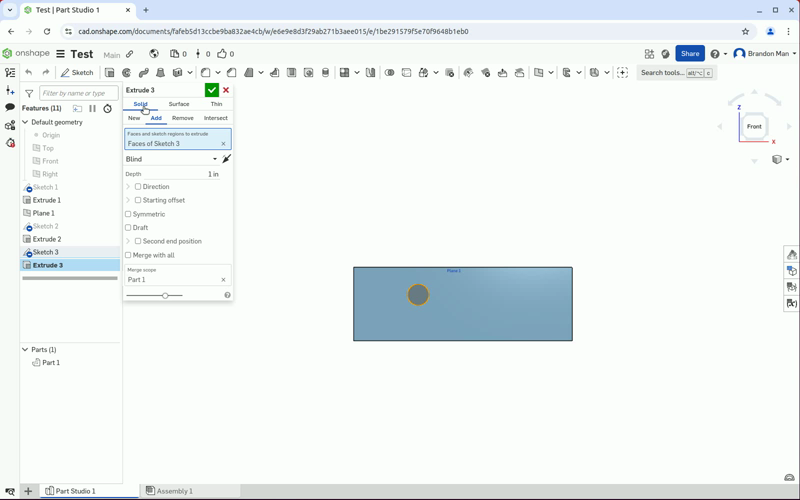
click(143, 106)
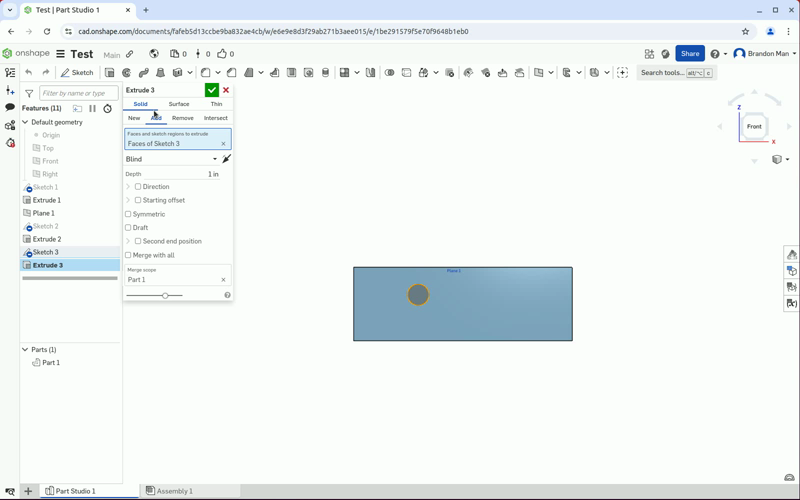
mouse_move(186, 120)
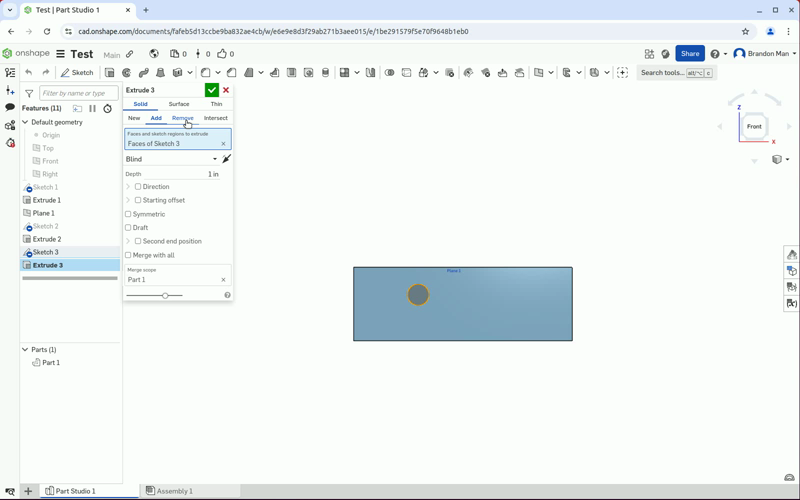
click(186, 120)
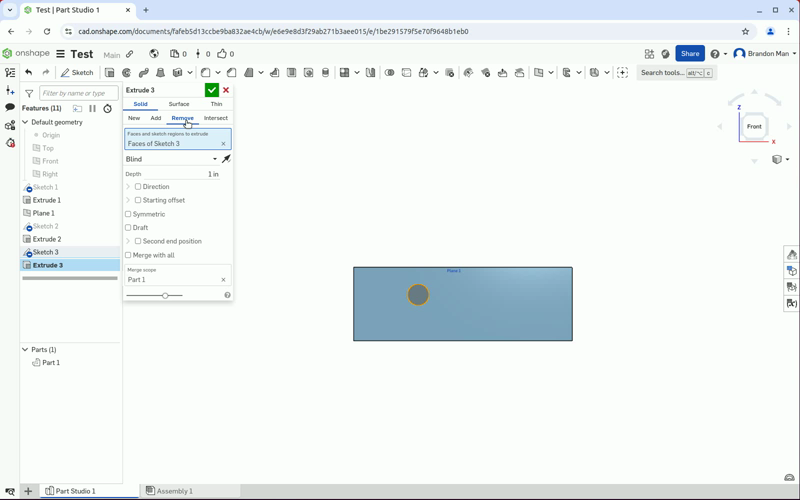
key(tab, 4)
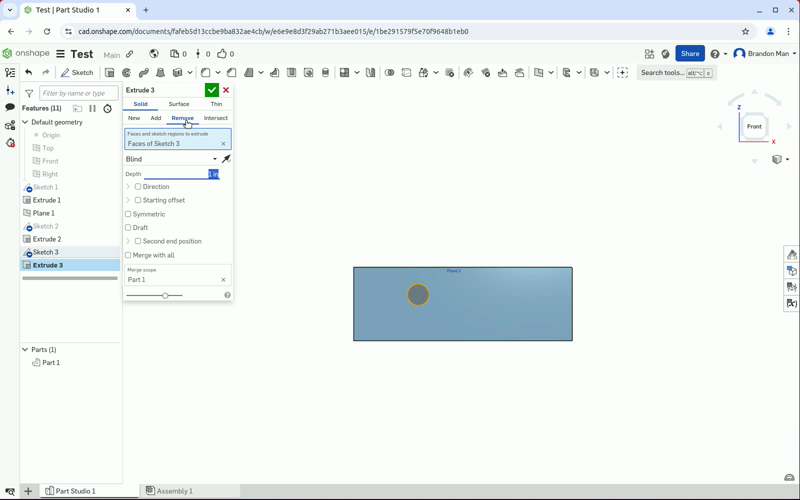
text(3.851)
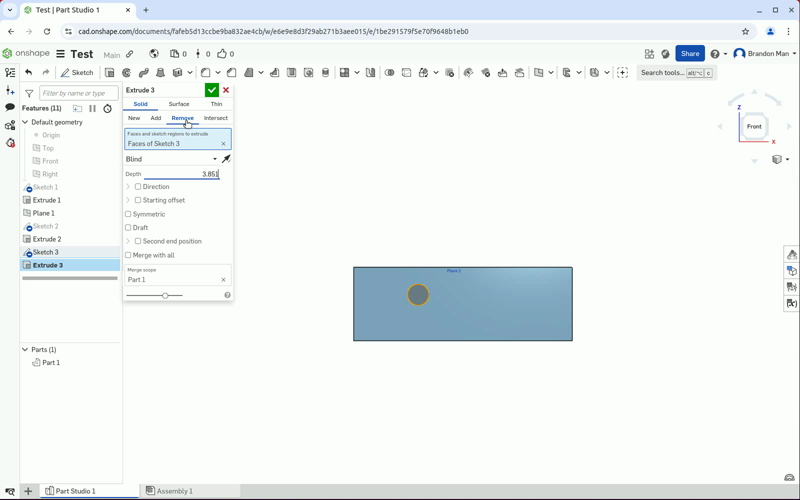
key(tab, 6)
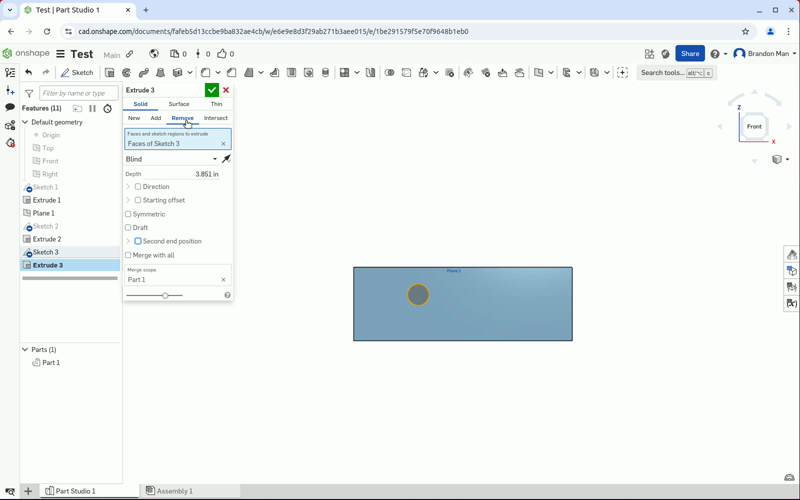
key(space)
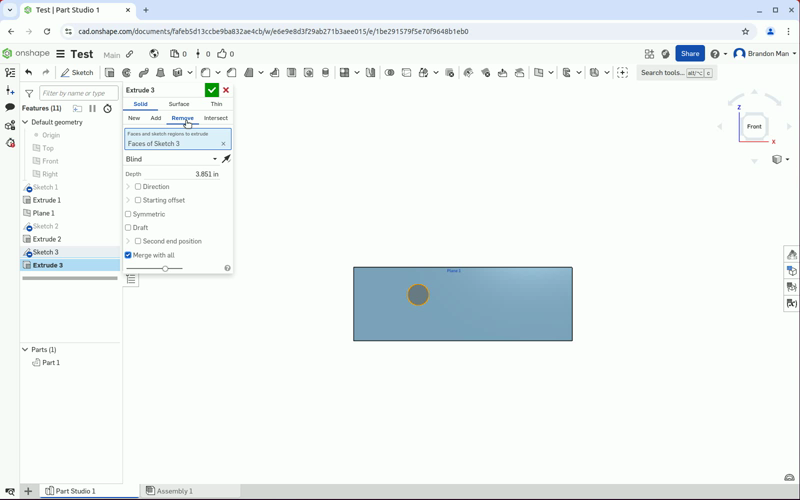
key(enter)
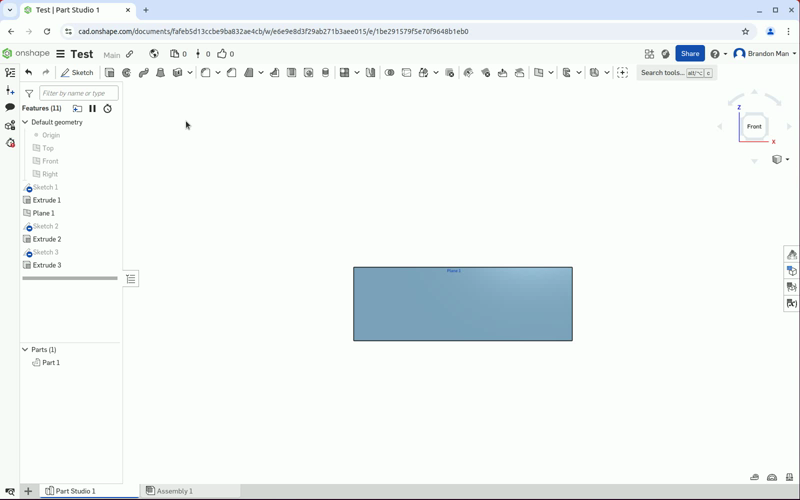
key(shift+h)
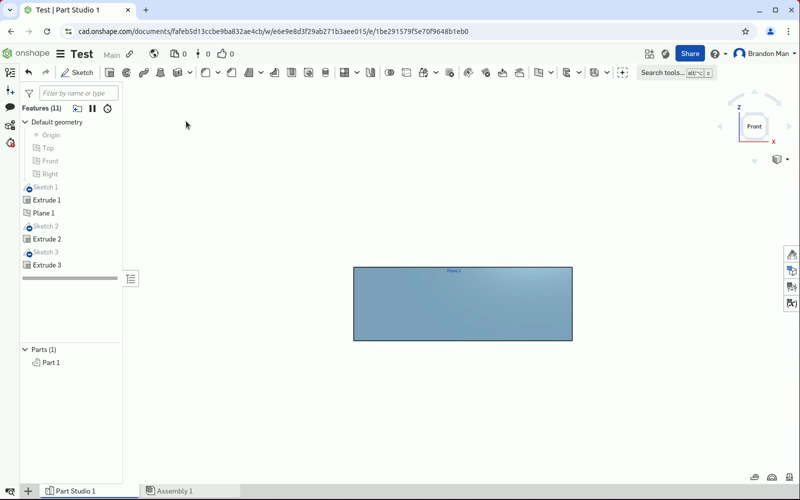
key(shift+h)
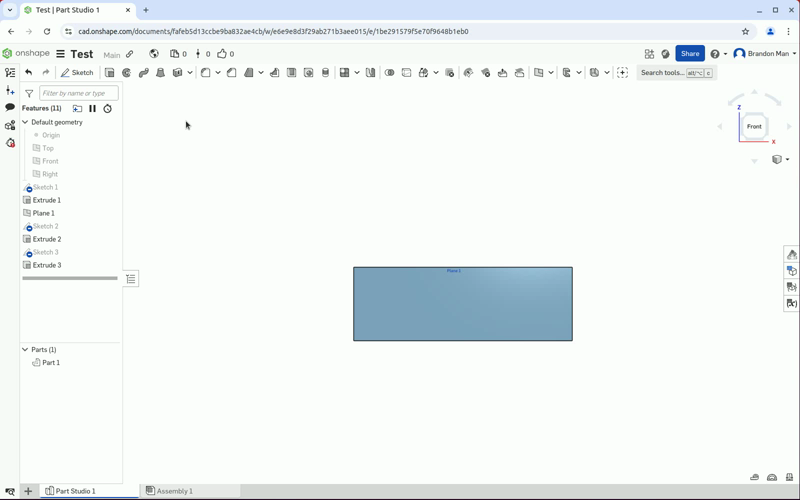
mouse_move(73, 189)
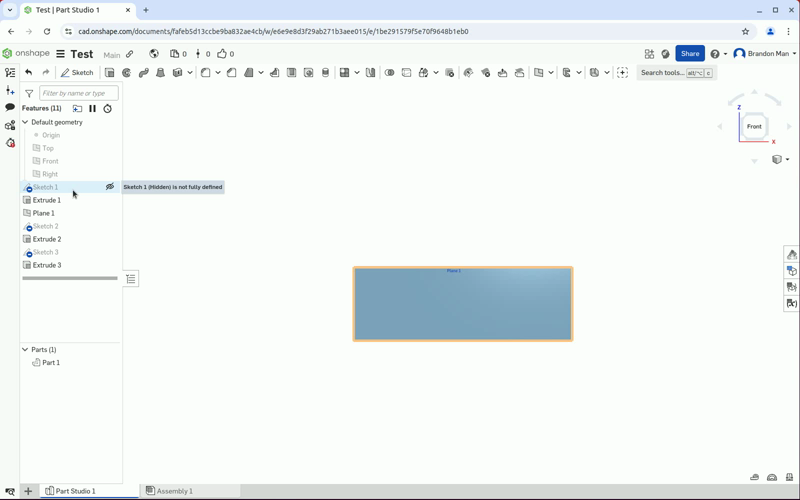
click(73, 189)
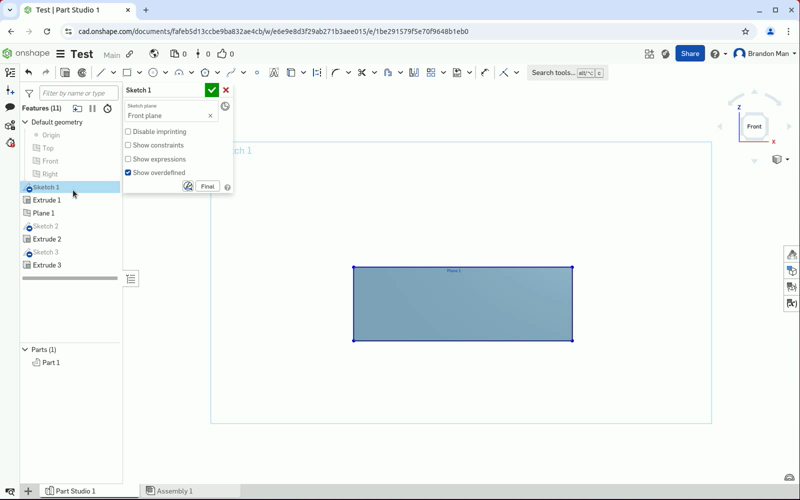
mouse_move(229, 92)
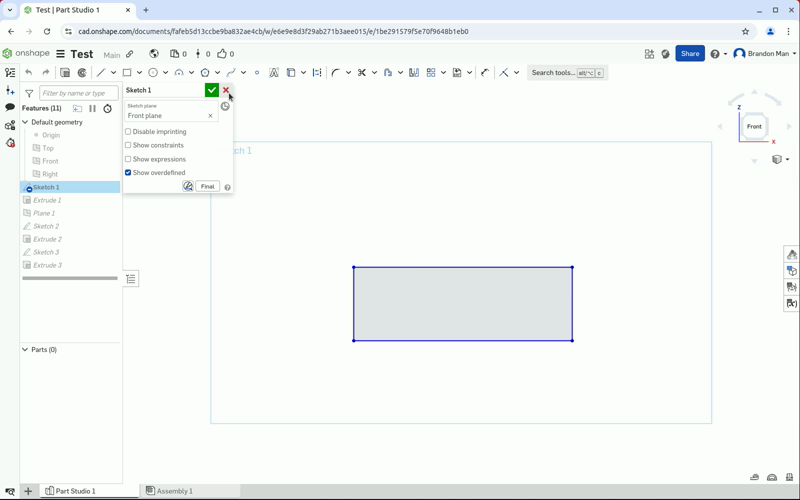
click(229, 92)
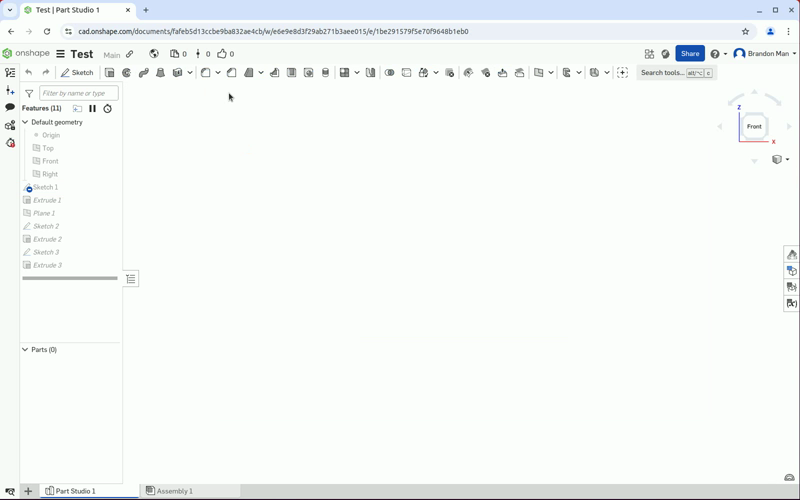
key(shift+s)
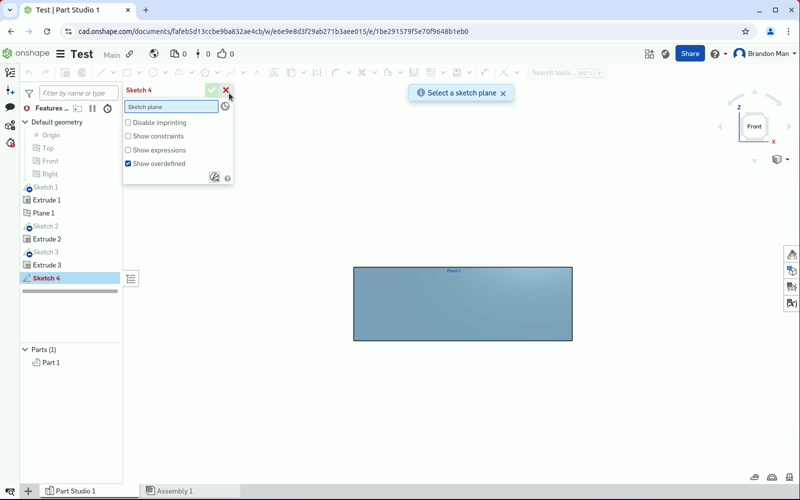
mouse_move(73, 215)
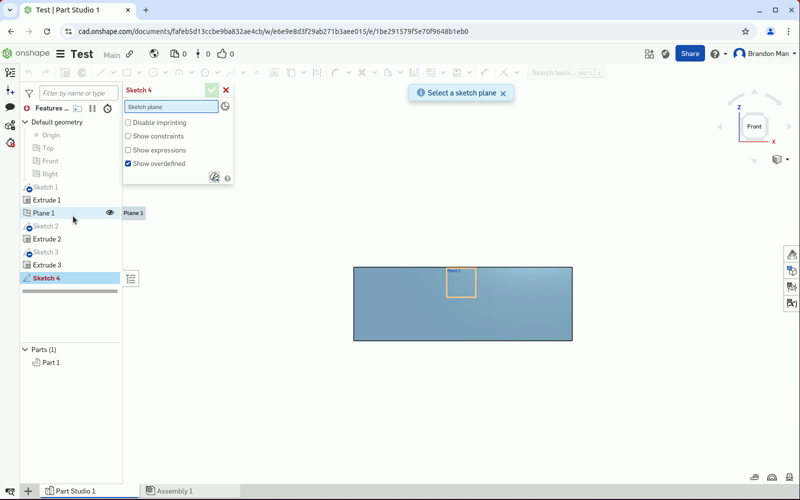
click(73, 215)
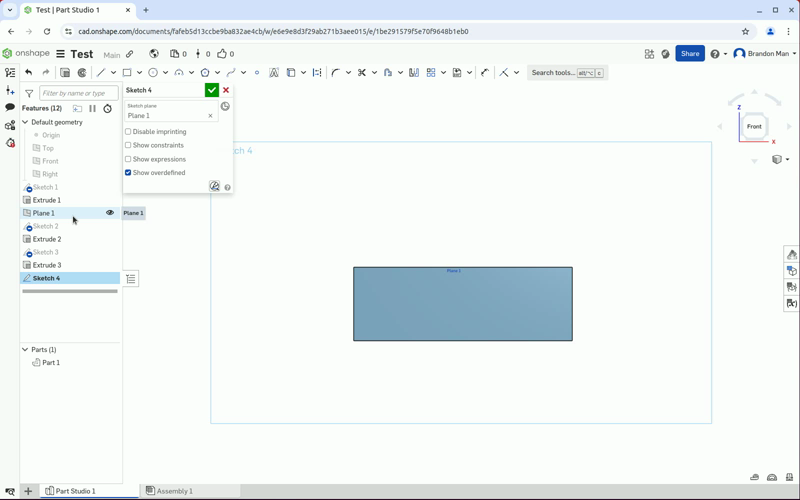
mouse_move(73, 352)
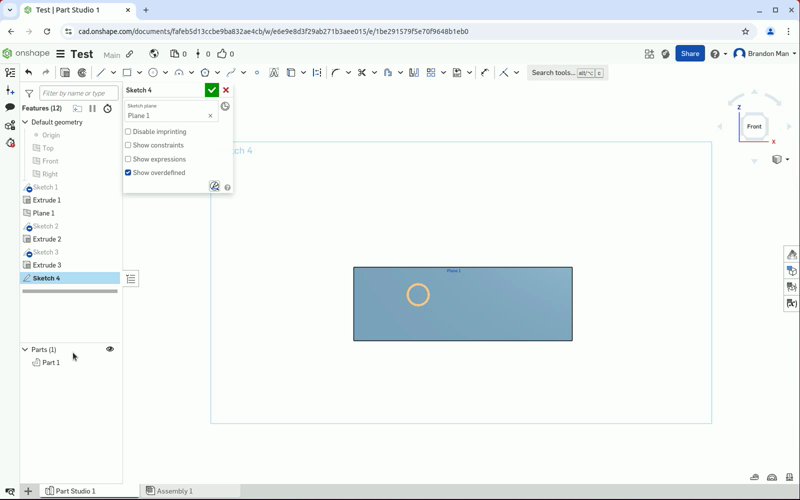
key(y)
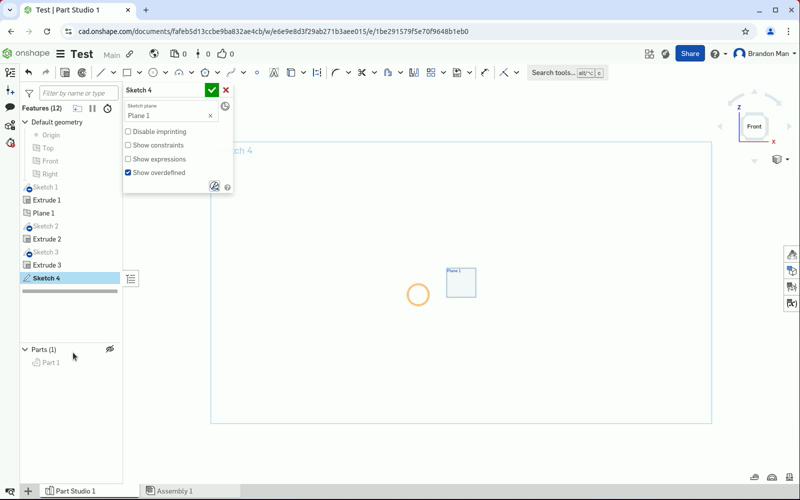
key(c)
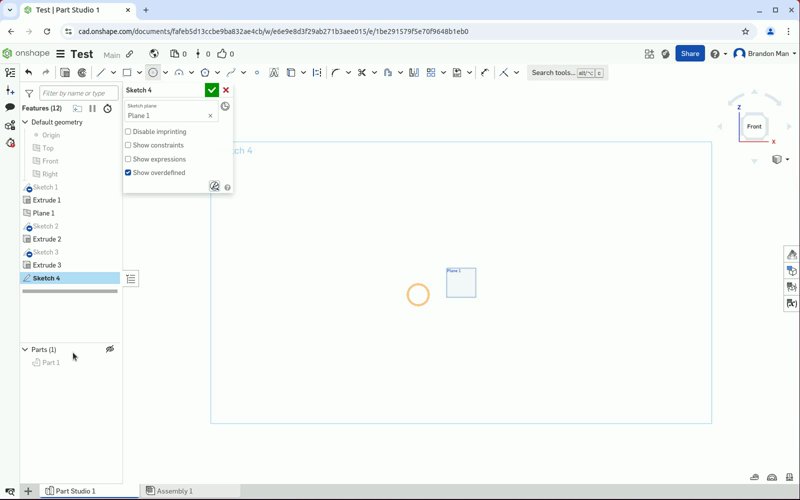
key_down(shift)
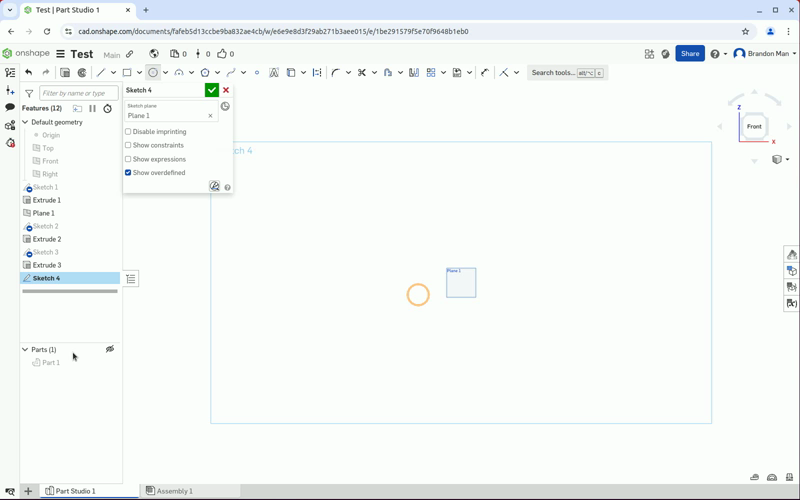
mouse_move(455, 294)
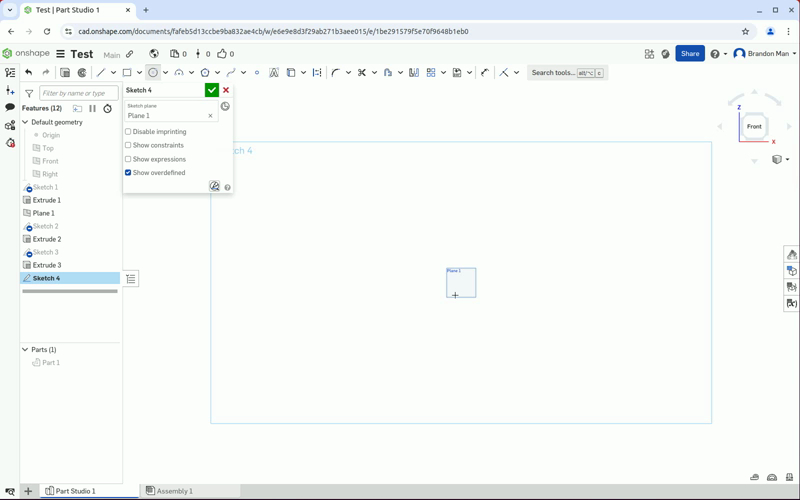
click(455, 294)
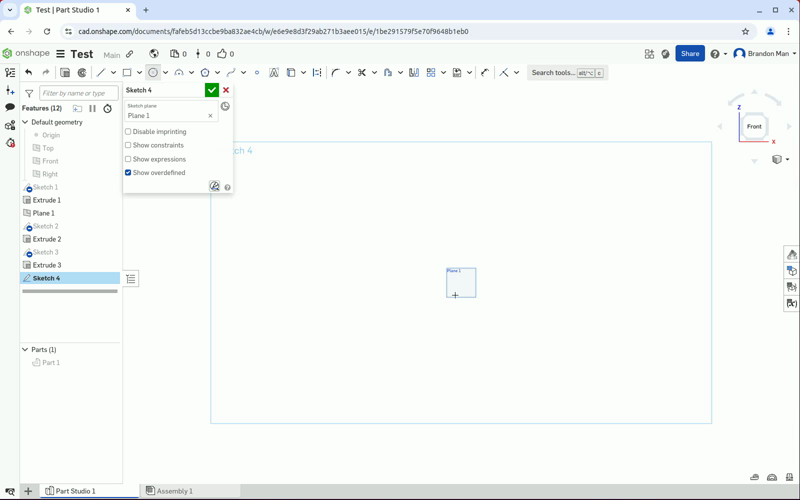
key_up(shift)
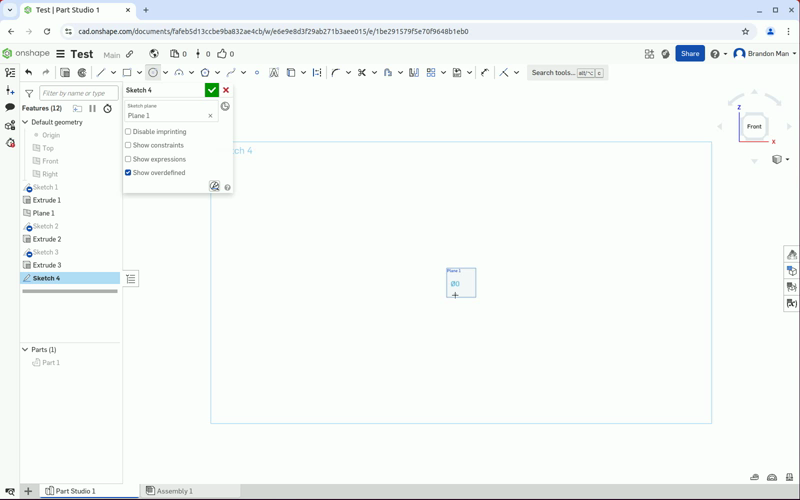
mouse_move(465, 294)
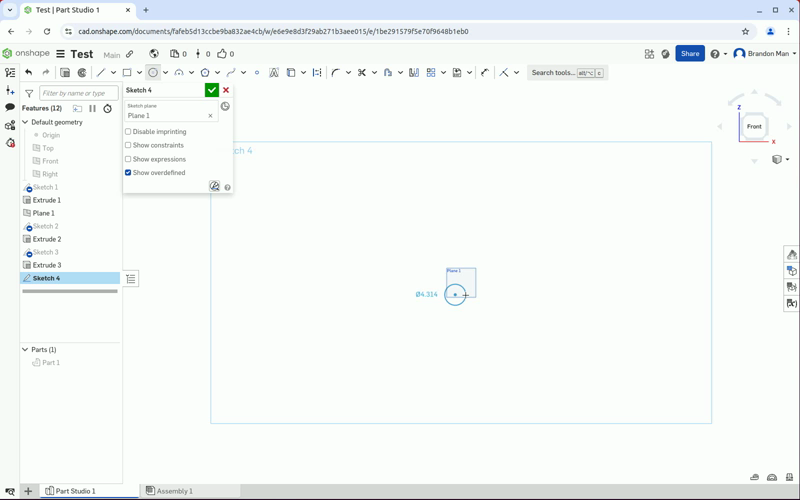
click(465, 294)
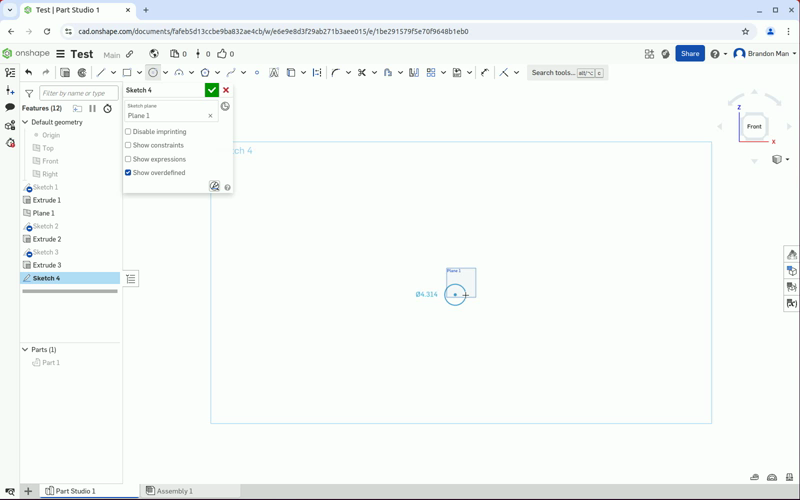
key(esc)
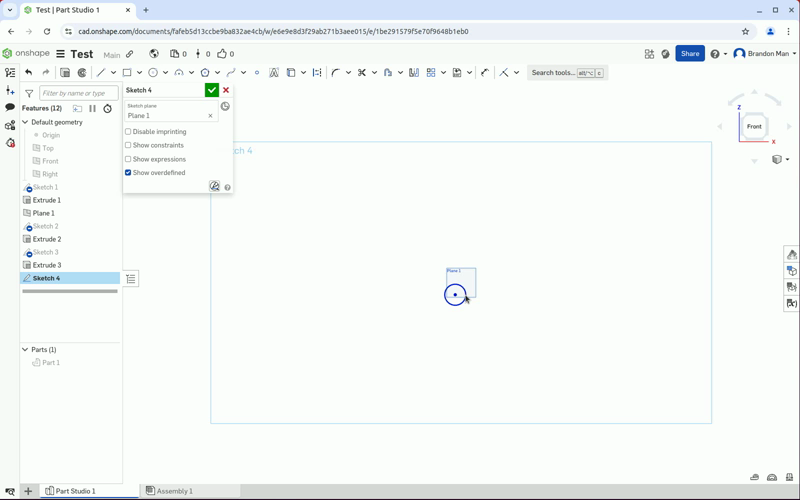
mouse_move(454, 302)
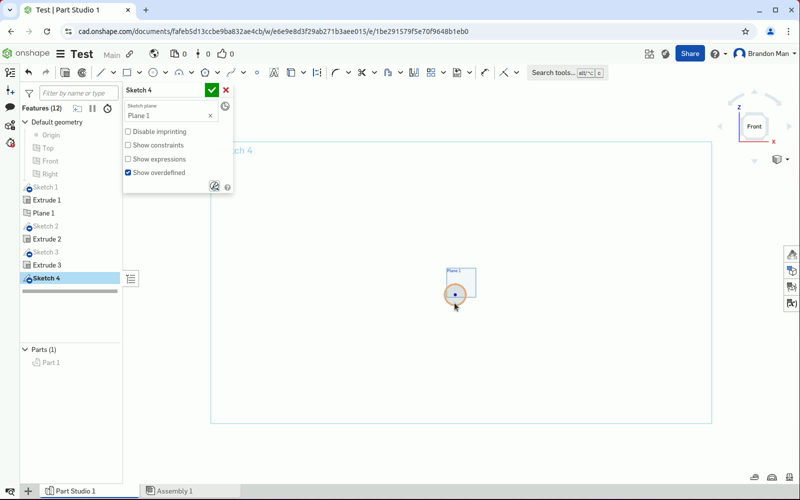
scroll(6)
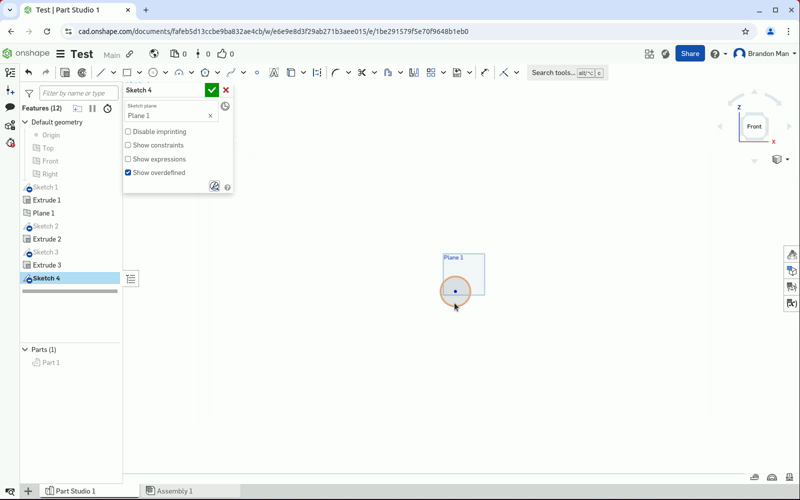
scroll(6)
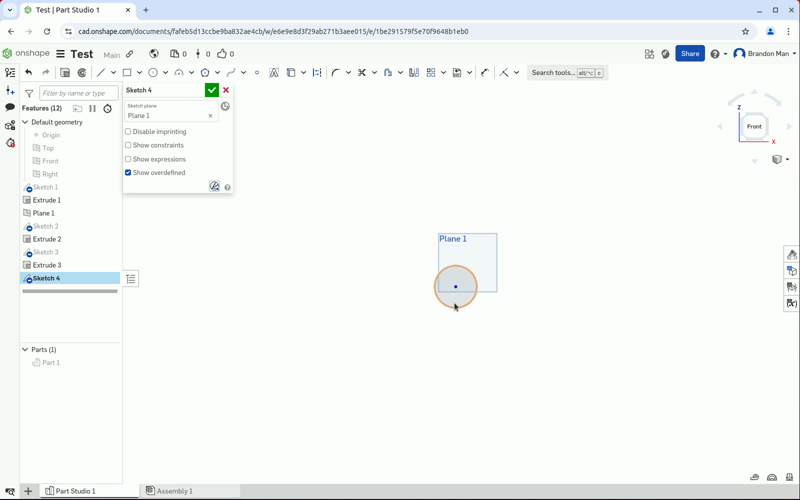
scroll(6)
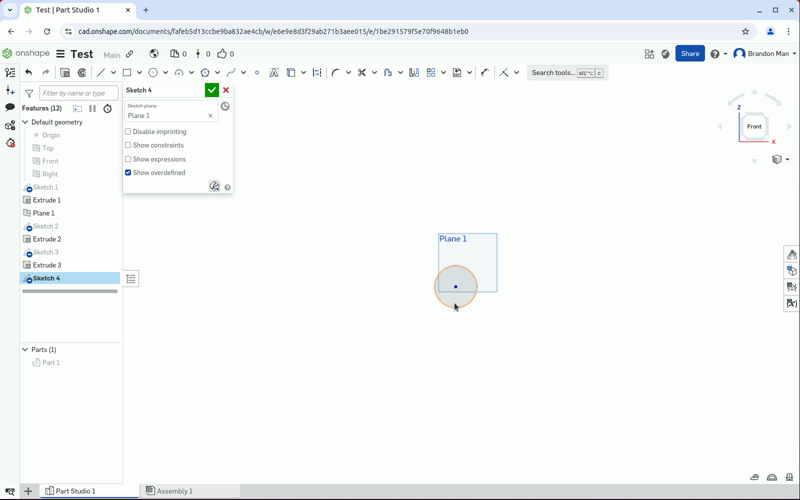
scroll(6)
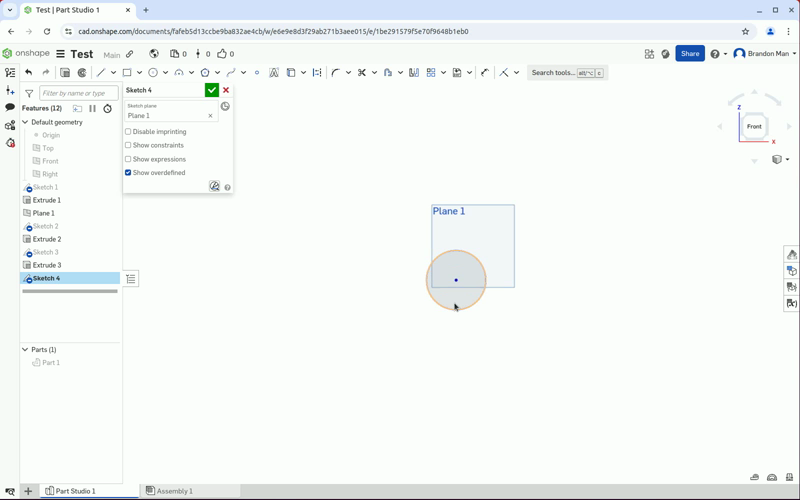
scroll(6)
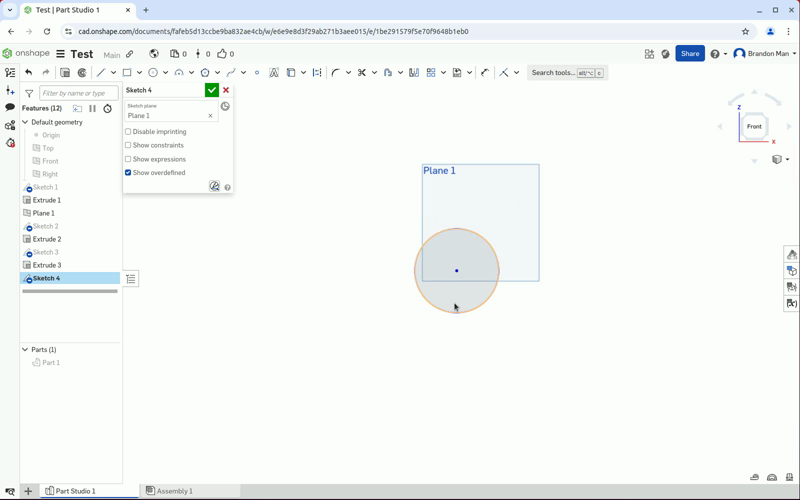
scroll(6)
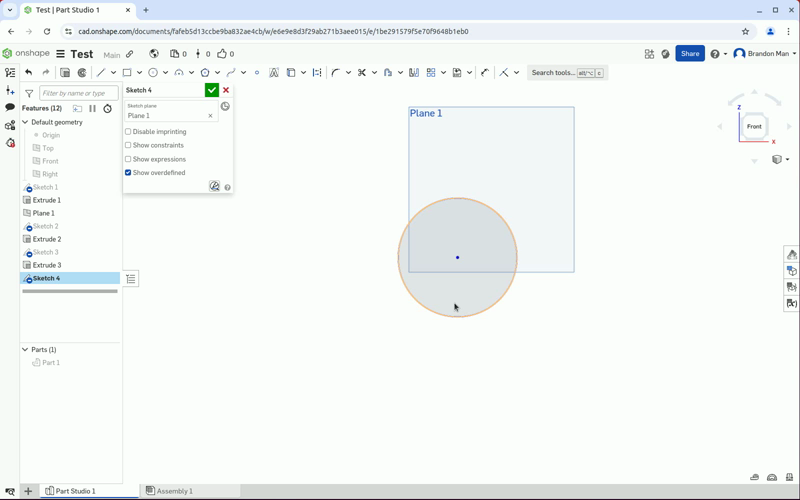
scroll(6)
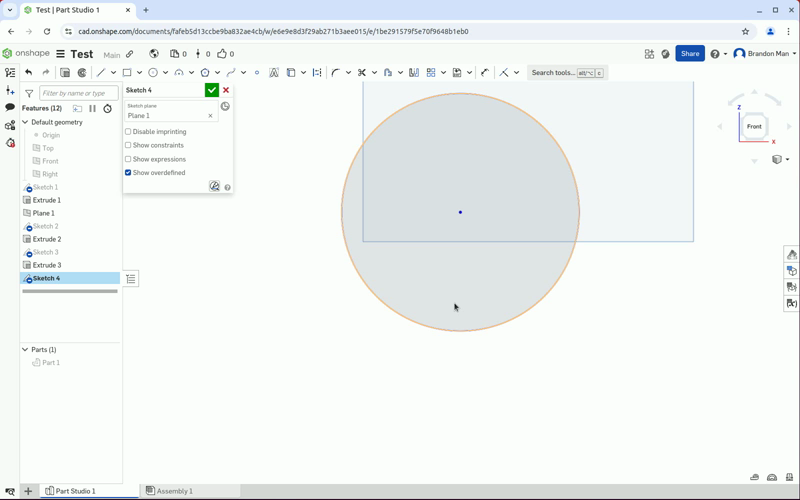
click(454, 302)
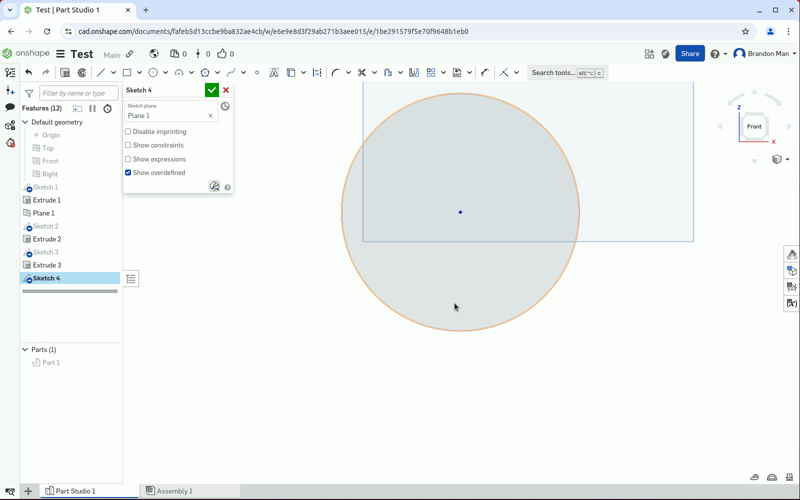
scroll(-6)
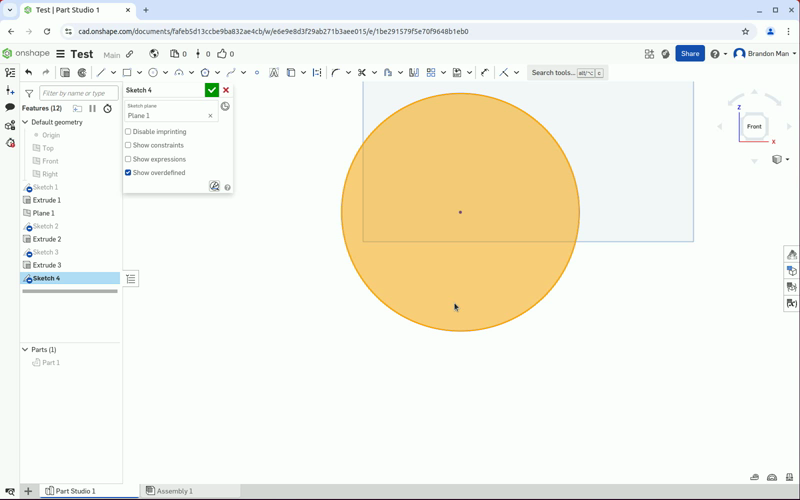
scroll(-6)
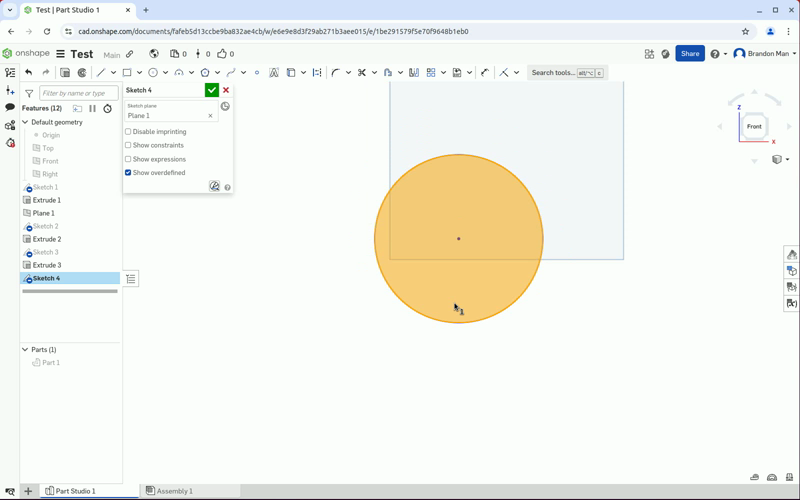
scroll(-6)
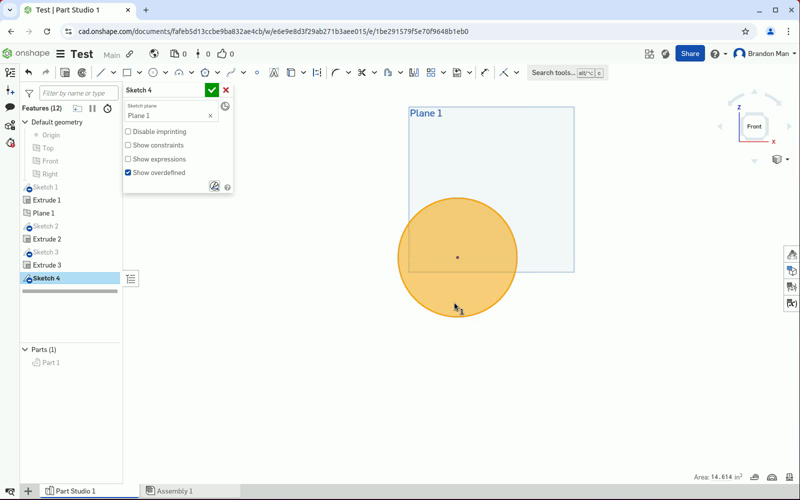
scroll(-6)
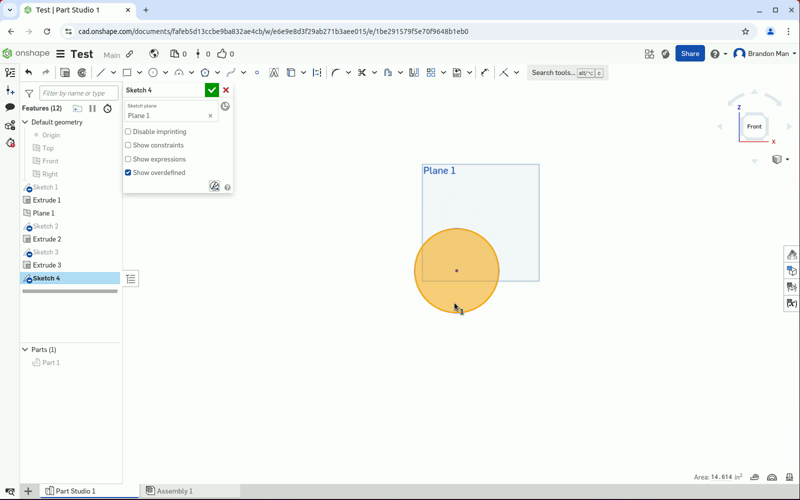
scroll(-6)
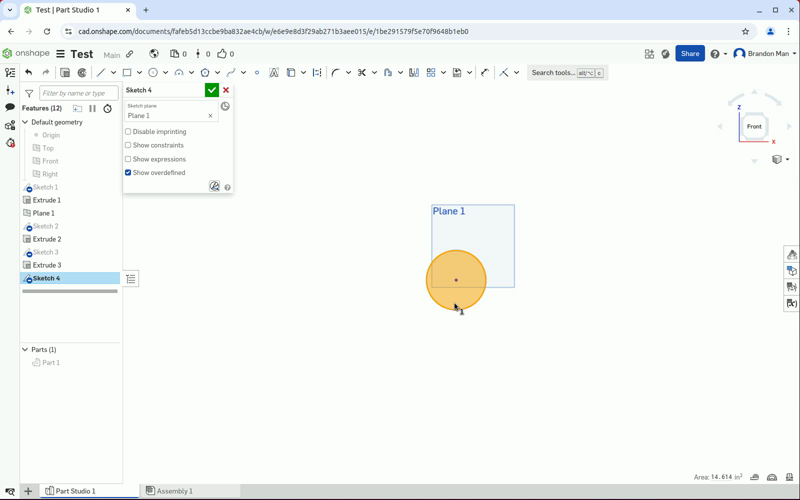
scroll(-6)
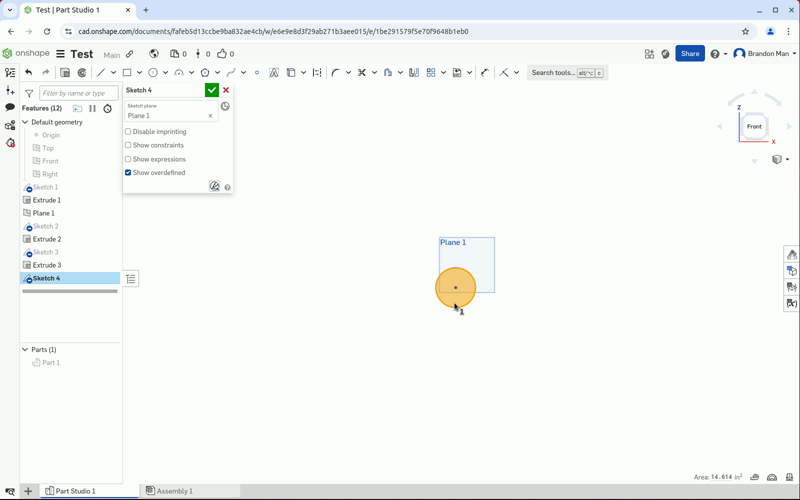
scroll(-6)
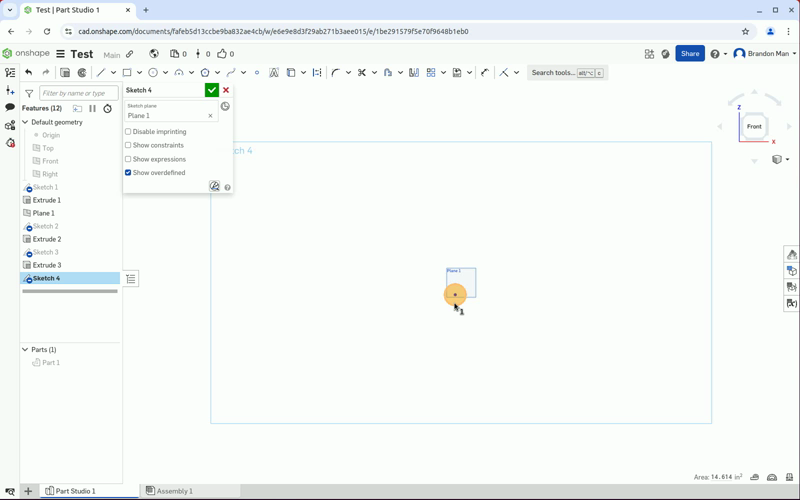
mouse_move(73, 352)
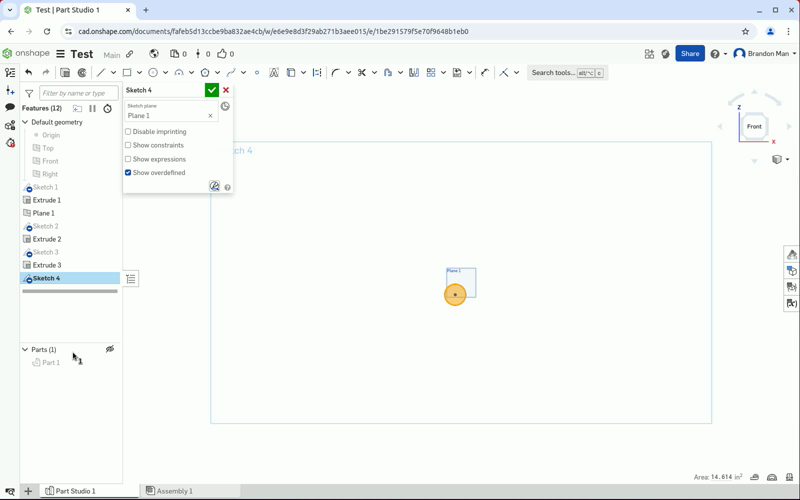
key(shift+y)
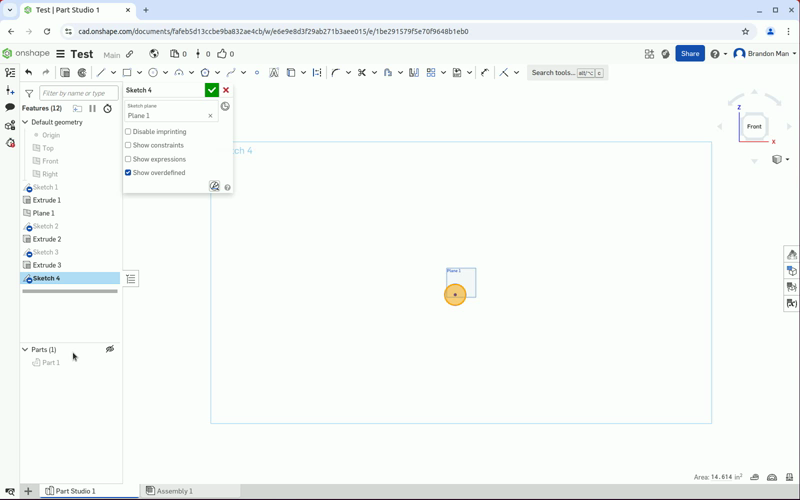
key(shift+e)
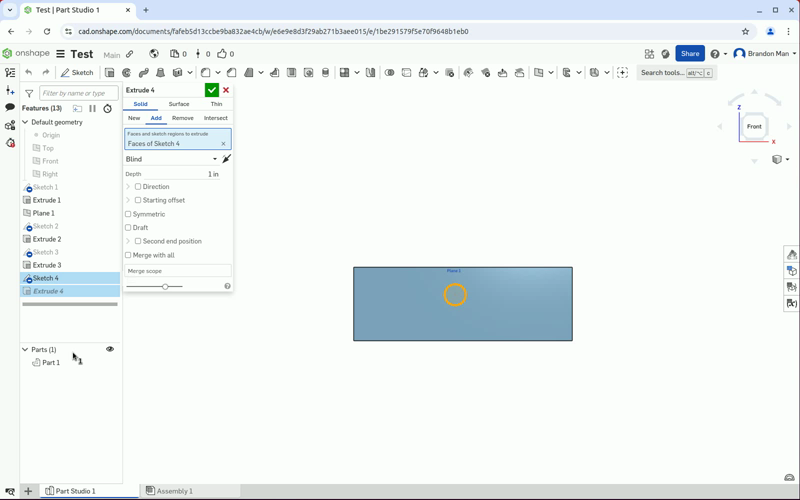
mouse_move(143, 106)
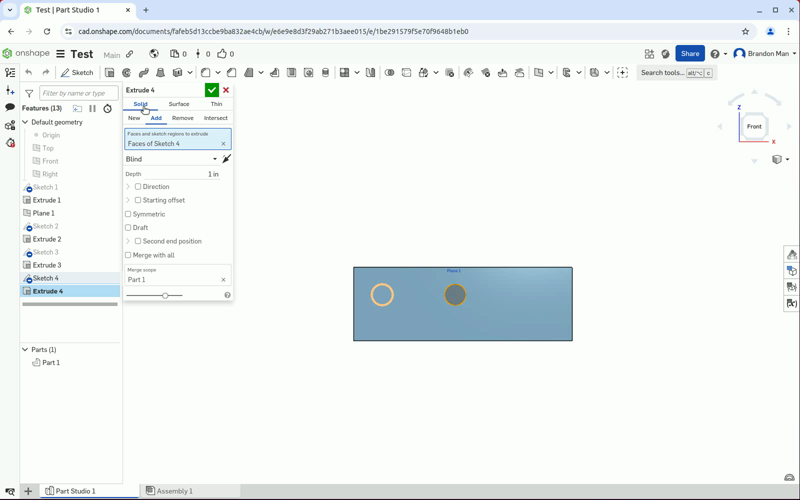
click(143, 106)
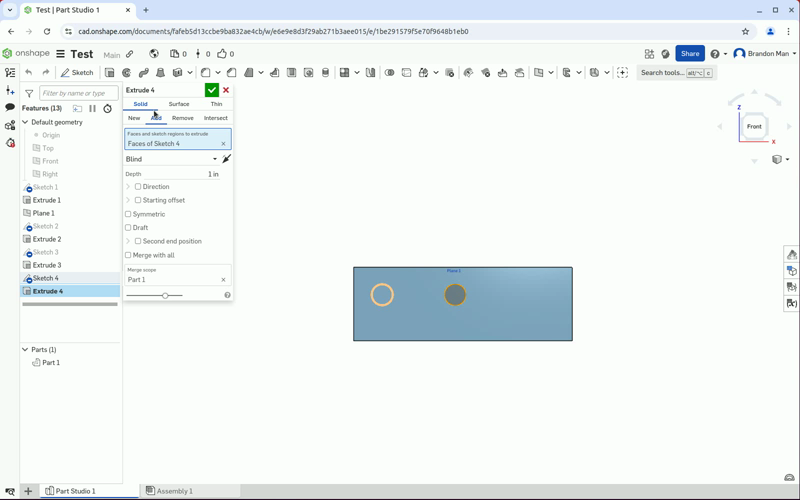
mouse_move(186, 120)
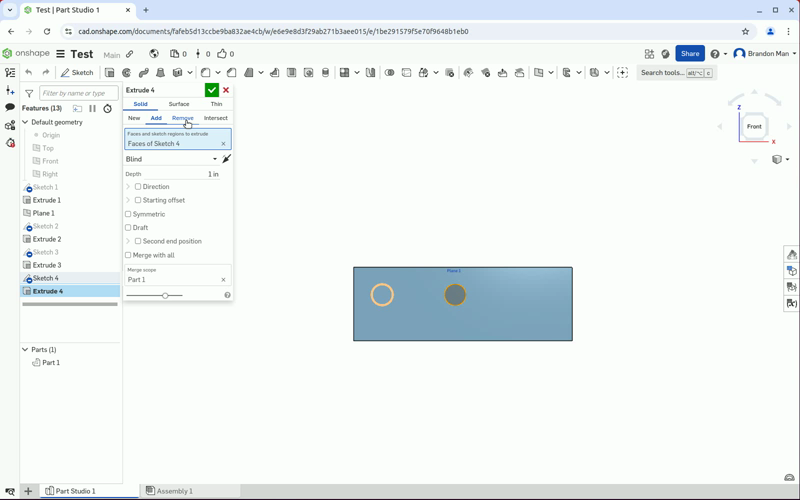
click(186, 120)
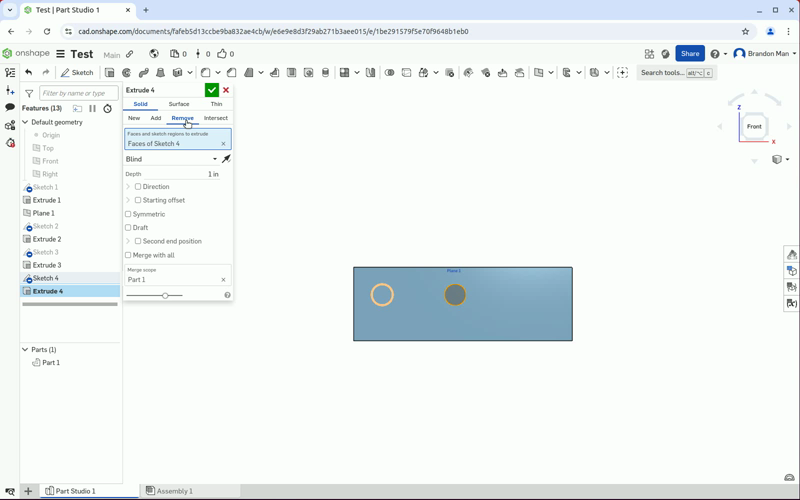
key(tab, 4)
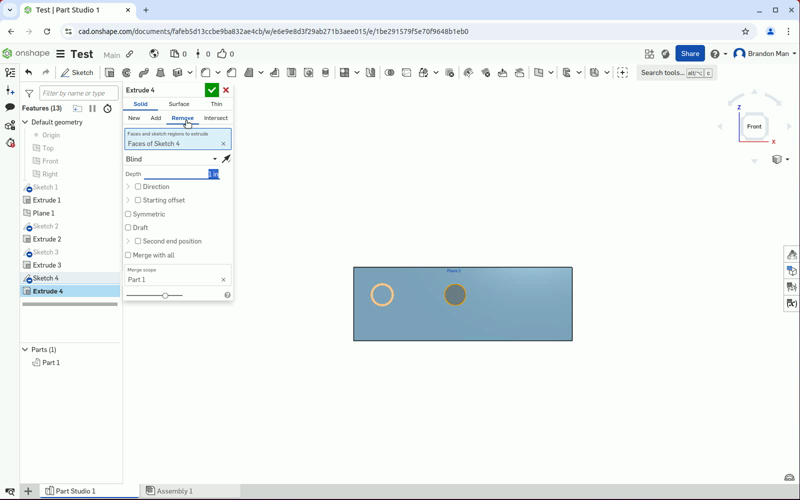
text(3.851)
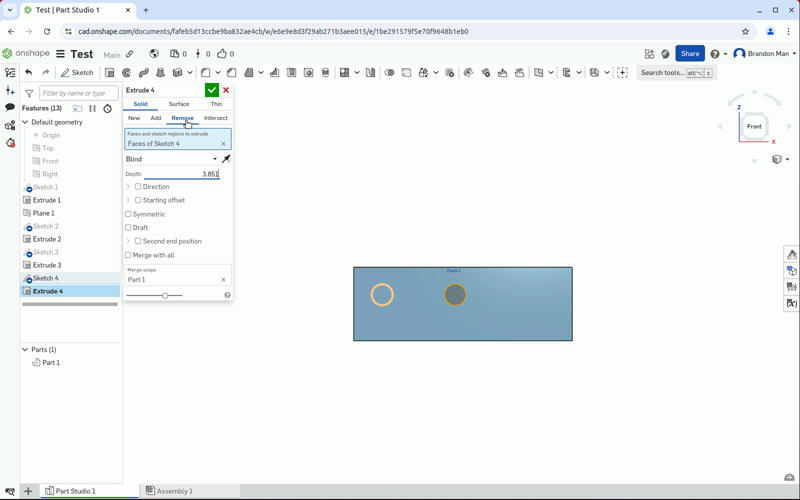
key(tab, 6)
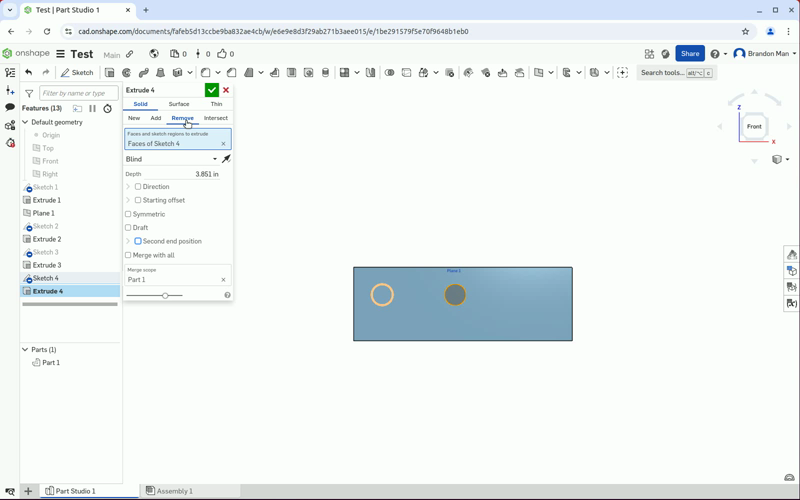
key(space)
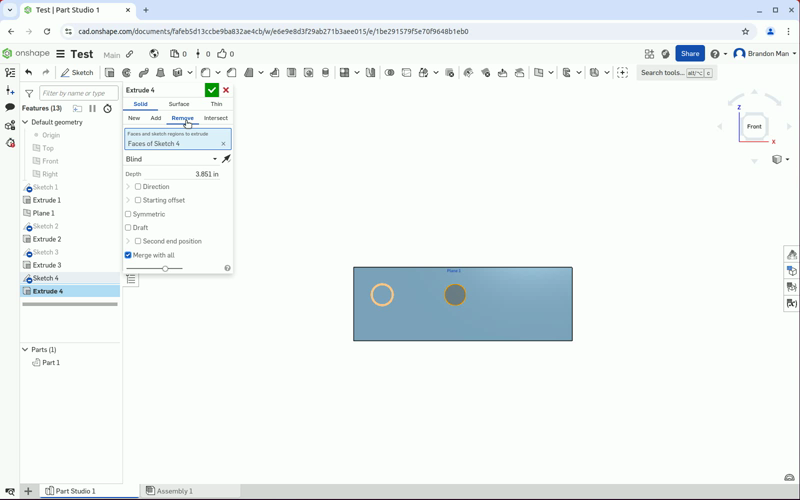
key(enter)
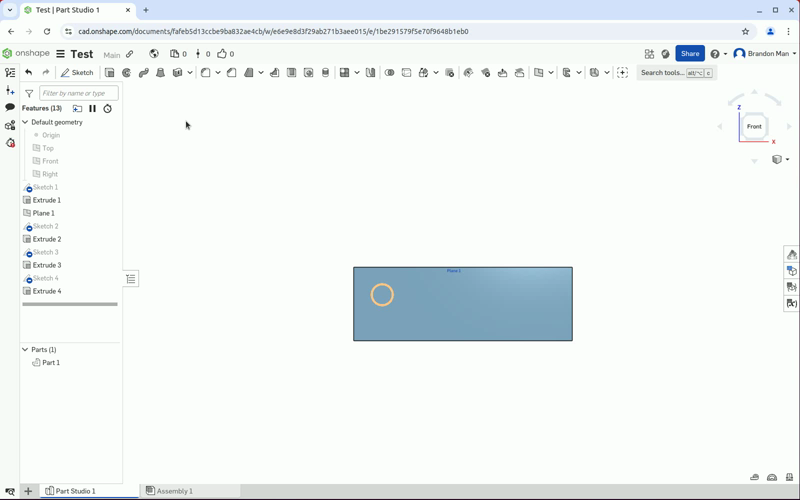
key(shift+h)
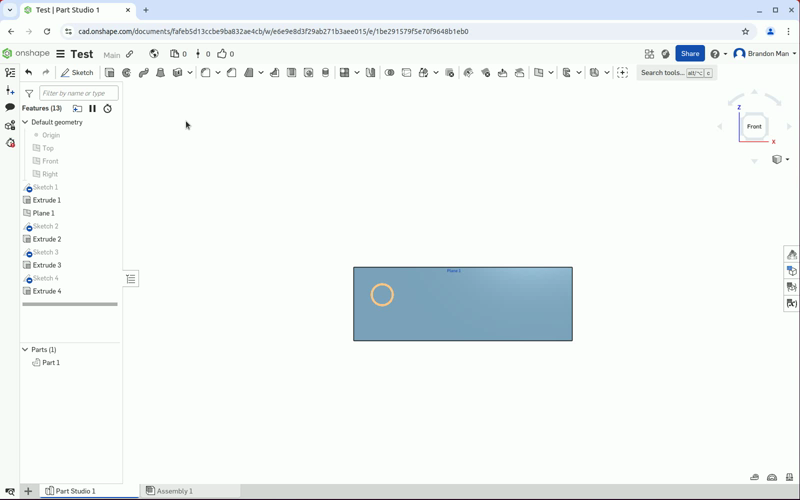
key(shift+h)
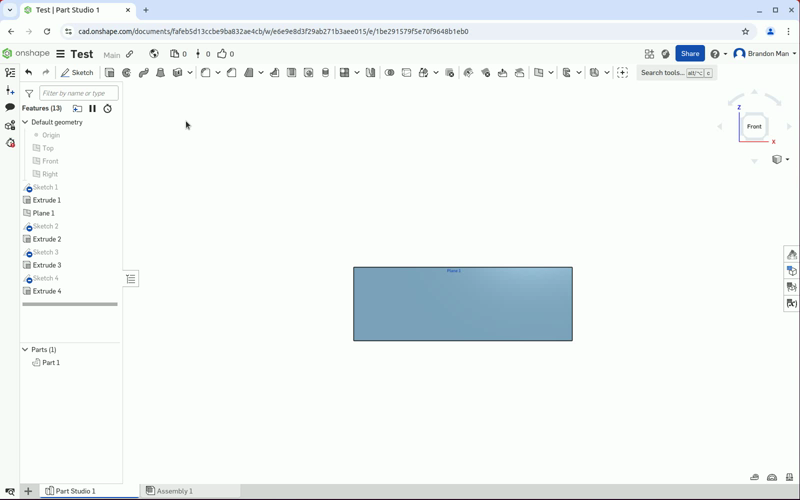
mouse_move(73, 189)
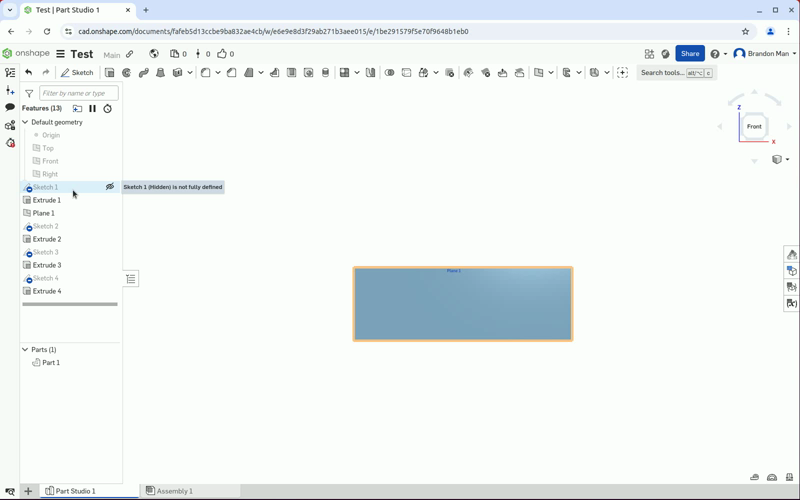
click(73, 189)
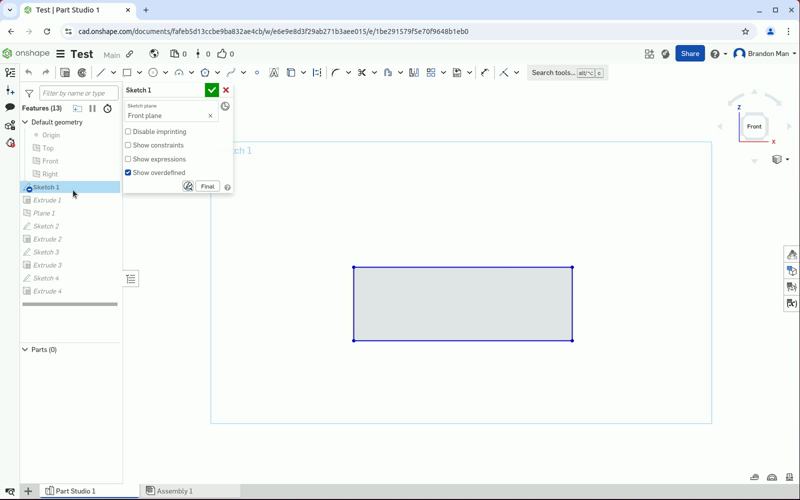
mouse_move(229, 92)
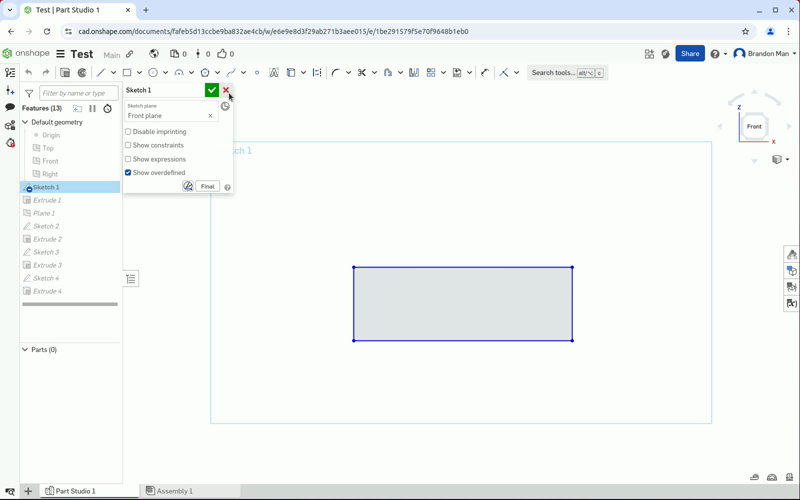
click(229, 92)
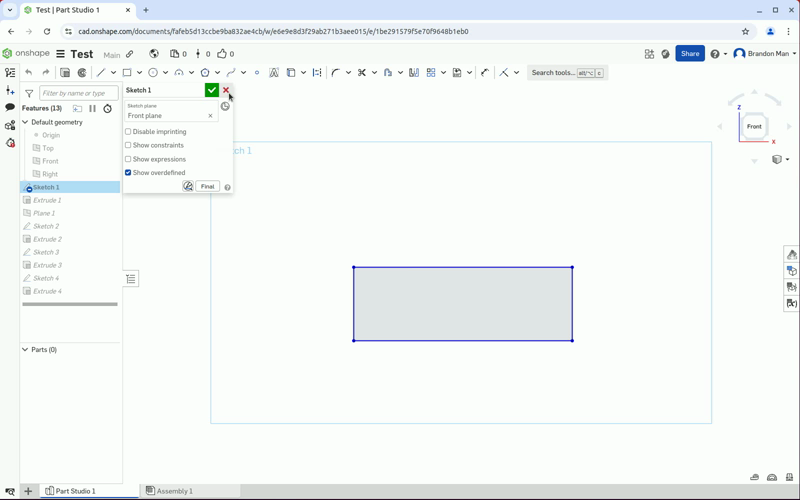
key(shift+s)
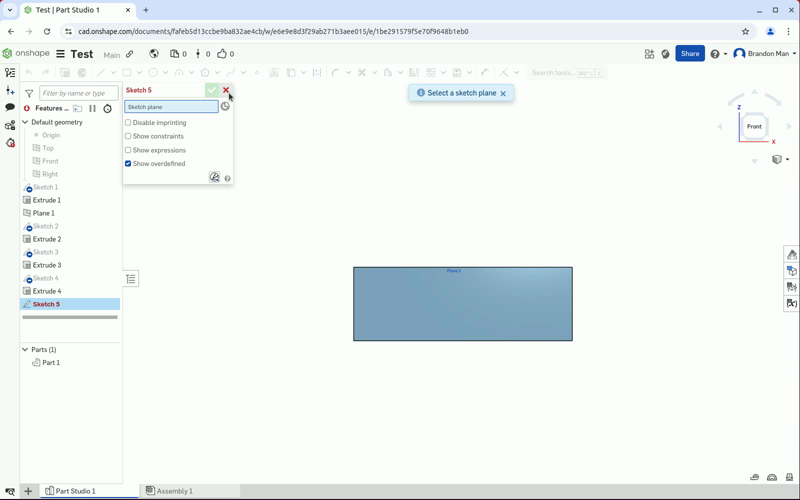
mouse_move(73, 215)
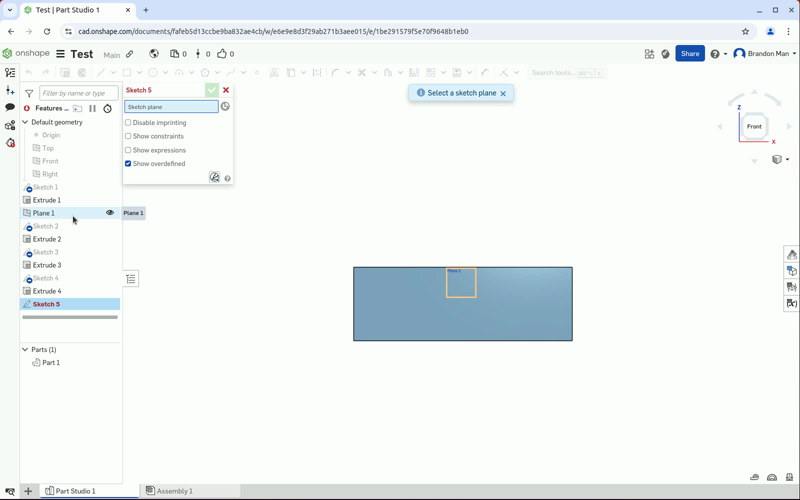
click(73, 215)
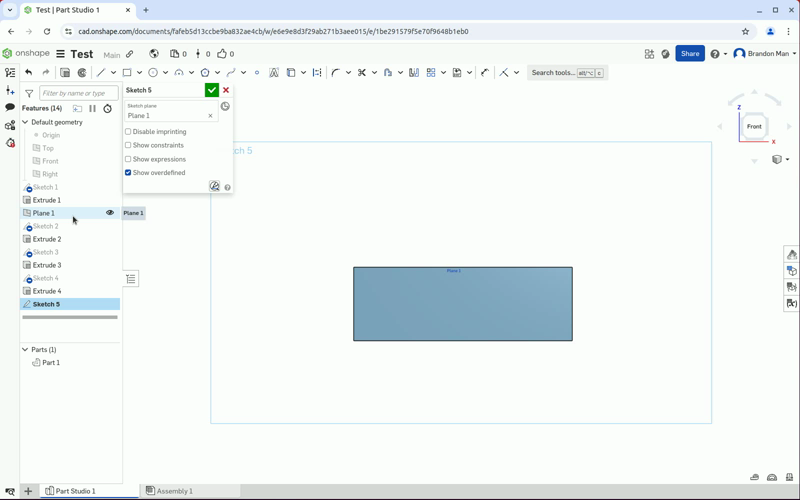
mouse_move(73, 352)
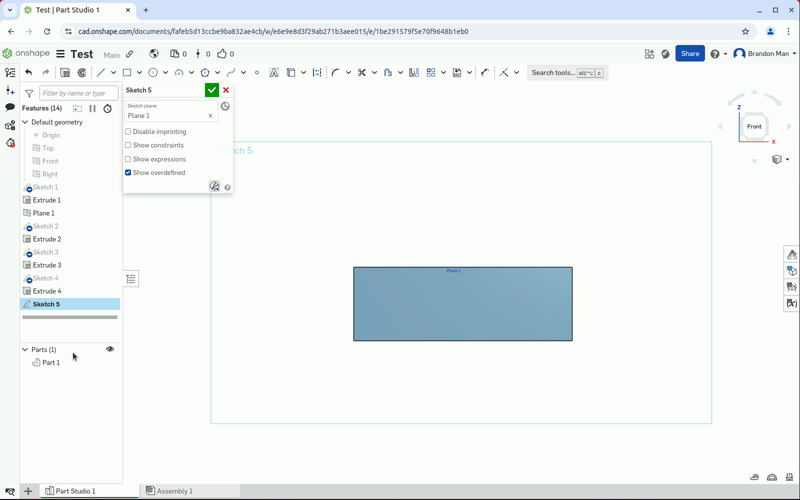
key(y)
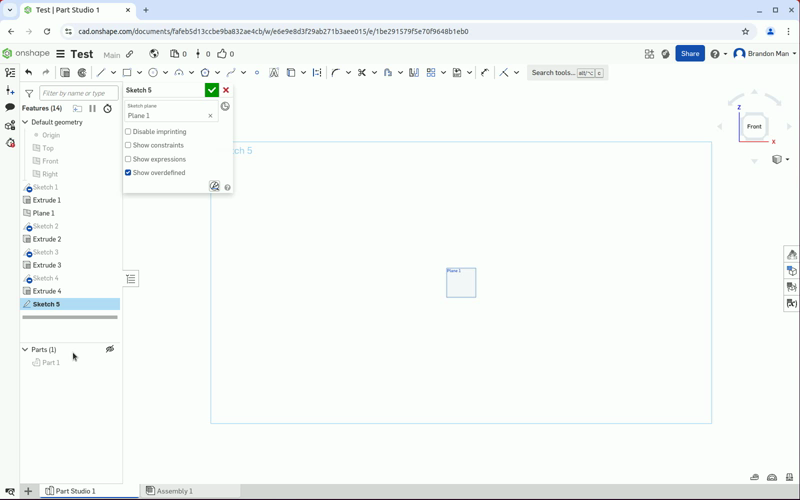
key(c)
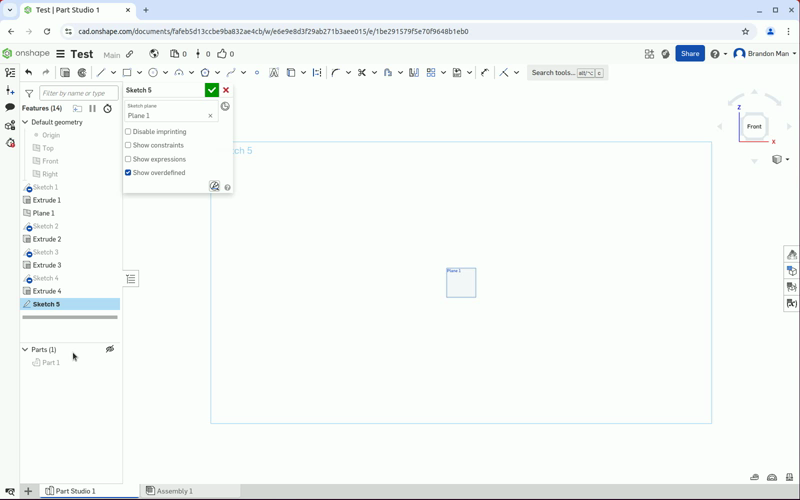
key_down(shift)
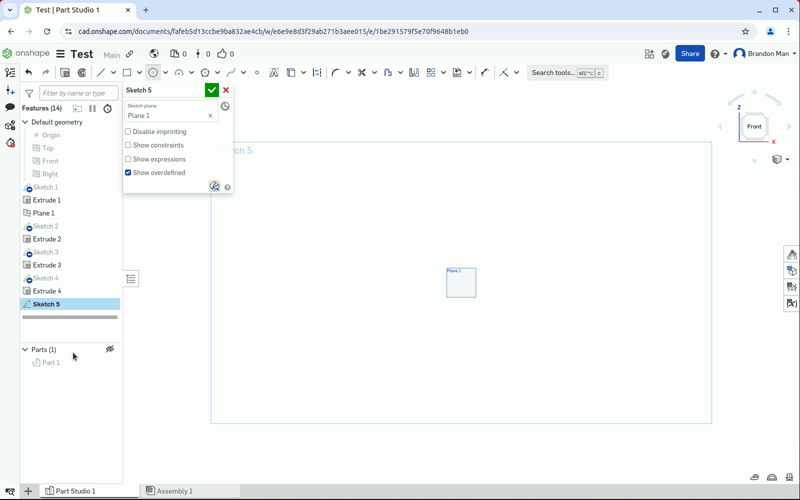
mouse_move(491, 294)
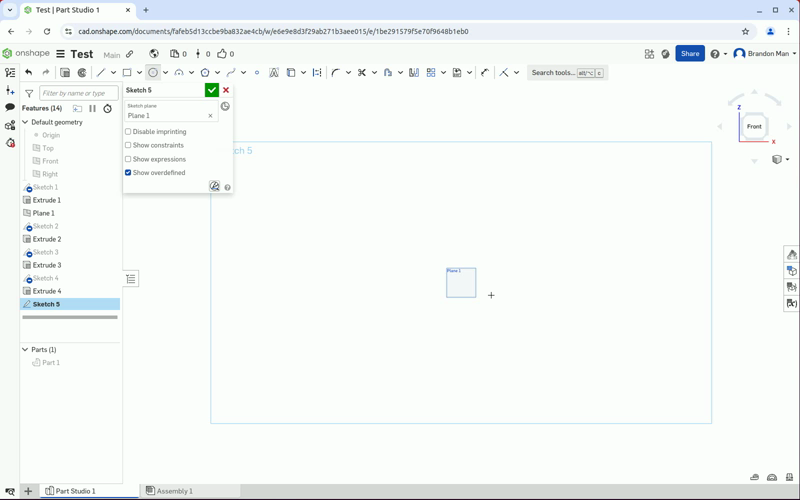
click(491, 294)
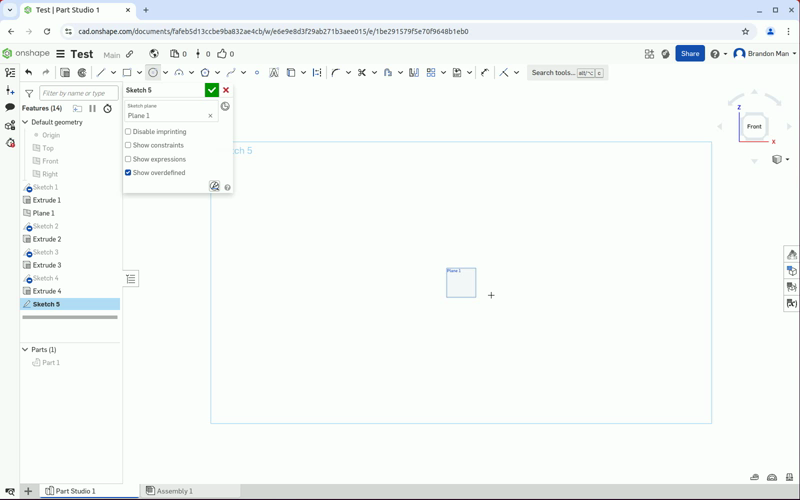
key_up(shift)
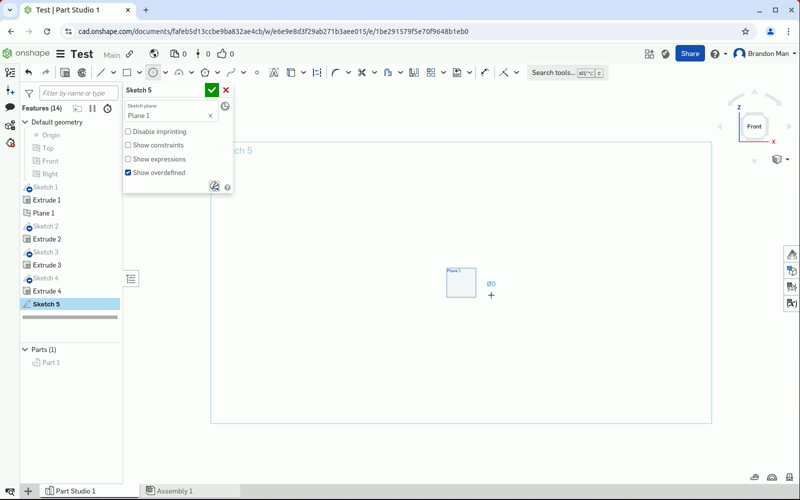
mouse_move(501, 294)
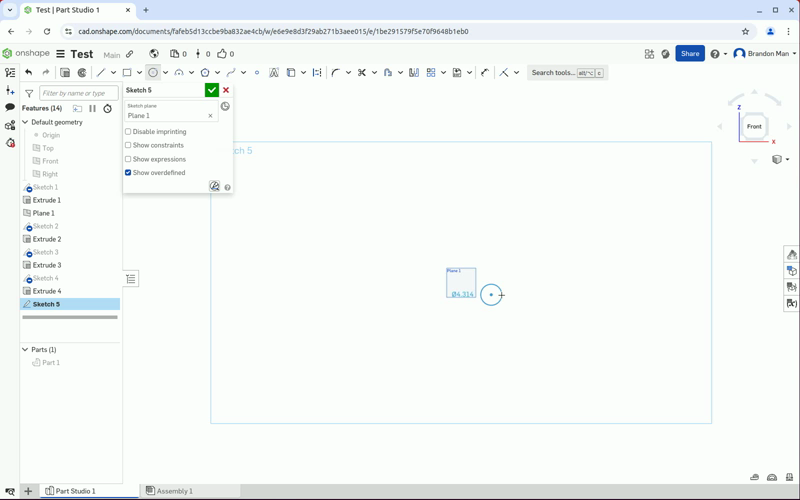
click(501, 294)
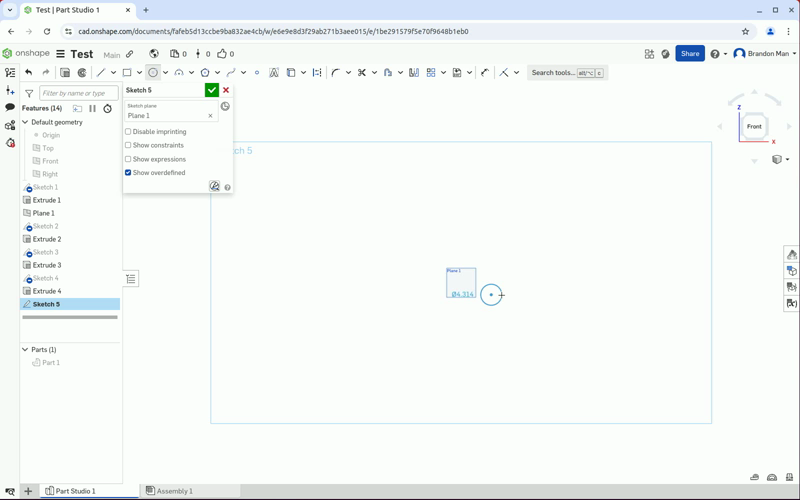
key(esc)
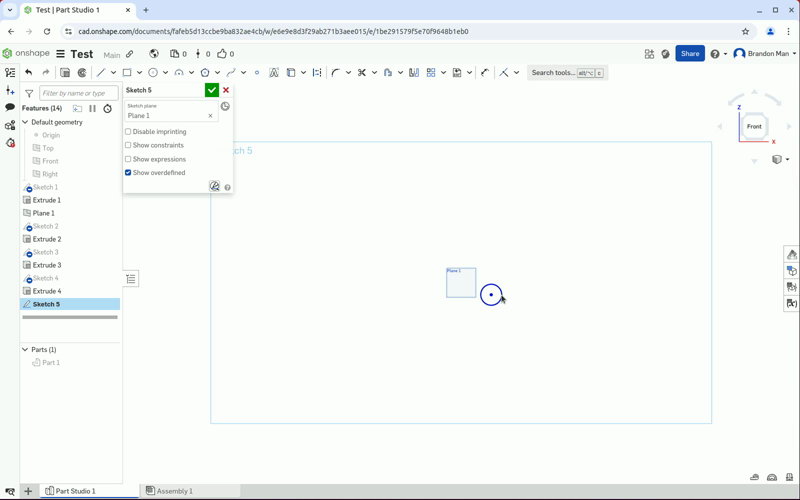
mouse_move(498, 298)
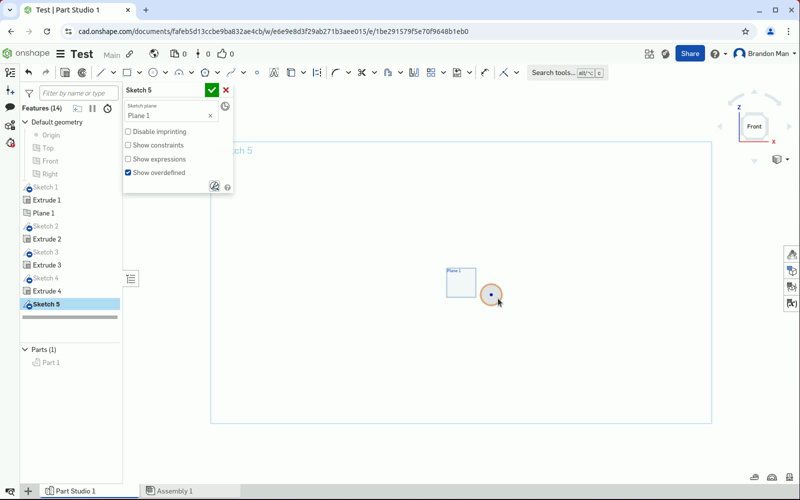
scroll(6)
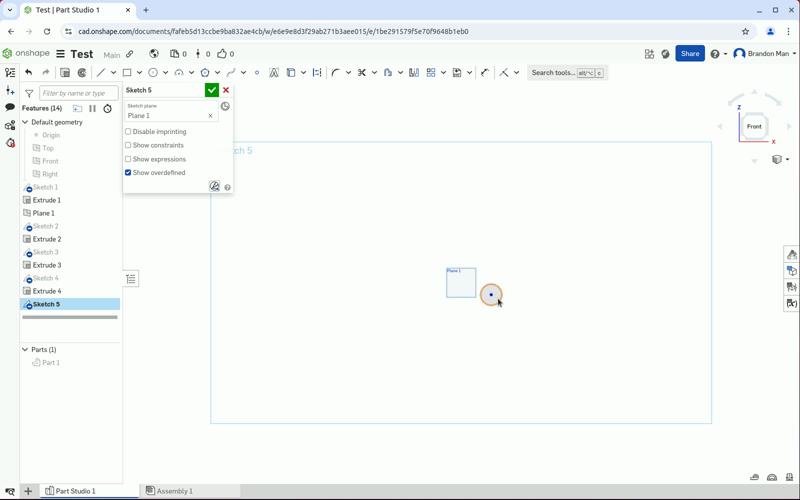
scroll(6)
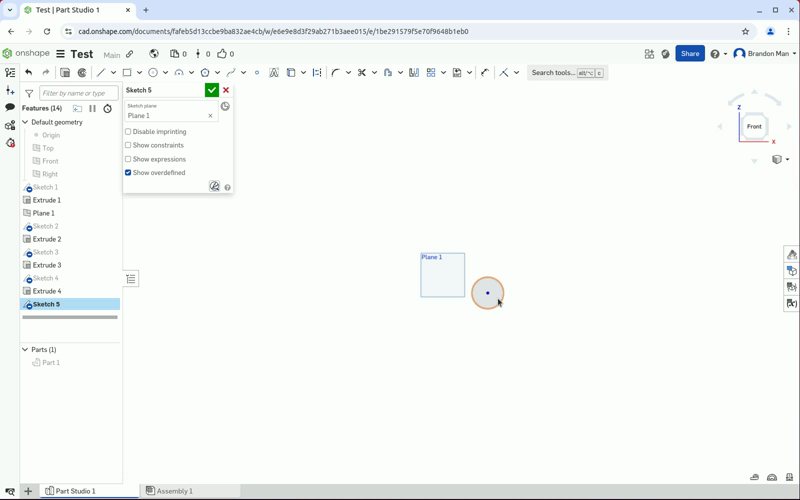
scroll(6)
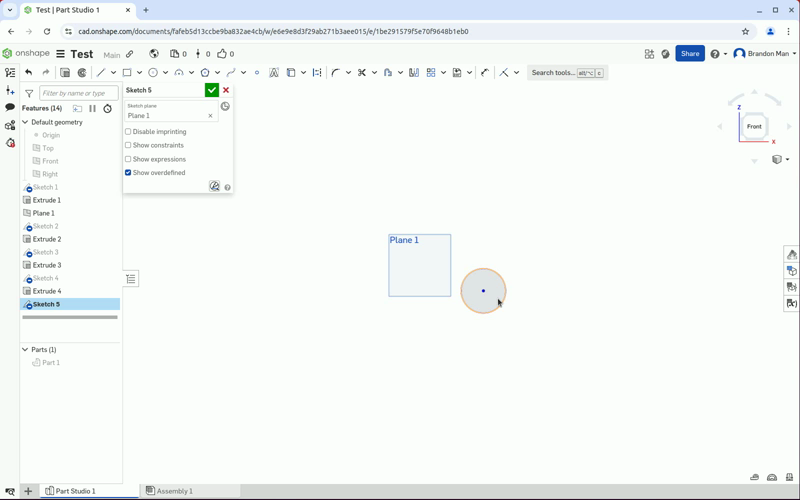
scroll(6)
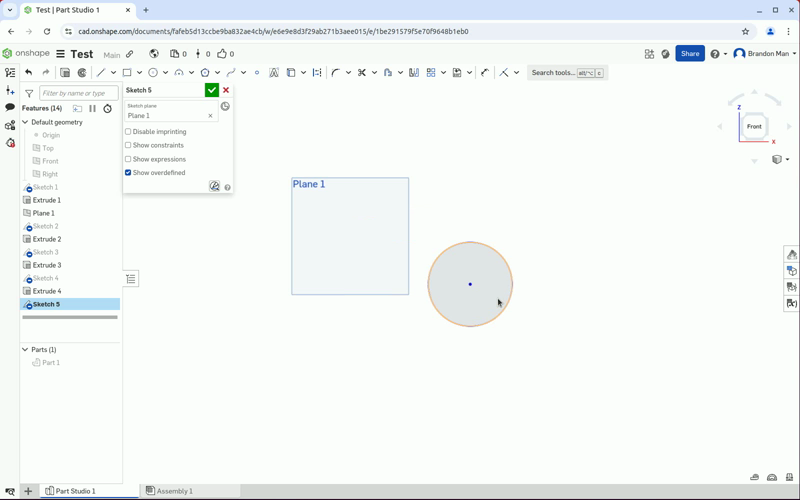
scroll(6)
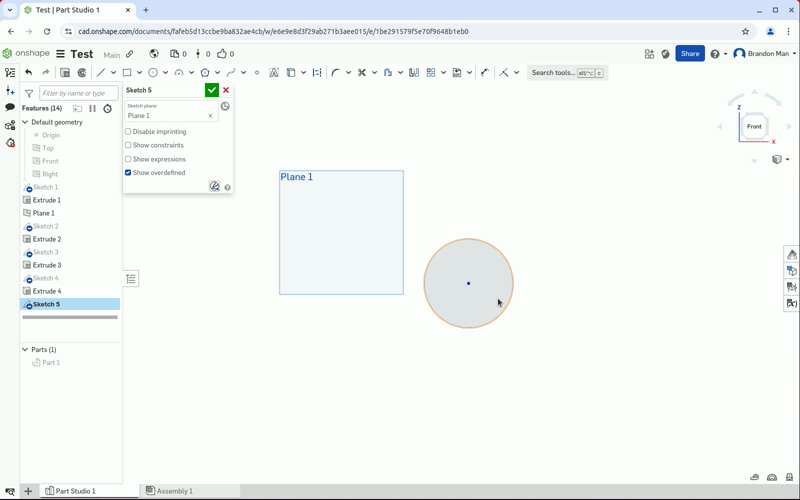
scroll(6)
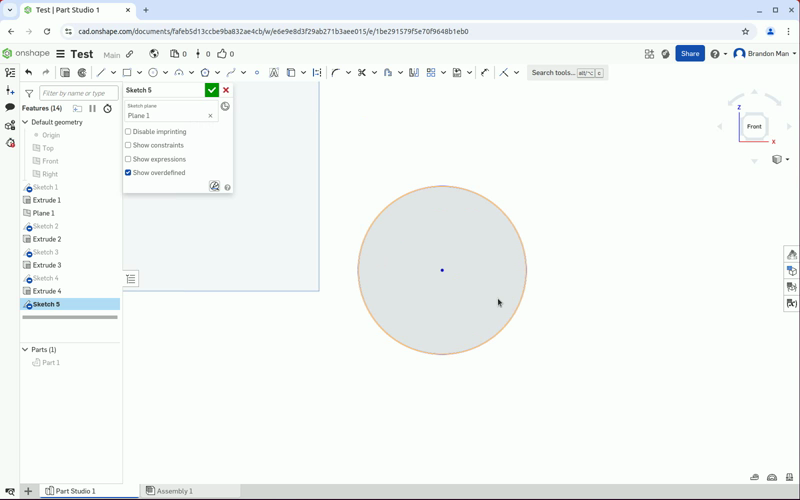
scroll(6)
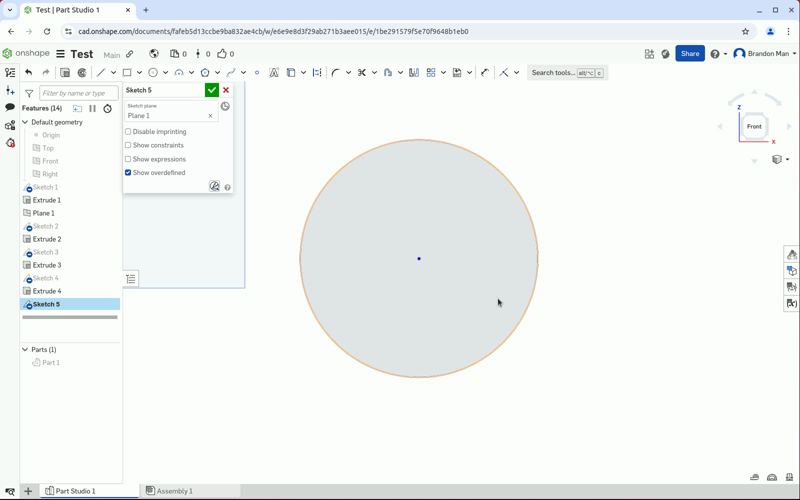
click(498, 298)
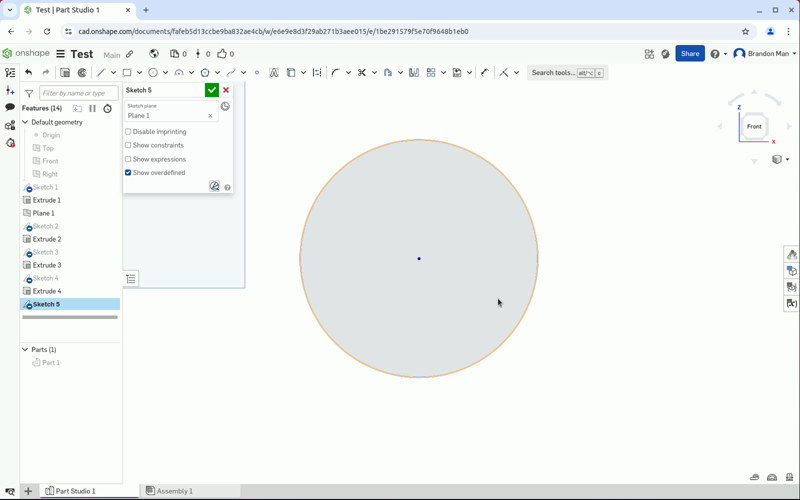
scroll(-6)
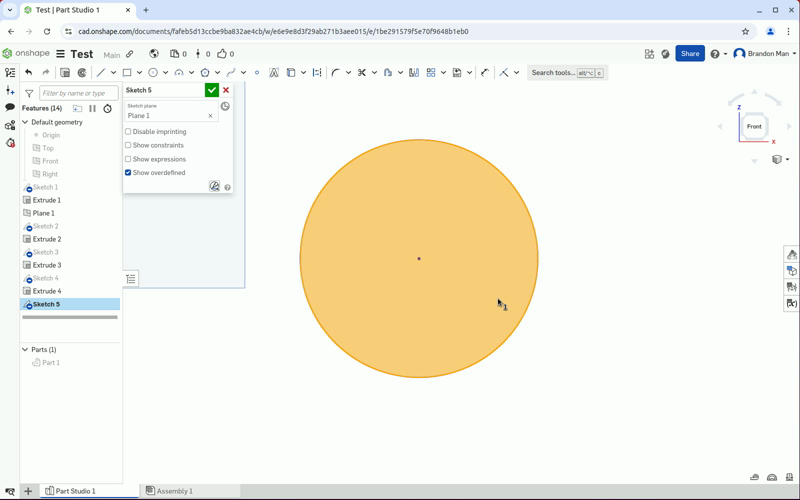
scroll(-6)
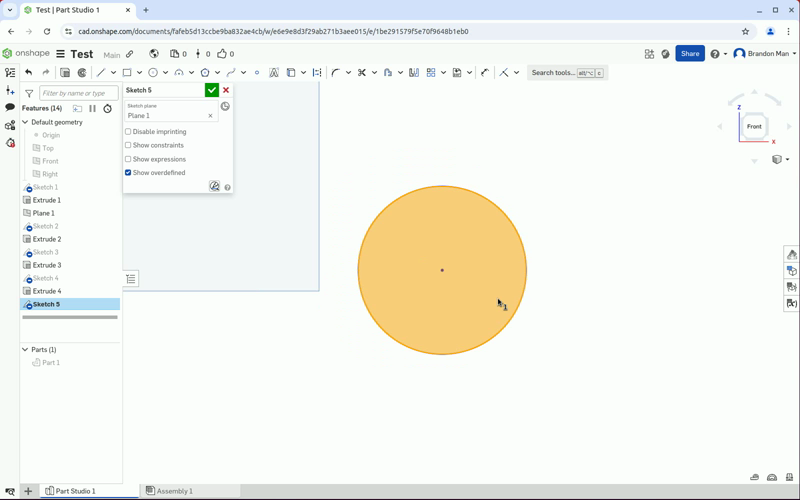
scroll(-6)
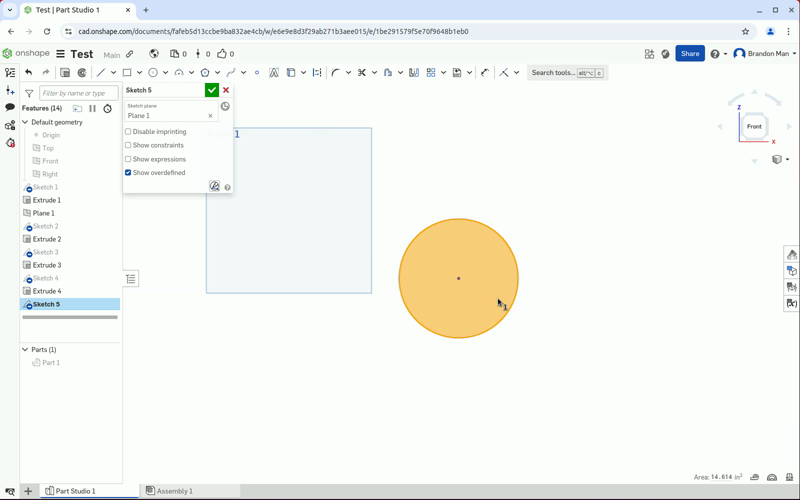
scroll(-6)
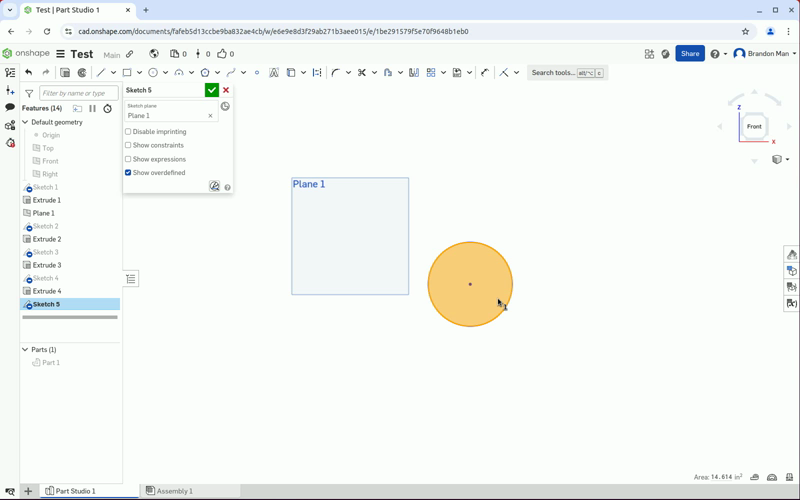
scroll(-6)
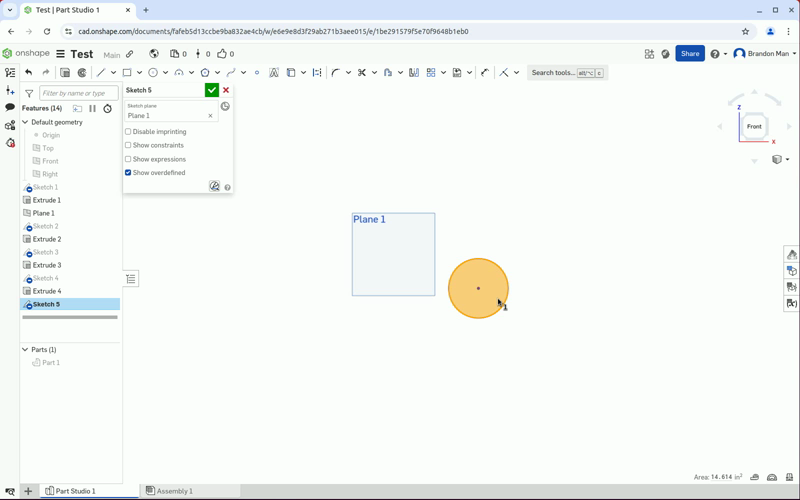
scroll(-6)
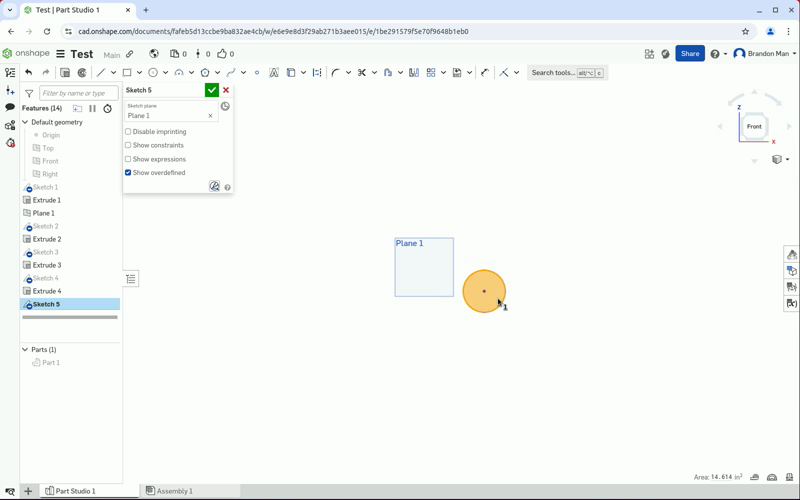
scroll(-6)
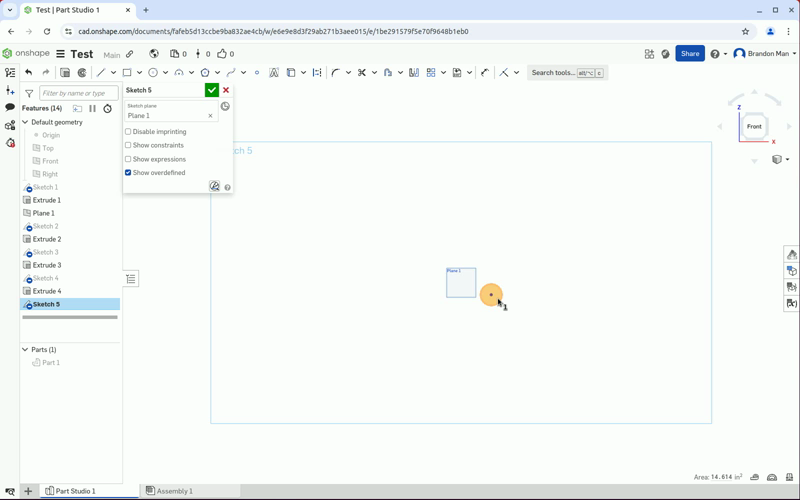
mouse_move(73, 352)
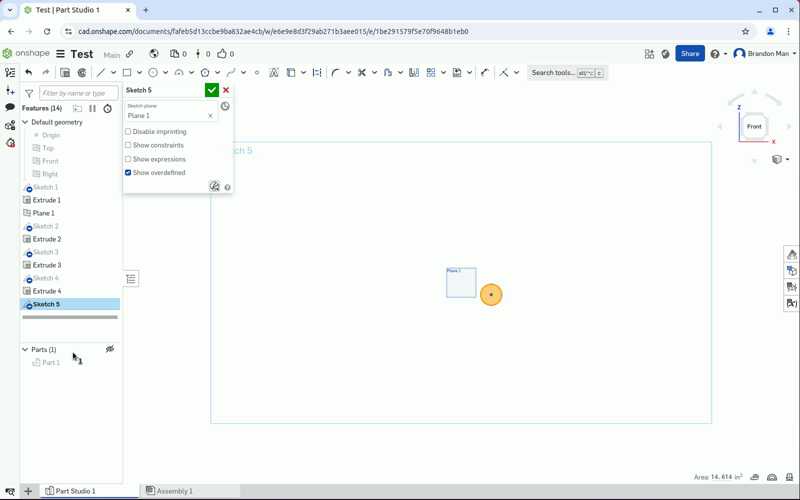
key(shift+y)
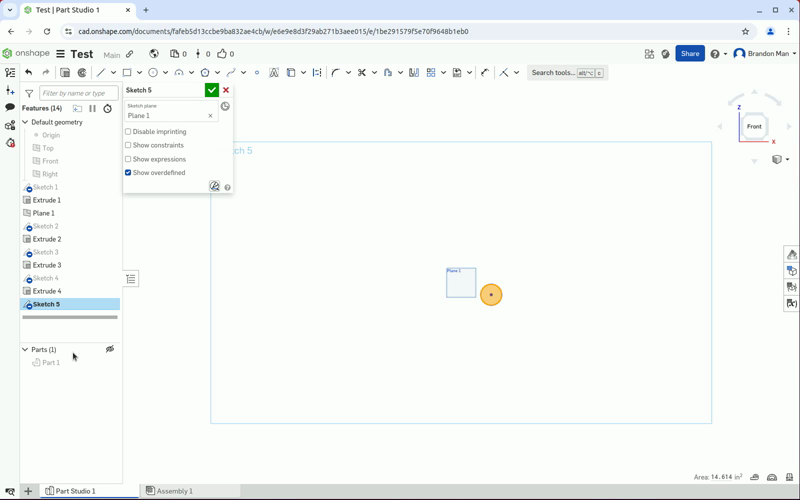
key(shift+e)
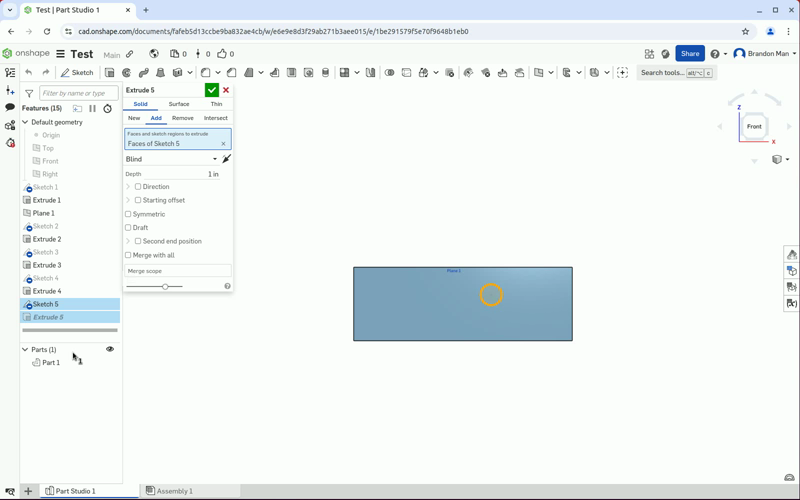
mouse_move(143, 106)
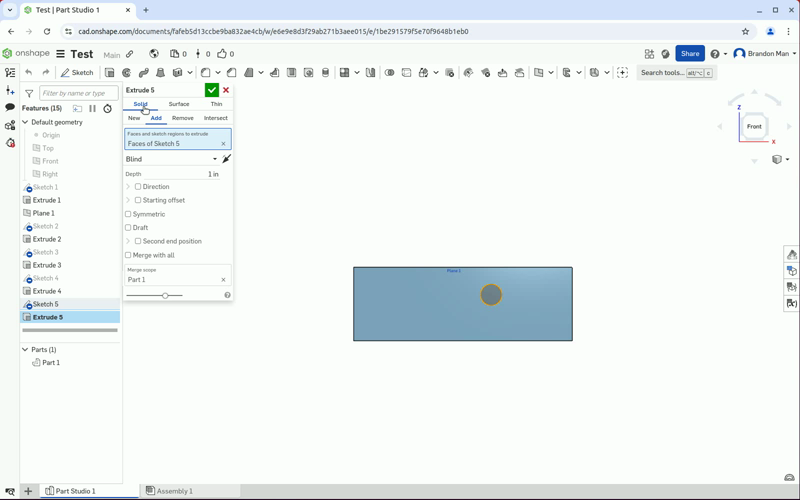
click(143, 106)
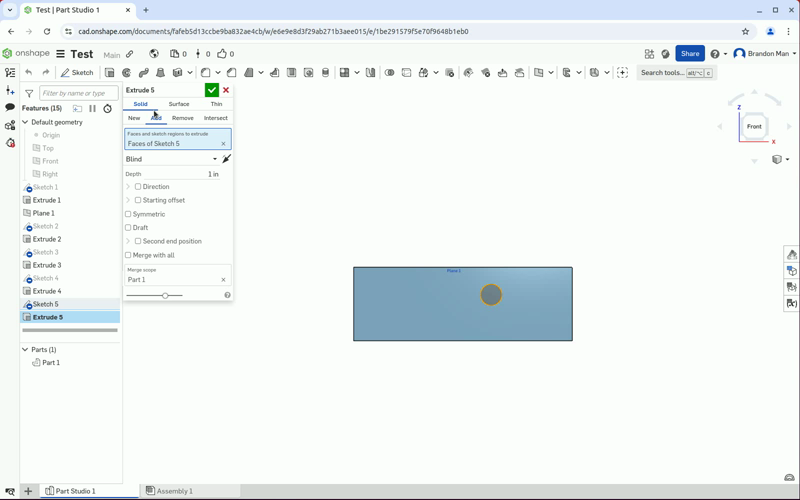
mouse_move(186, 120)
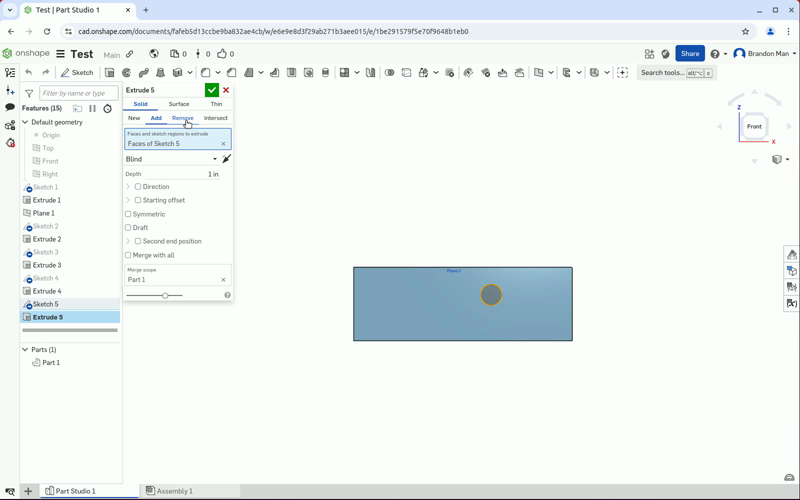
click(186, 120)
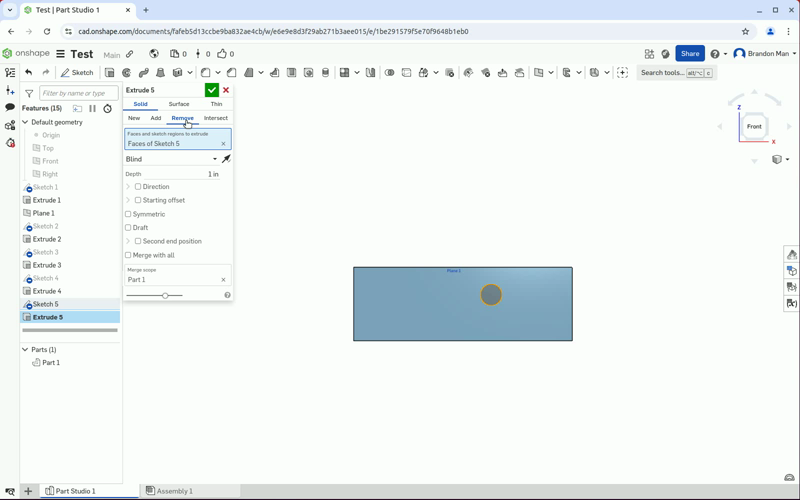
key(tab, 4)
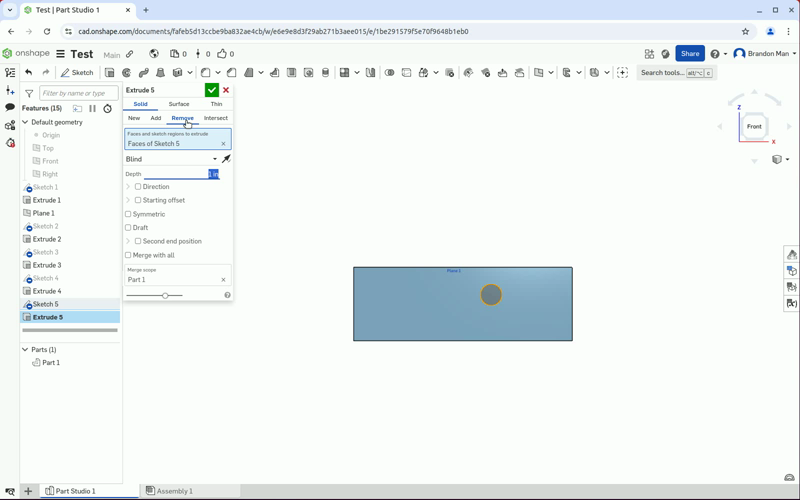
text(3.851)
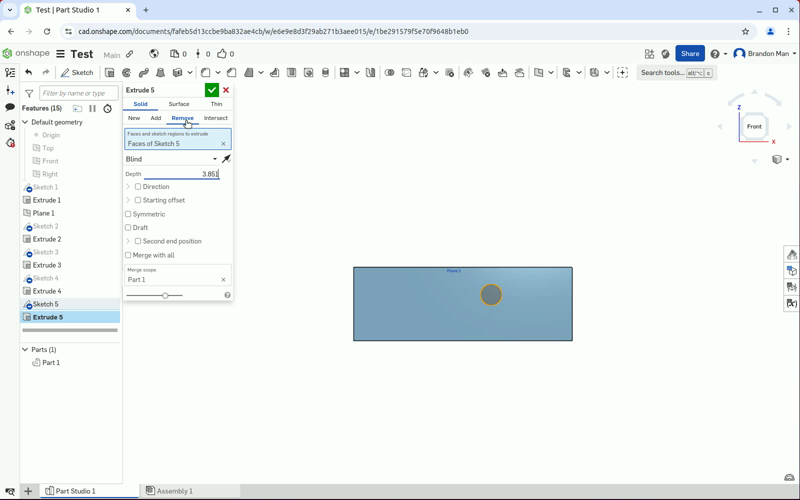
key(tab, 6)
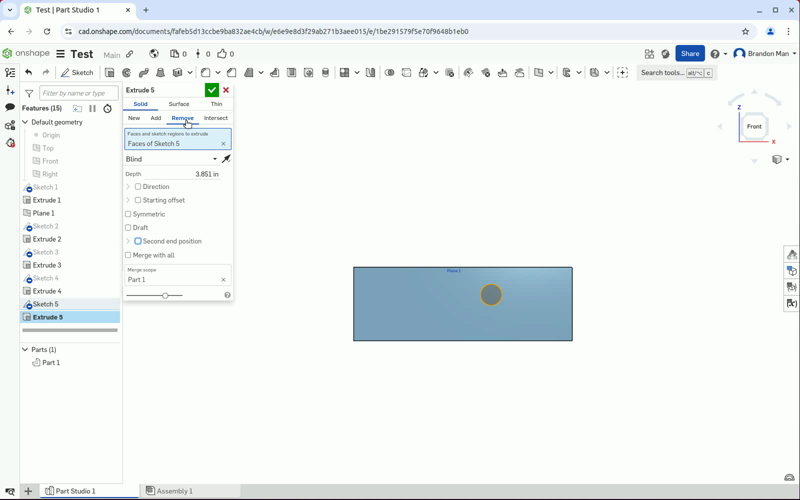
key(space)
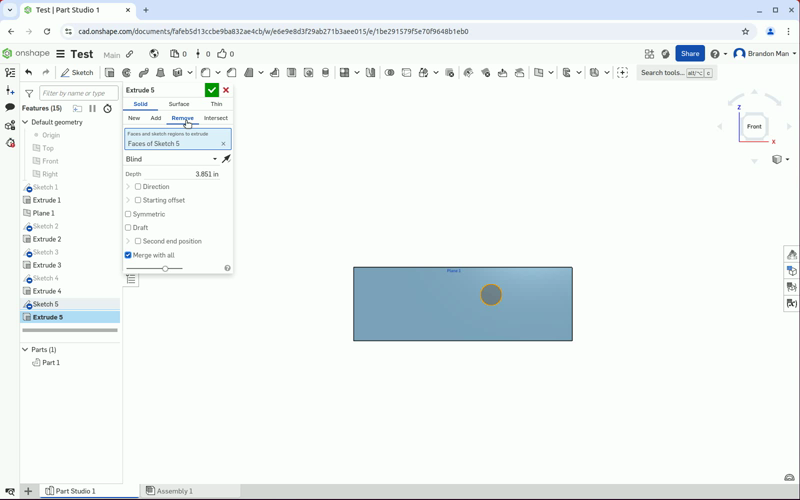
key(enter)
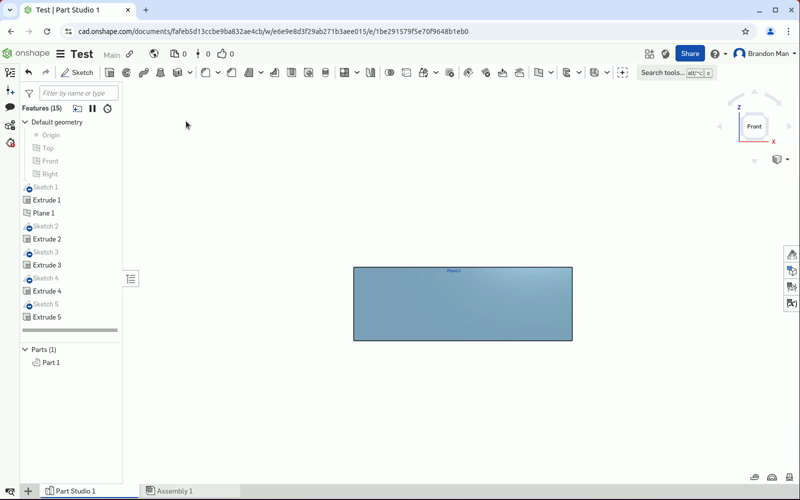
key(shift+h)
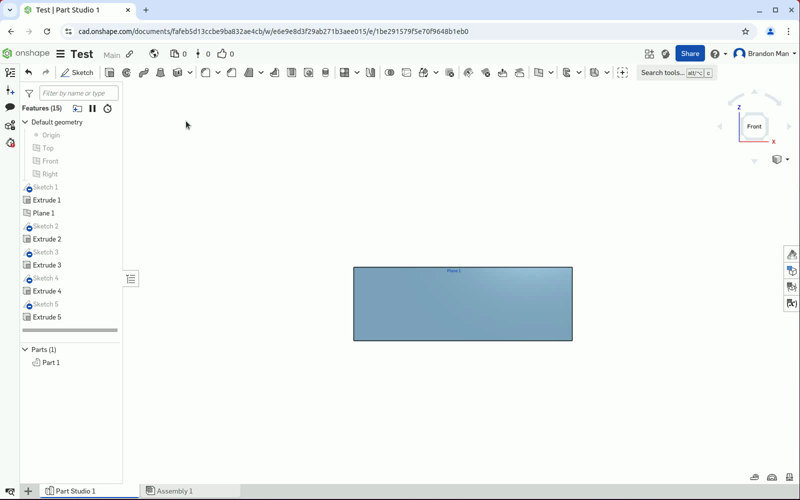
key(shift+h)
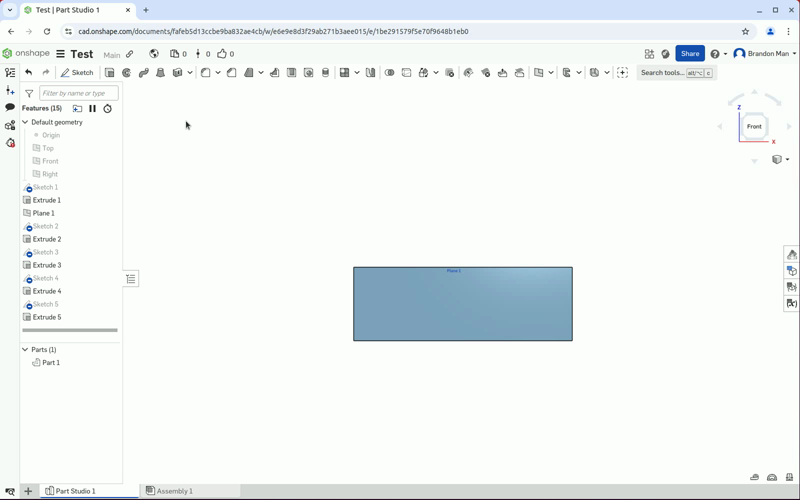
mouse_move(73, 189)
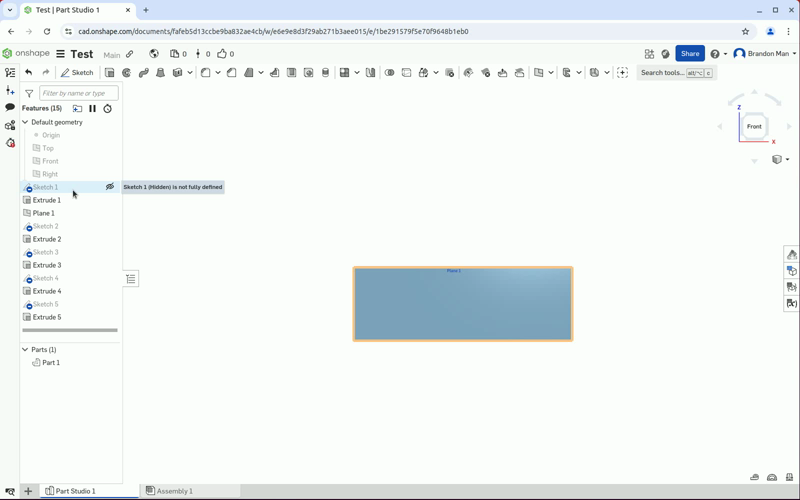
click(73, 189)
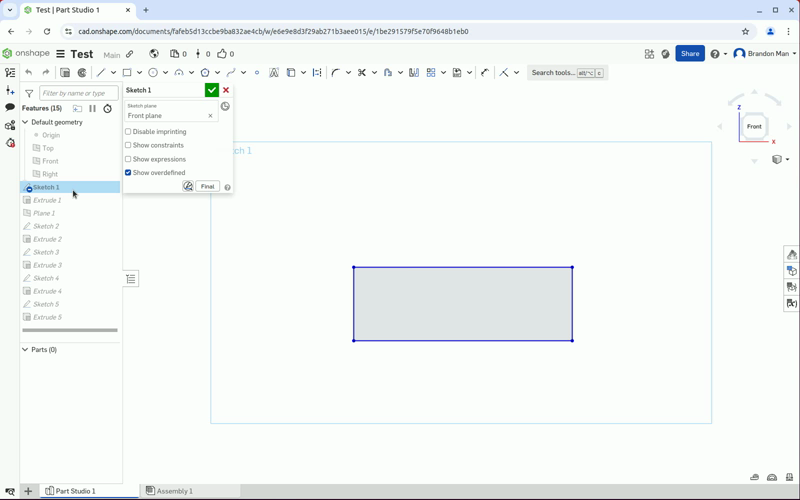
mouse_move(229, 92)
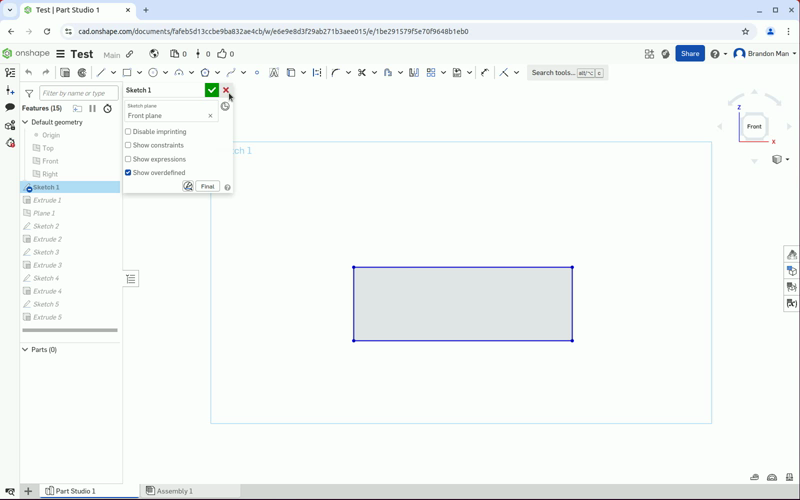
click(229, 92)
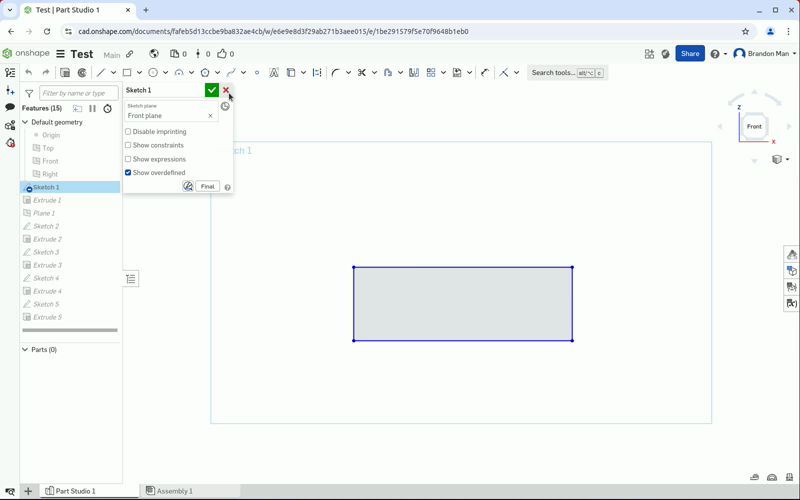
key(shift+s)
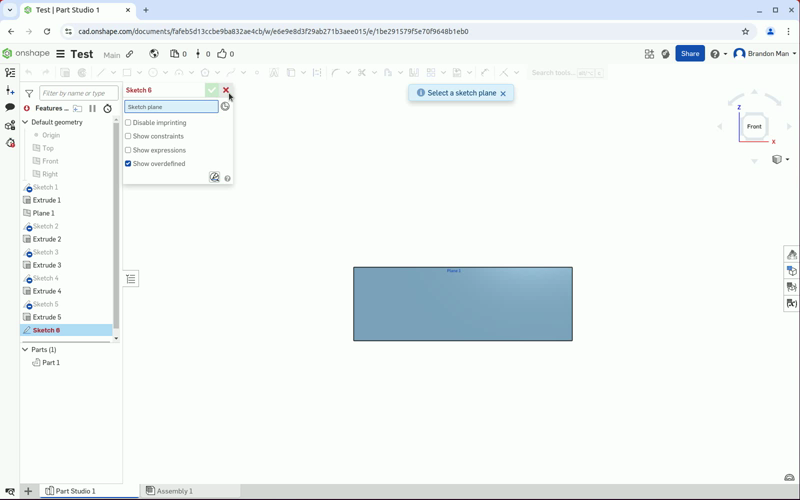
mouse_move(69, 215)
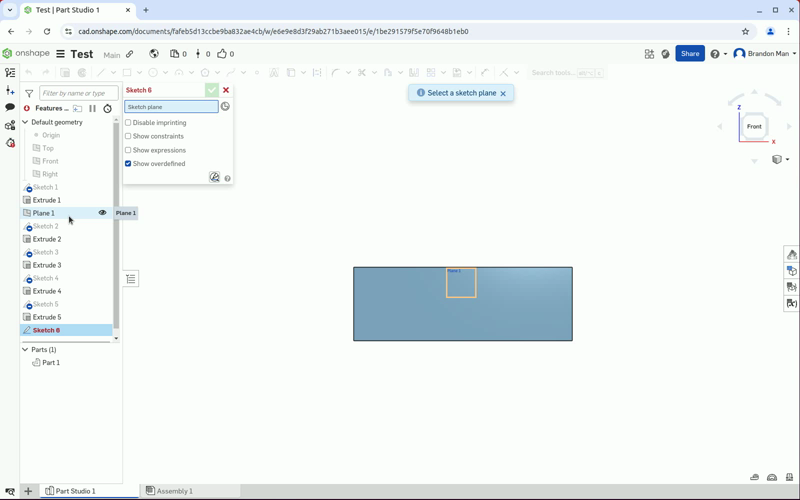
click(69, 215)
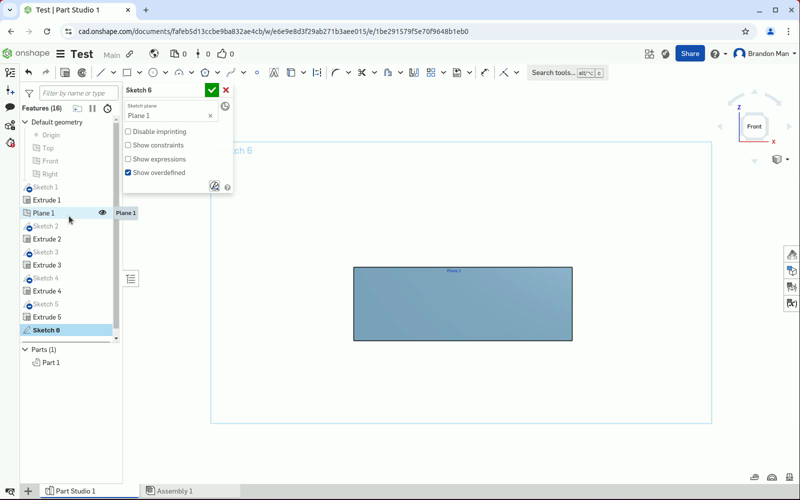
mouse_move(73, 352)
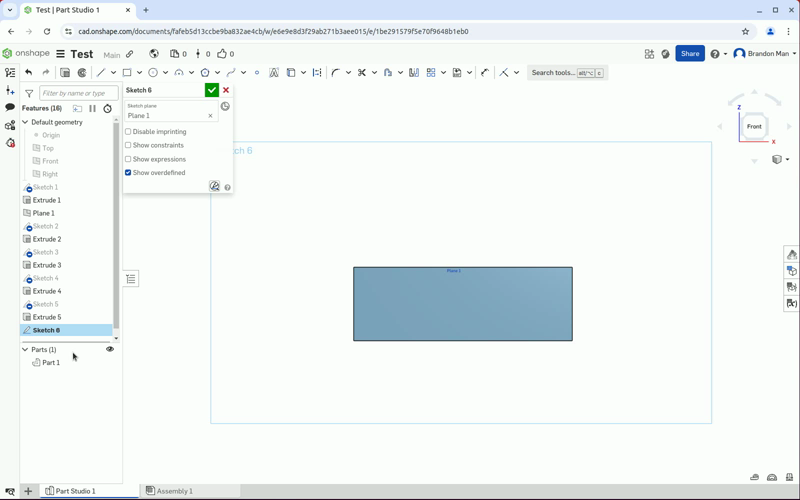
key(y)
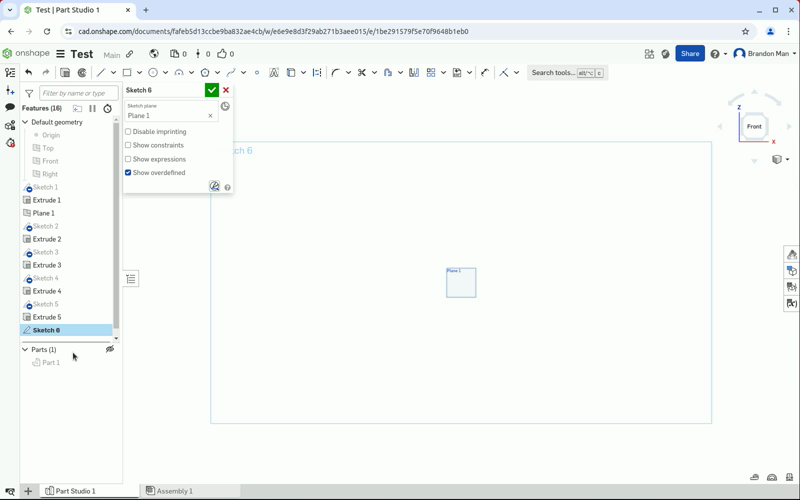
key(l)
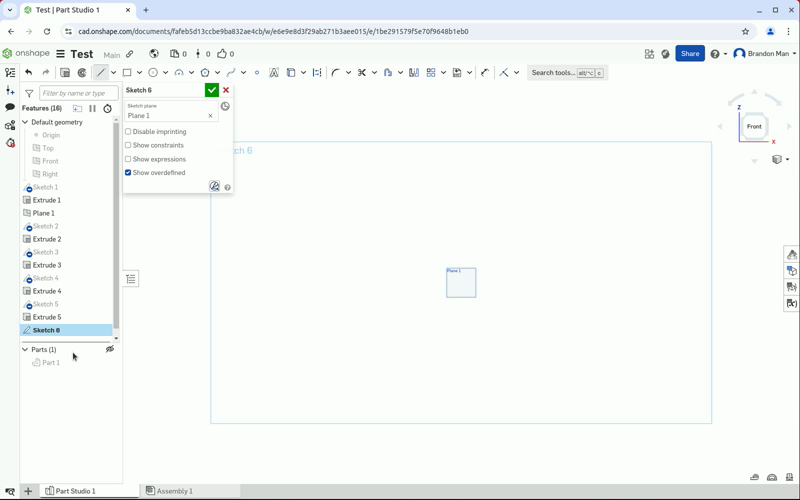
key_down(shift)
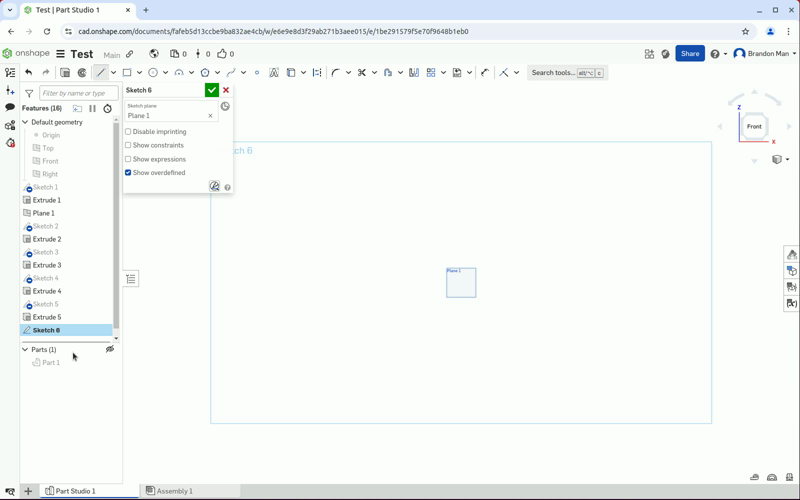
mouse_move(518, 328)
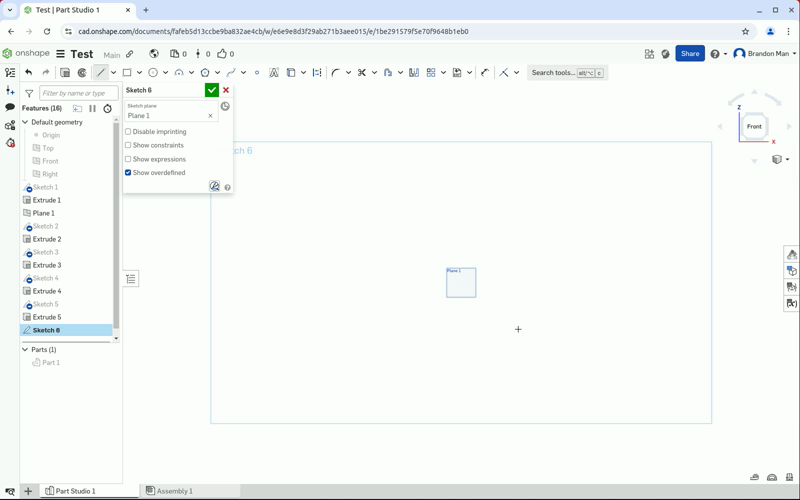
click(518, 328)
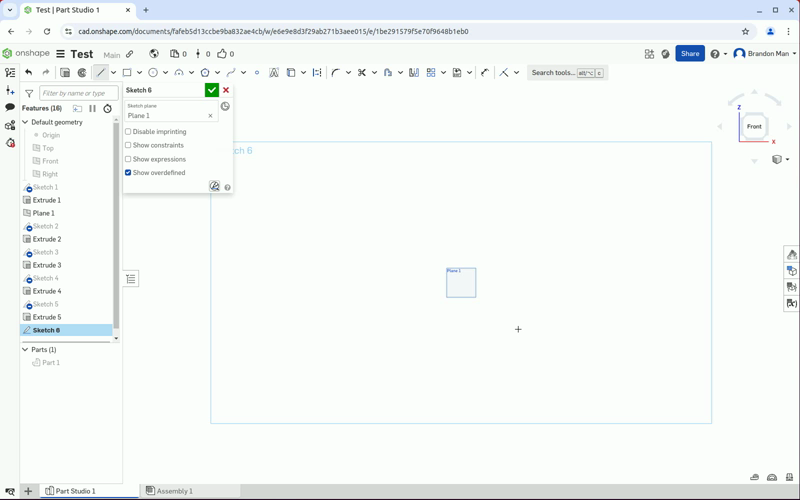
key_up(shift)
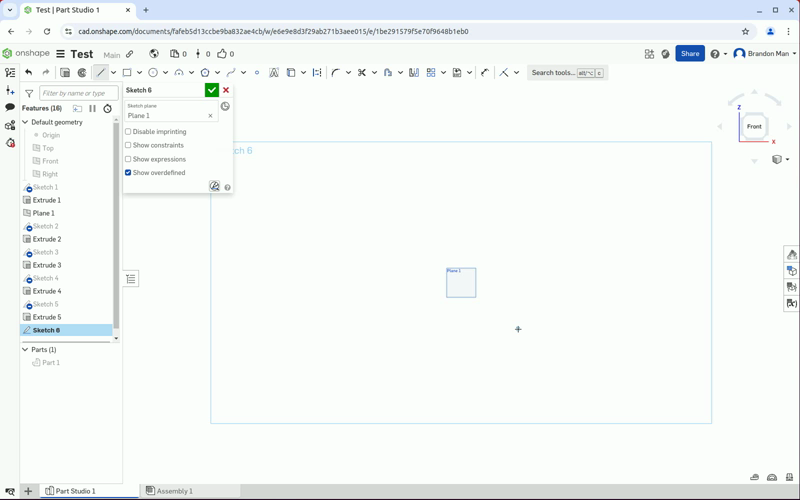
key_down(shift)
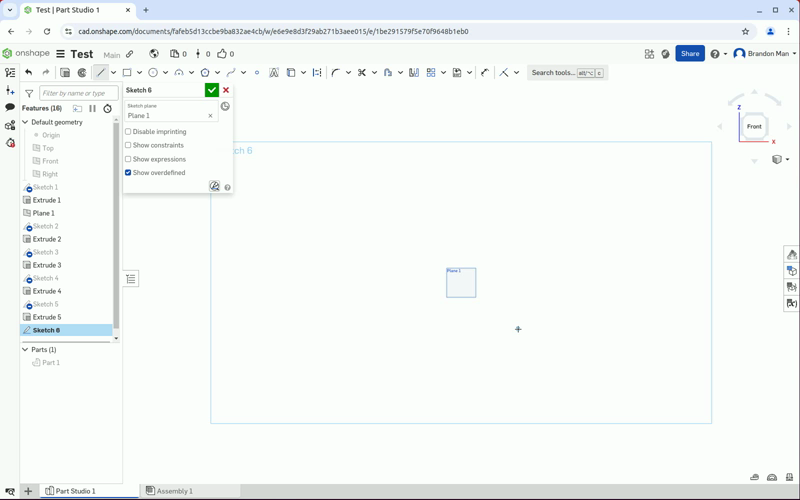
mouse_move(548, 328)
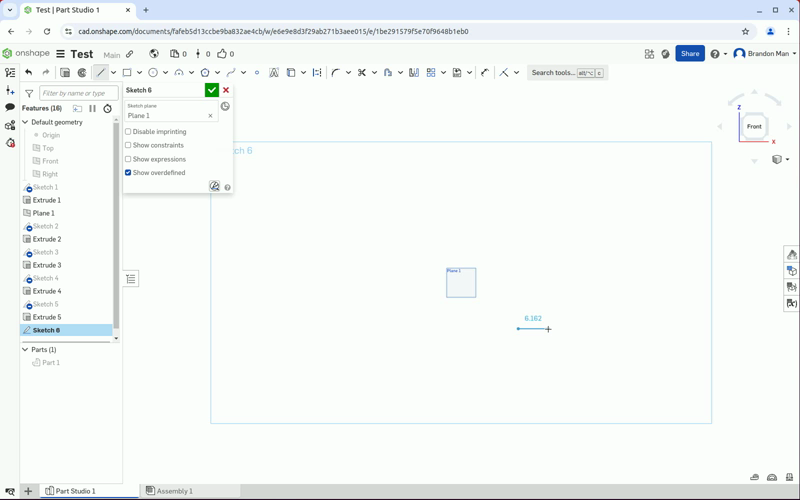
mouse_move(555, 328)
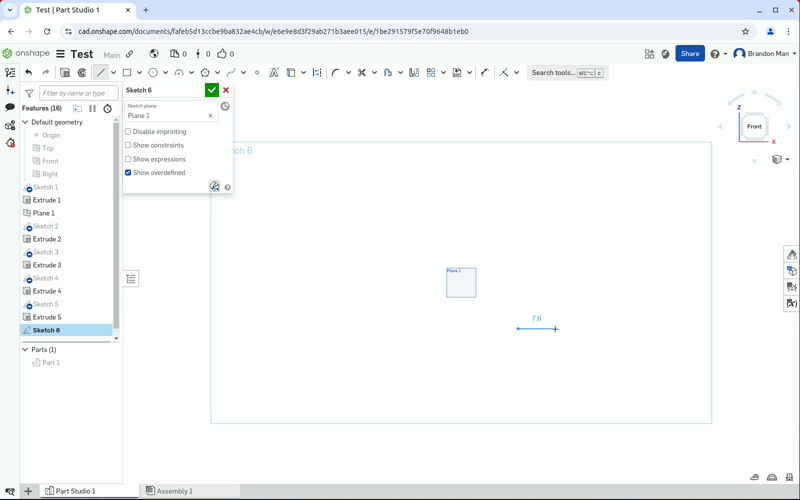
click(555, 328)
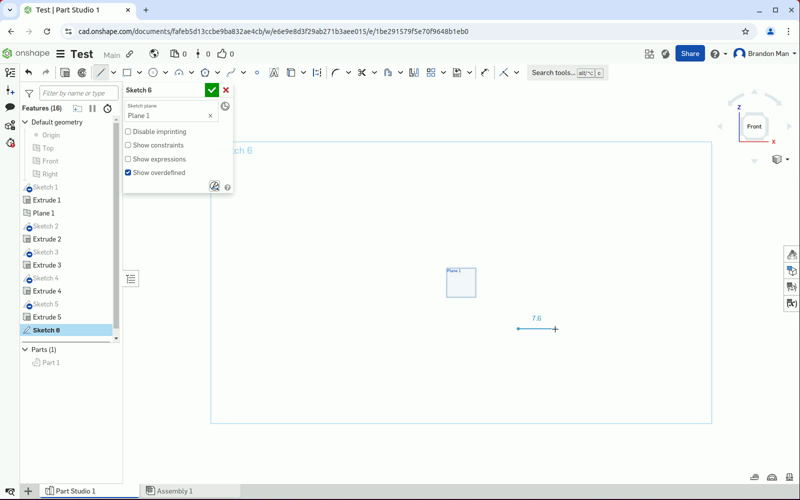
key_up(shift)
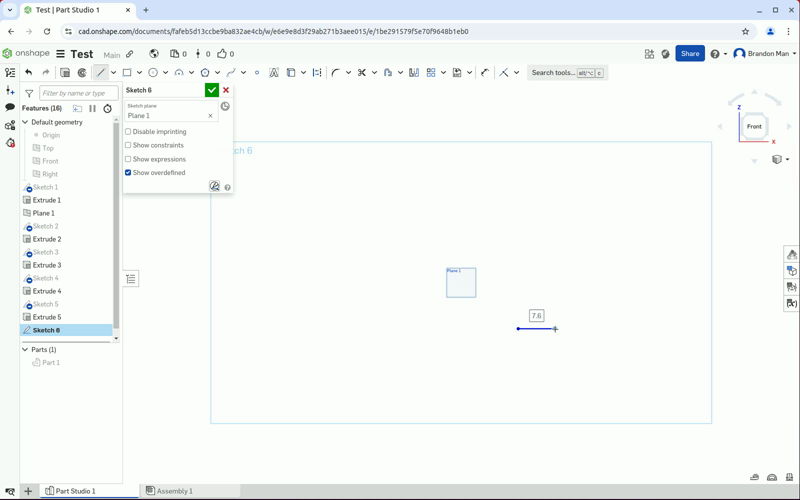
key_down(shift)
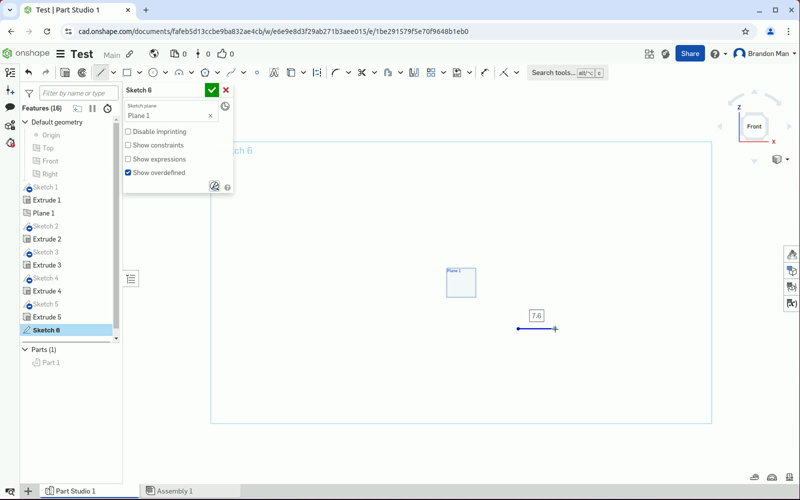
mouse_move(585, 328)
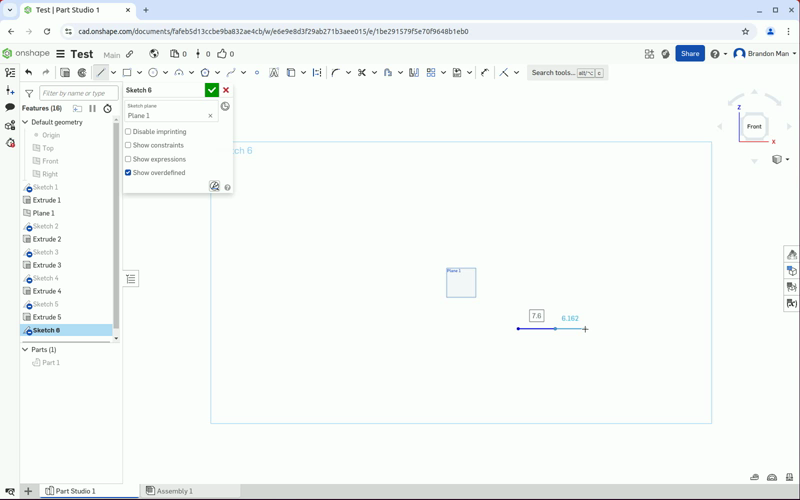
mouse_move(555, 277)
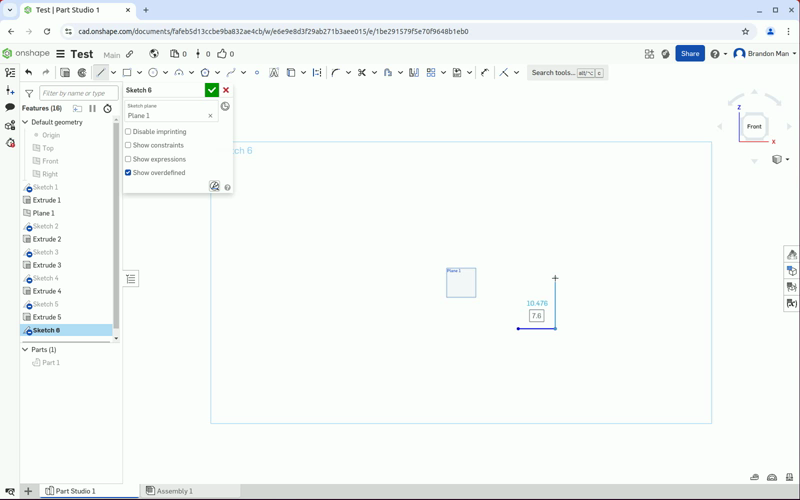
click(555, 277)
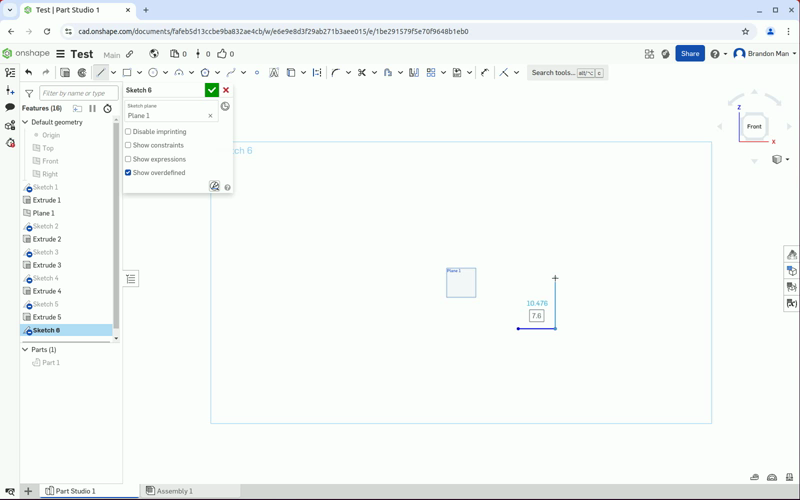
key_up(shift)
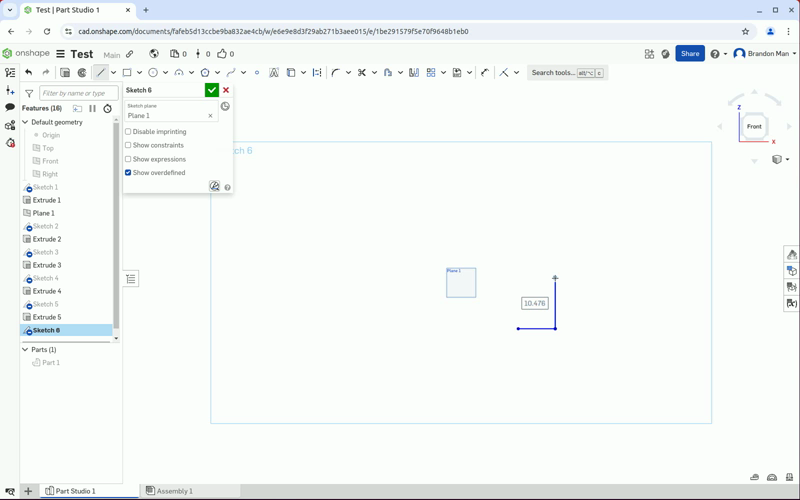
key_down(shift)
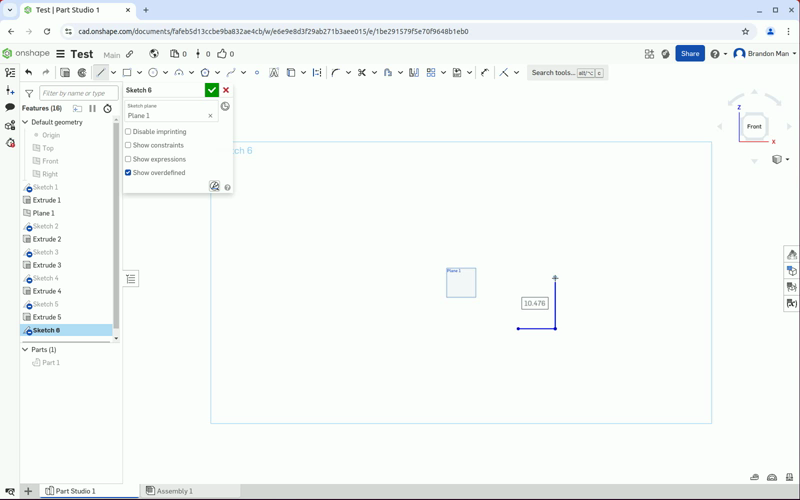
mouse_move(585, 277)
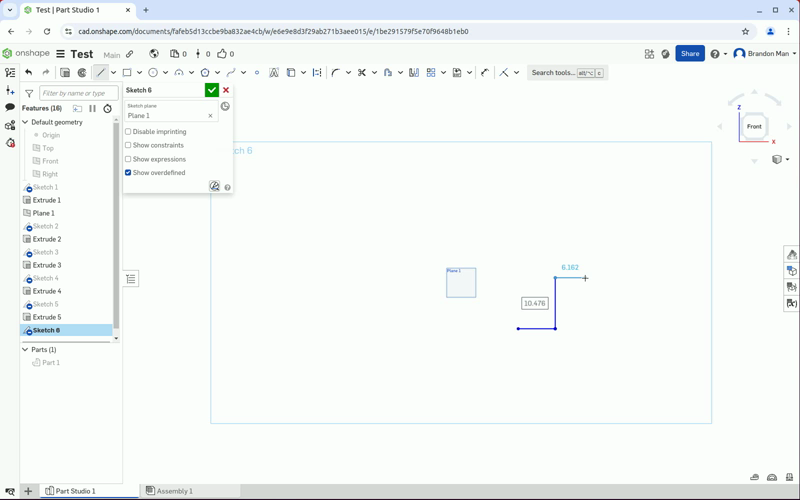
mouse_move(518, 277)
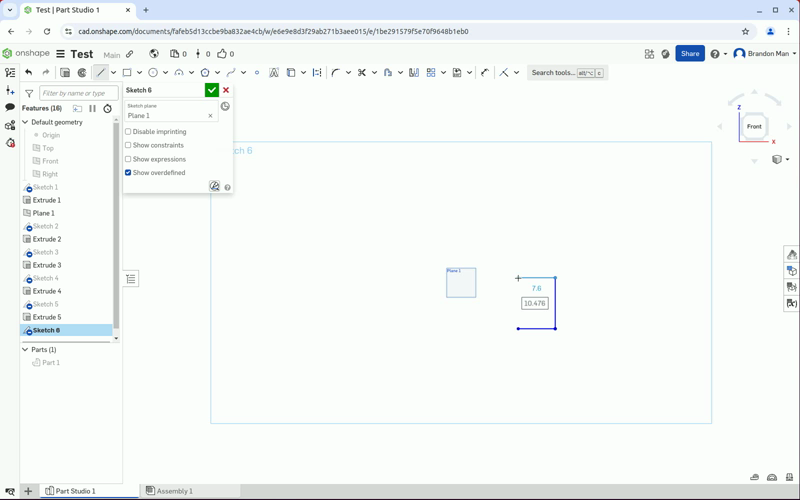
click(518, 277)
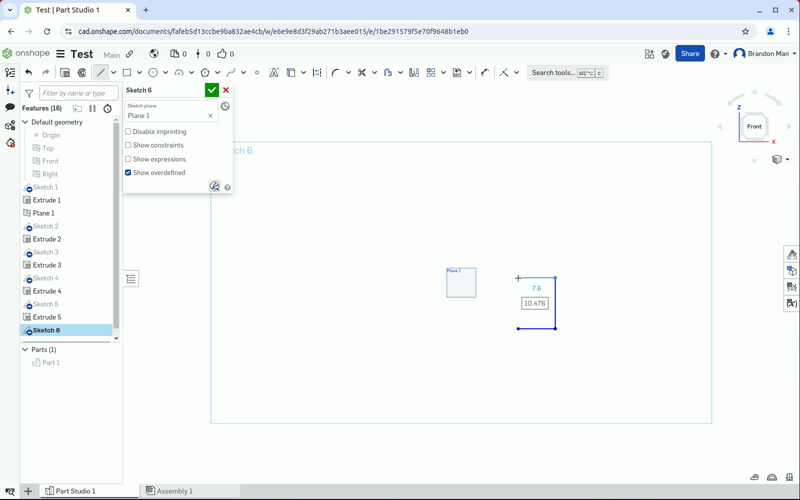
key_up(shift)
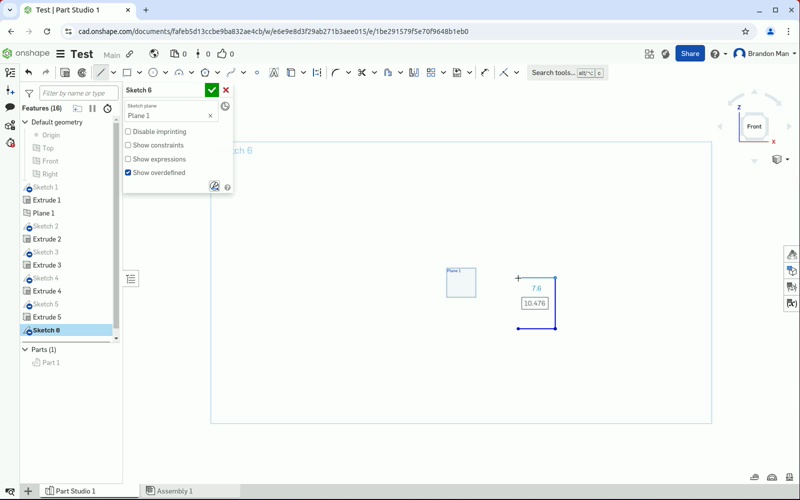
mouse_move(548, 277)
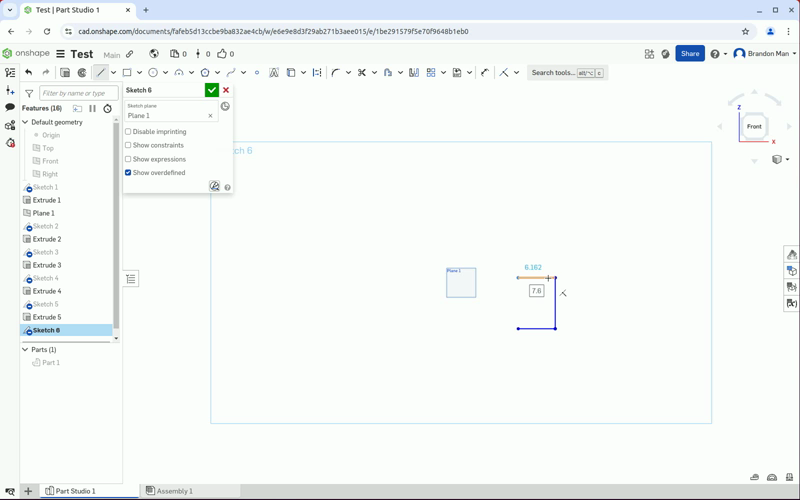
key_down(shift)
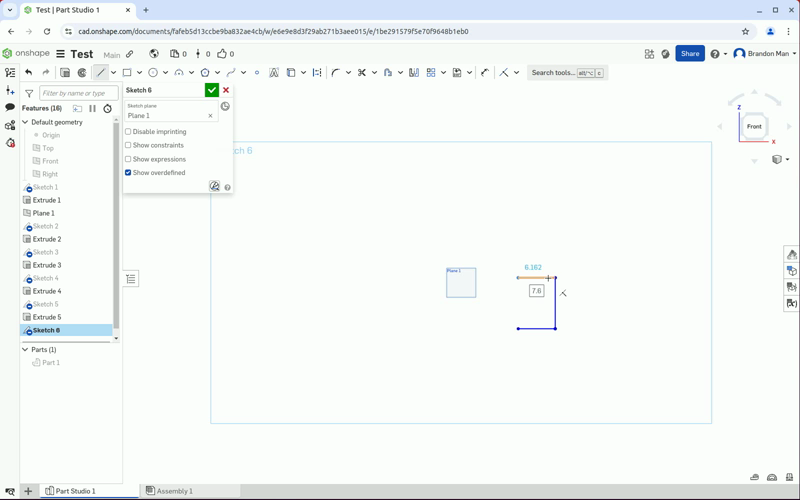
mouse_move(518, 328)
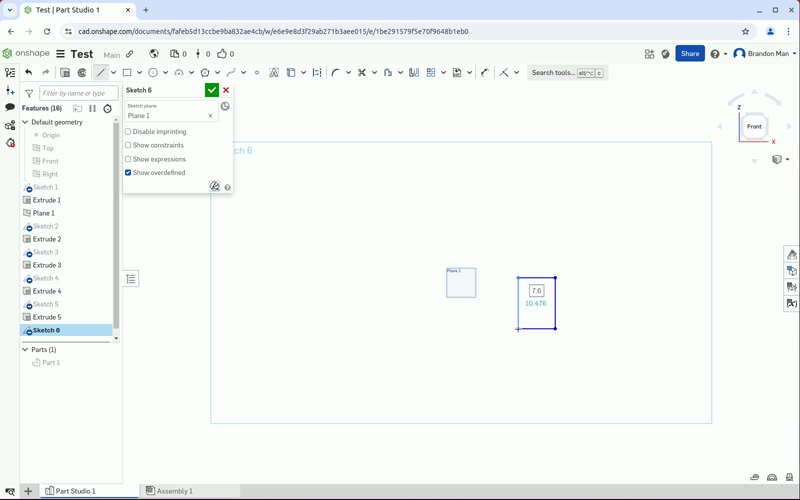
key_up(shift)
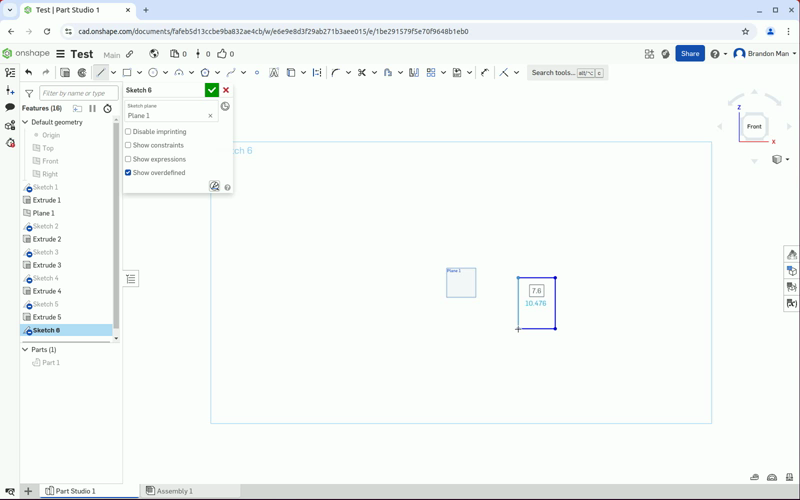
click(518, 328)
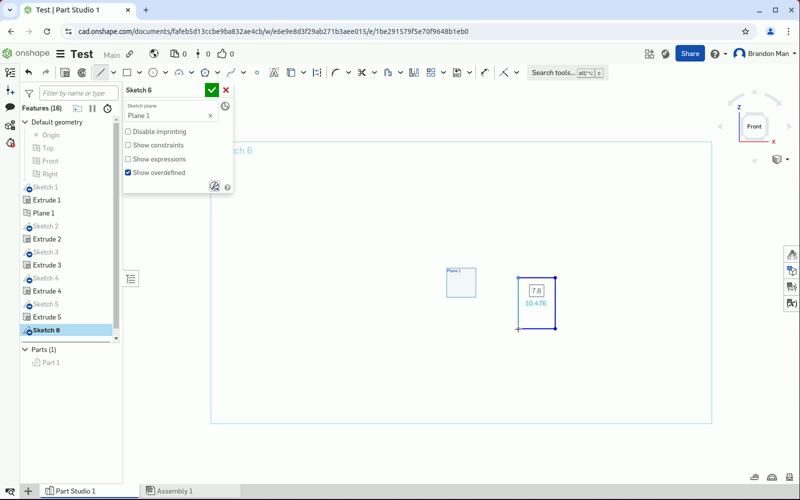
key(esc)
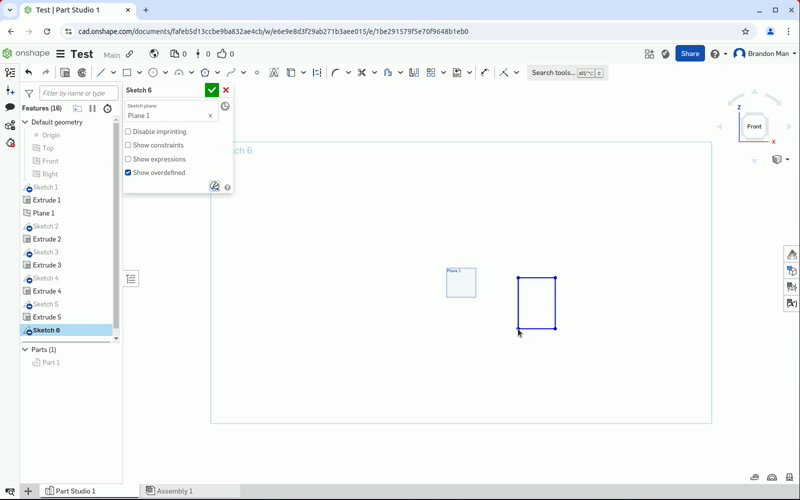
mouse_move(536, 303)
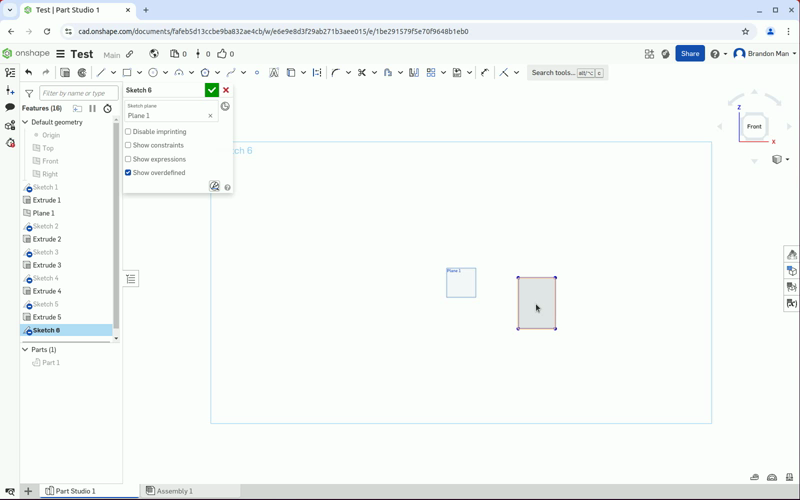
click(536, 303)
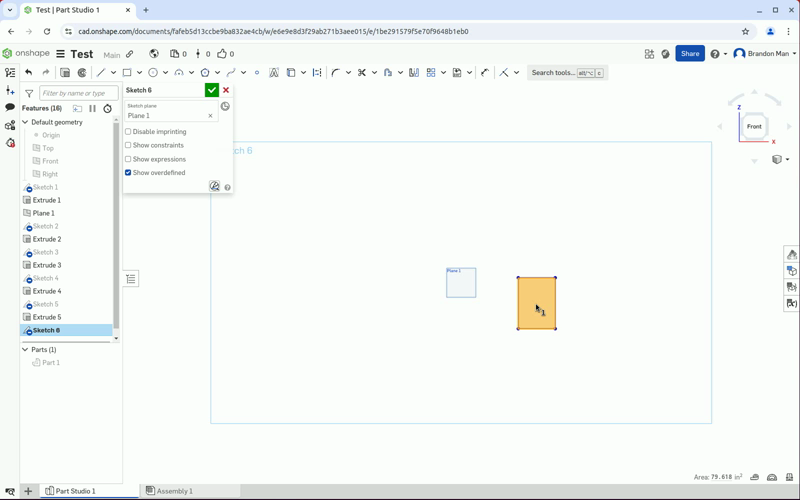
mouse_move(73, 352)
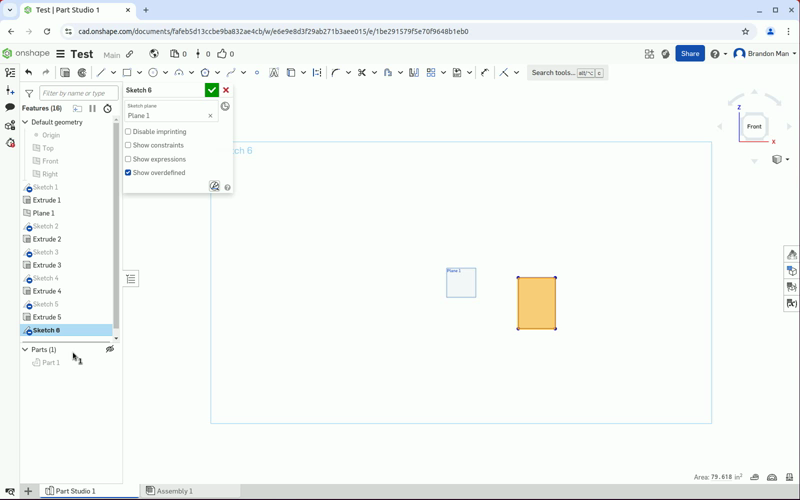
key(shift+y)
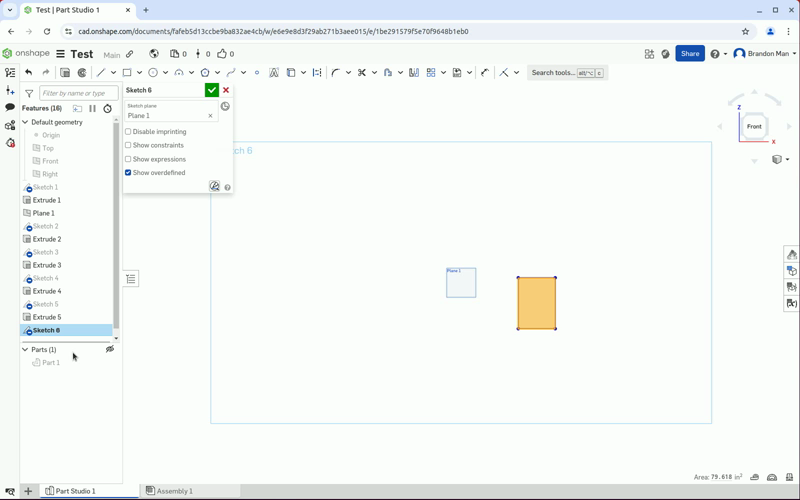
key(shift+e)
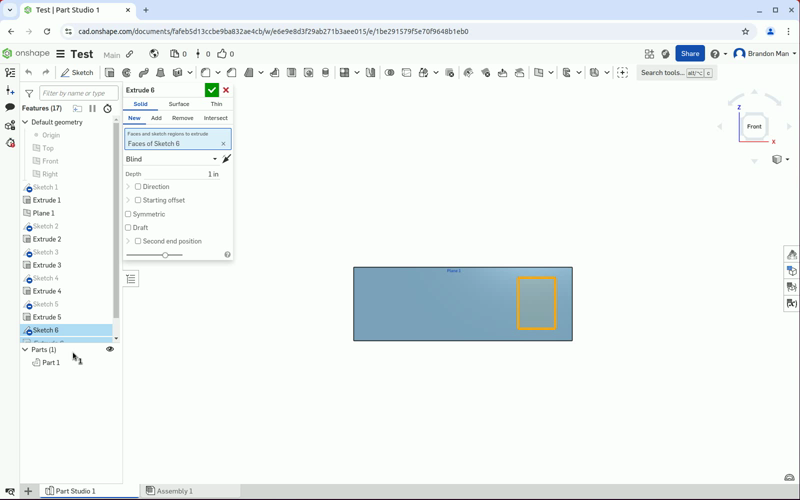
mouse_move(143, 106)
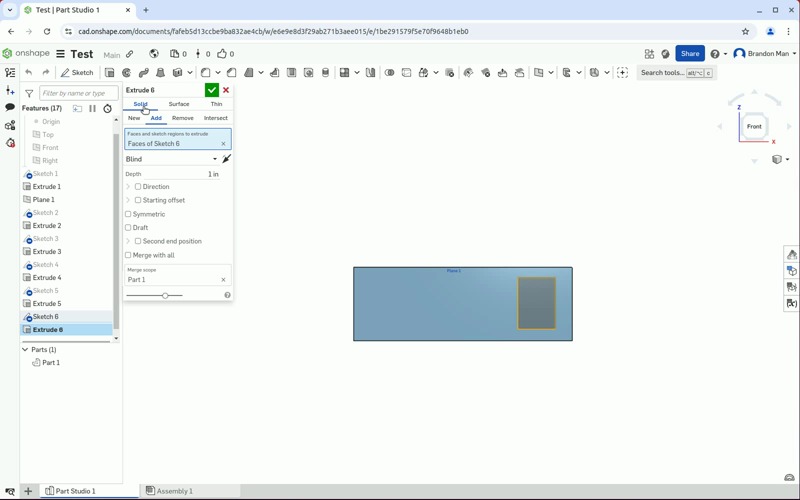
click(143, 106)
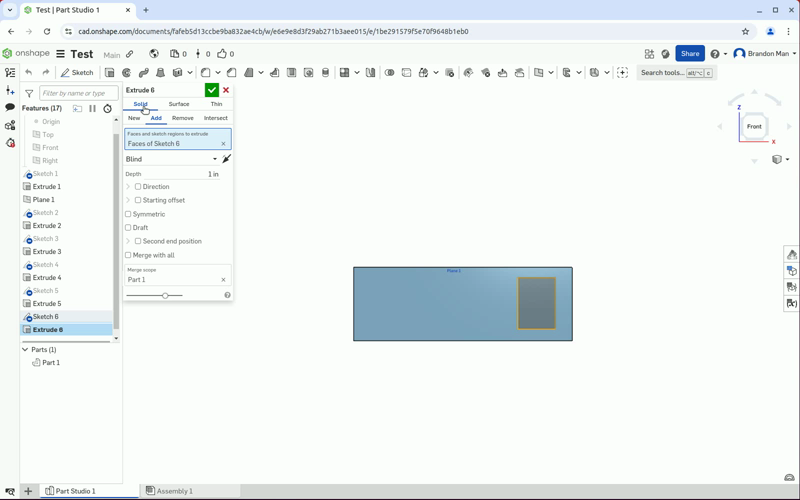
mouse_move(186, 120)
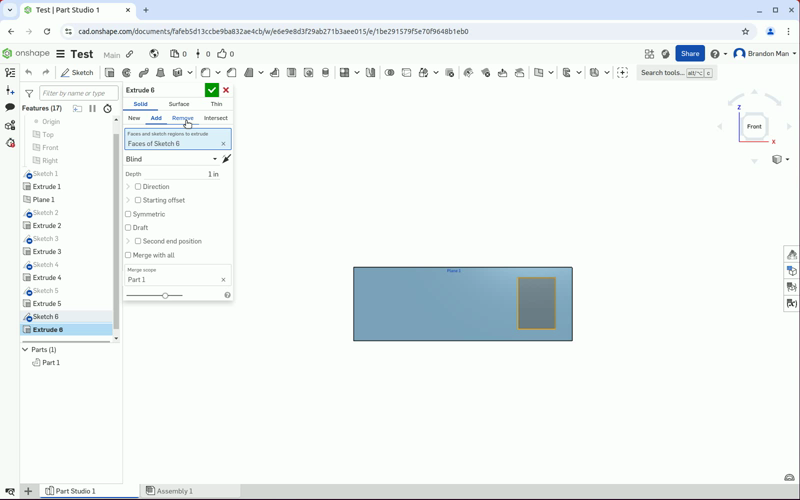
click(186, 120)
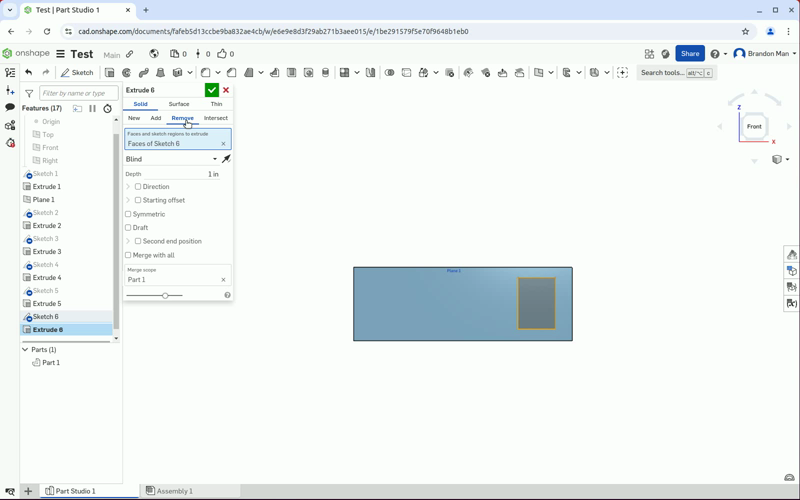
key(tab, 4)
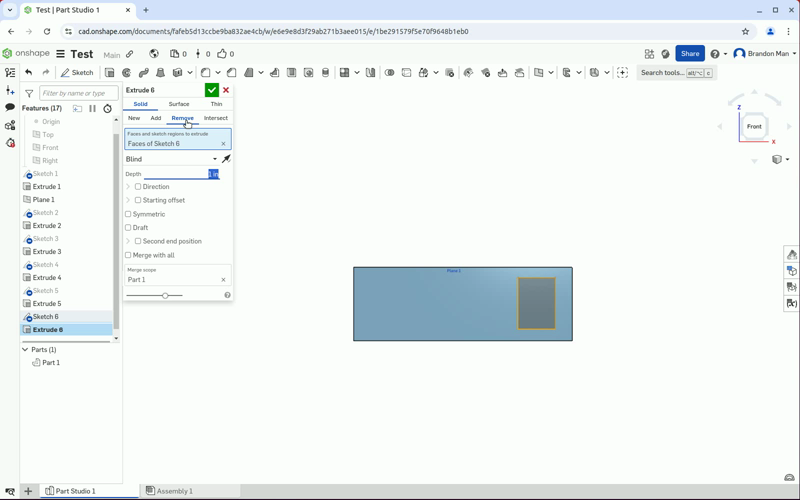
text(3.851)
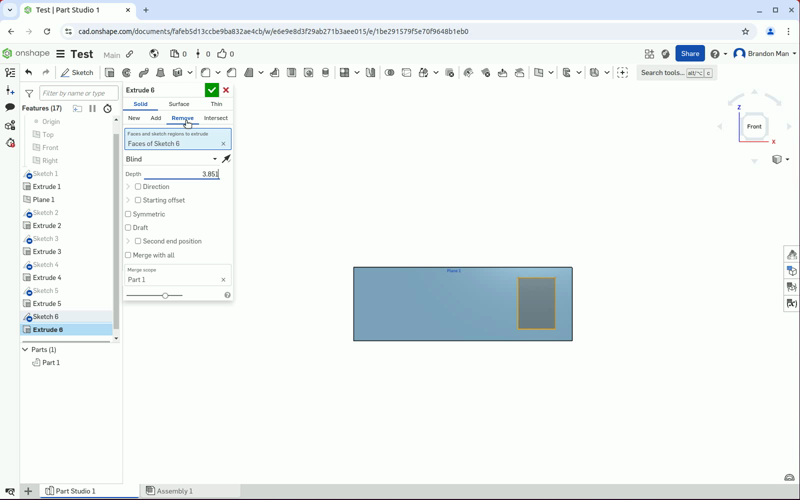
key(tab, 6)
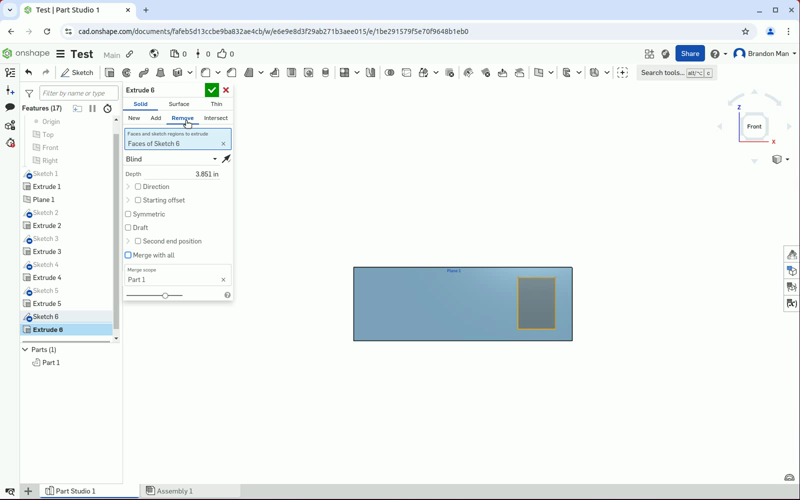
key(space)
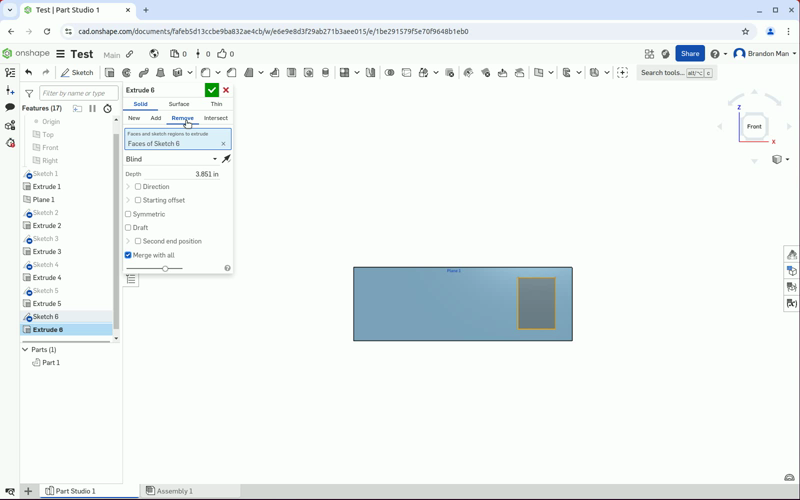
key(enter)
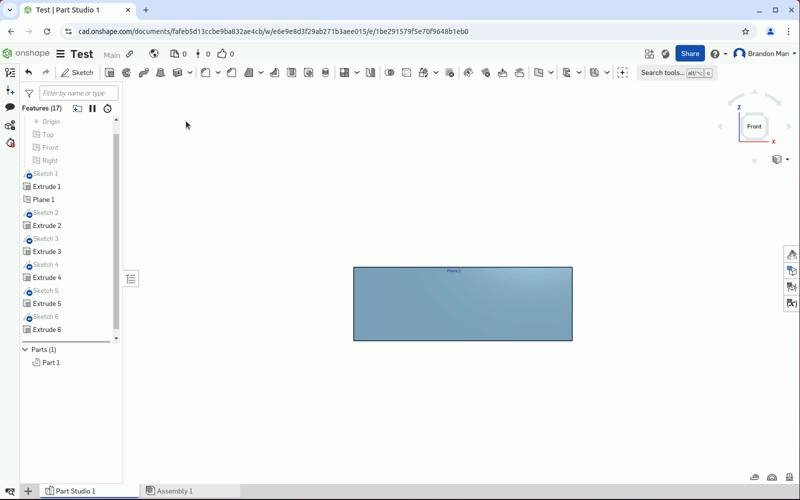
key(shift+h)
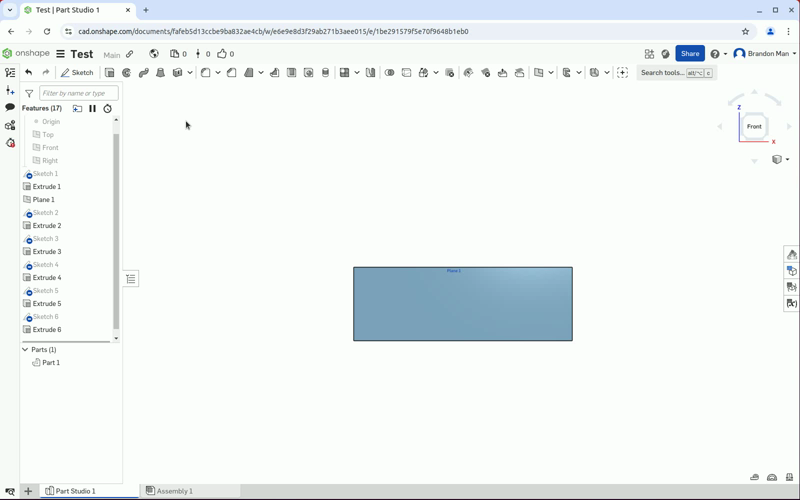
key(shift+h)
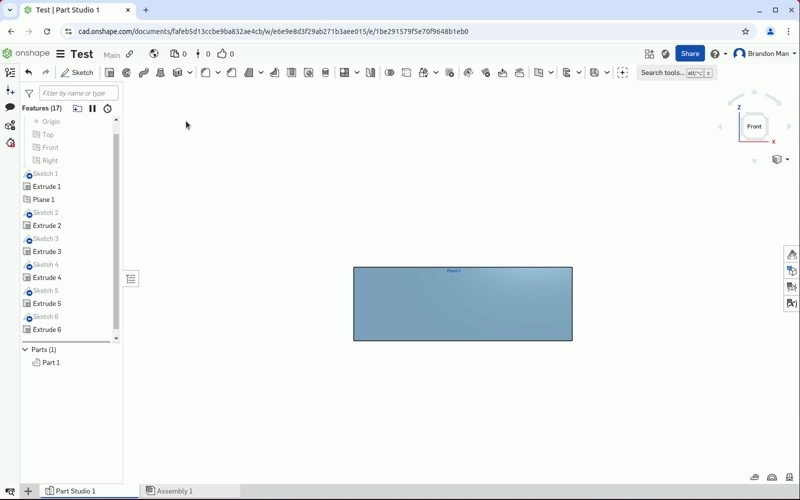
key(shift+7)
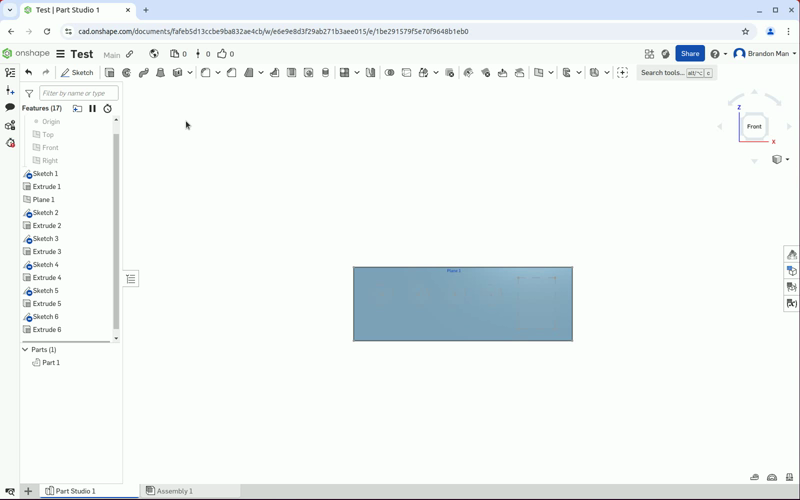
key(left, 2)
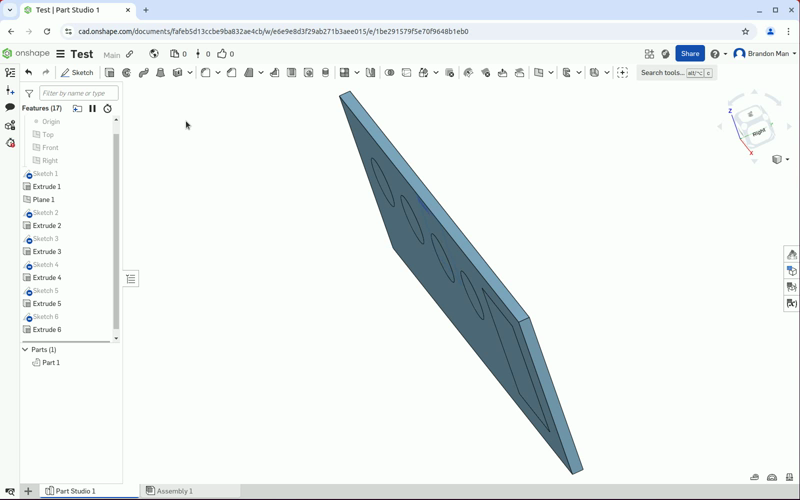
key(down, 2)
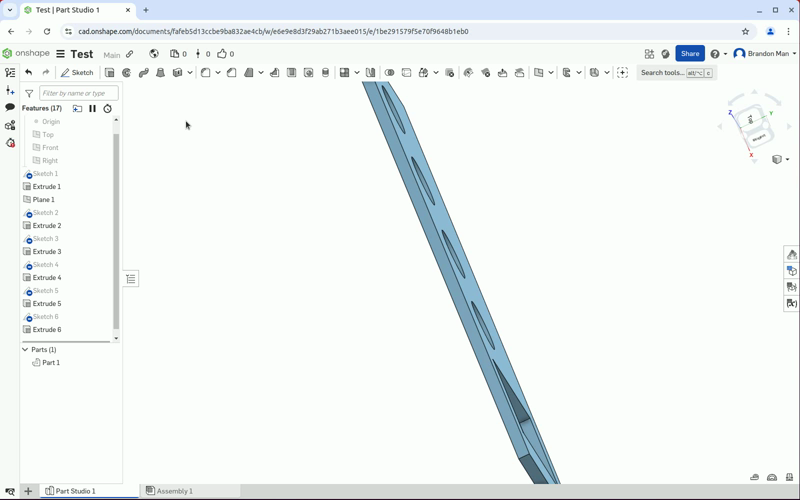
key(up, 2)
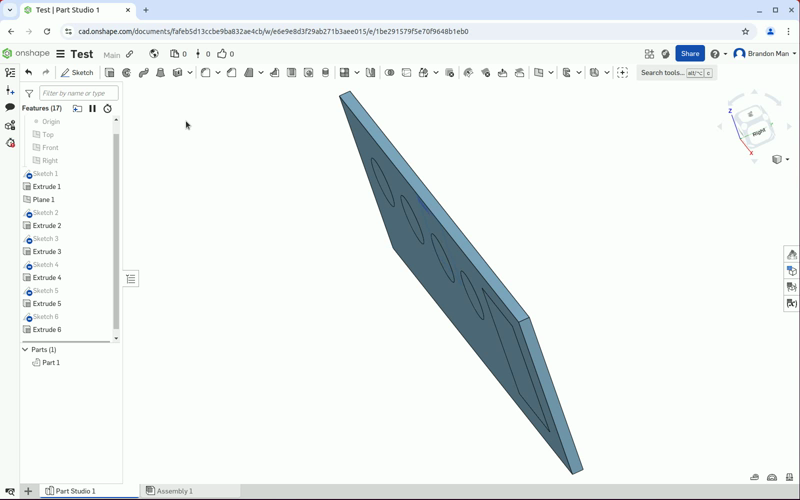
key(right, 2)
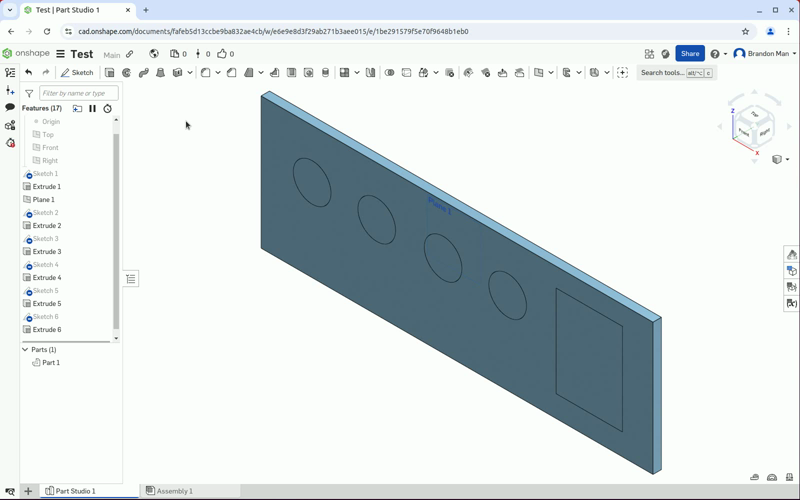
mouse_move(69, 176)
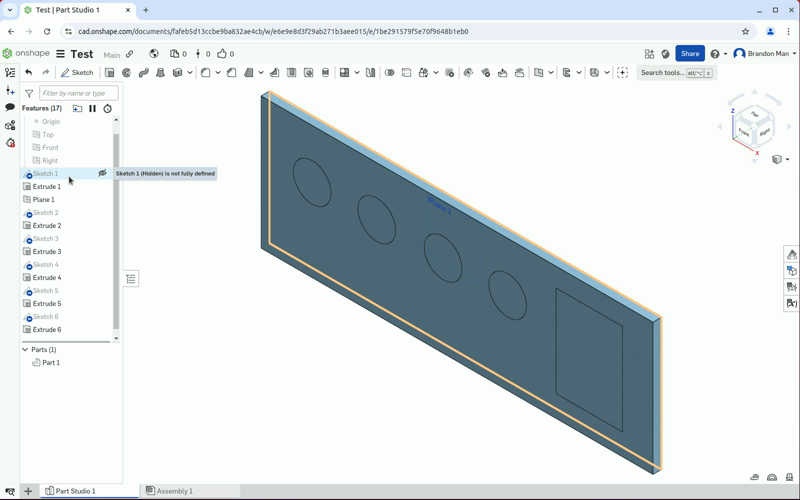
click(69, 176)